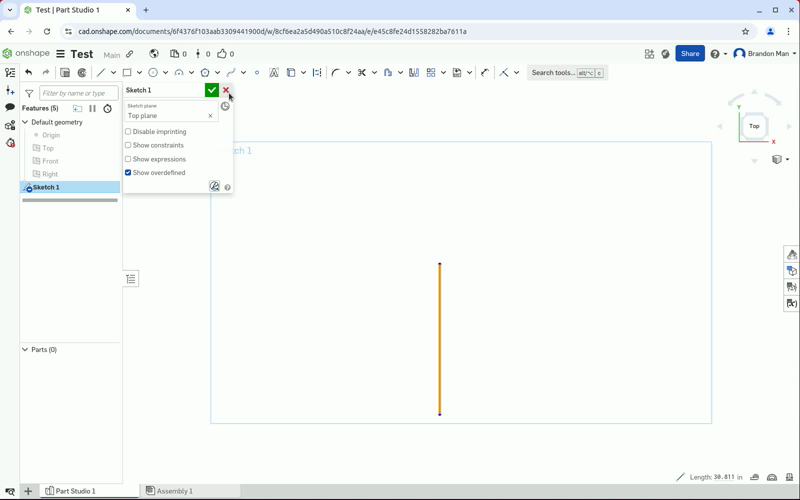
key(shift+h)
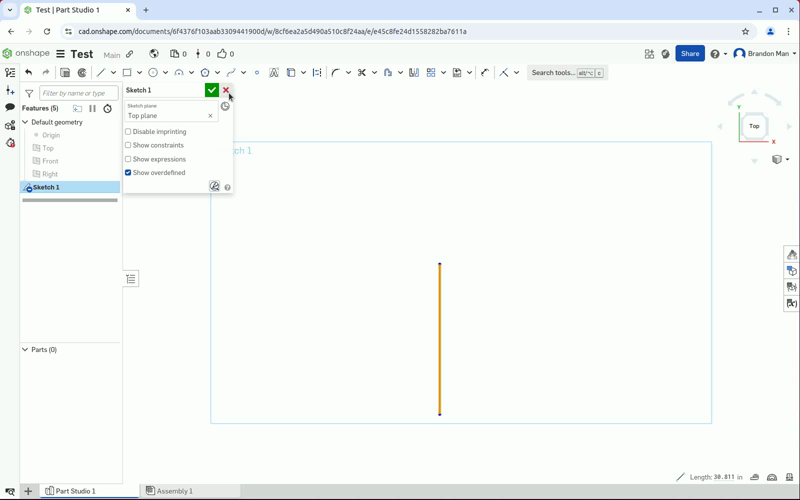
key(shift+s)
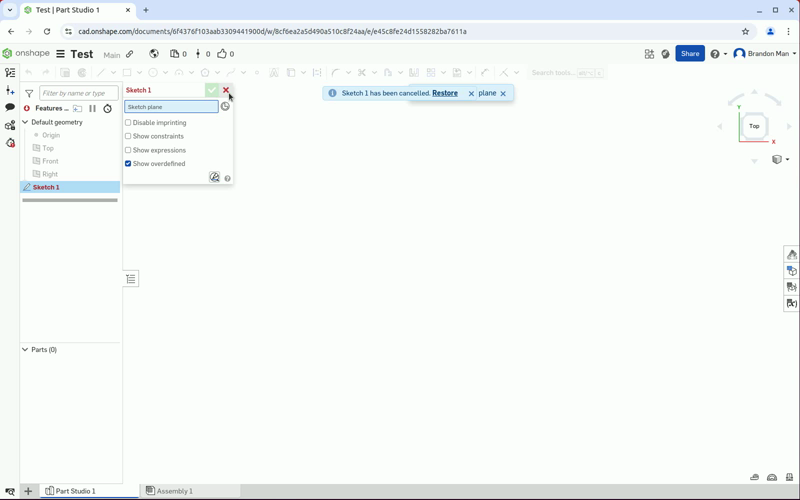
mouse_move(73, 150)
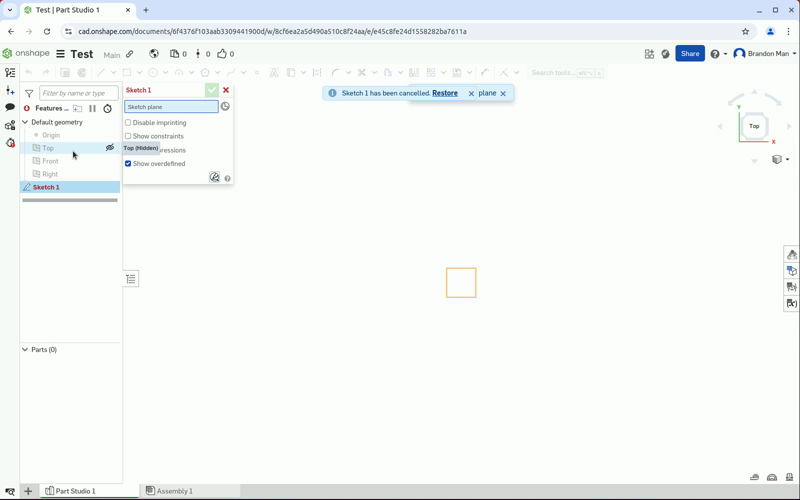
click(73, 150)
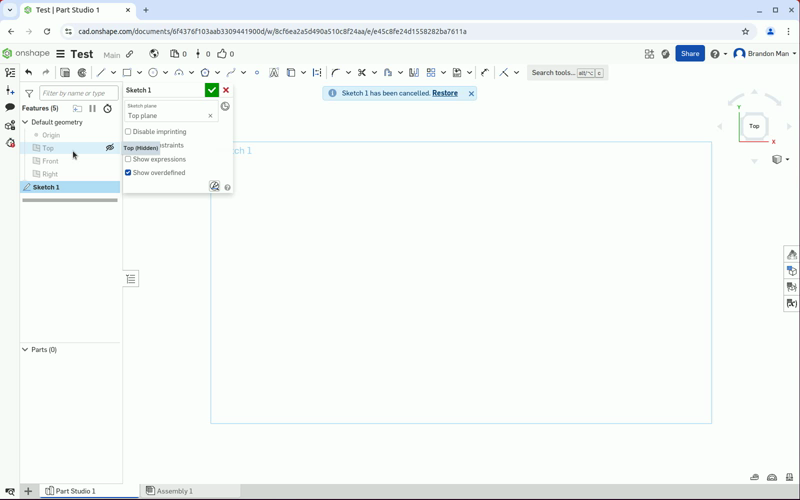
mouse_move(73, 352)
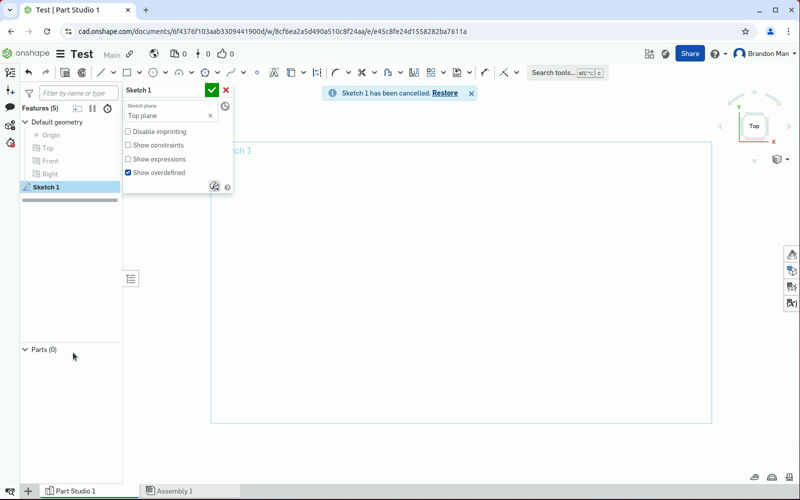
key(y)
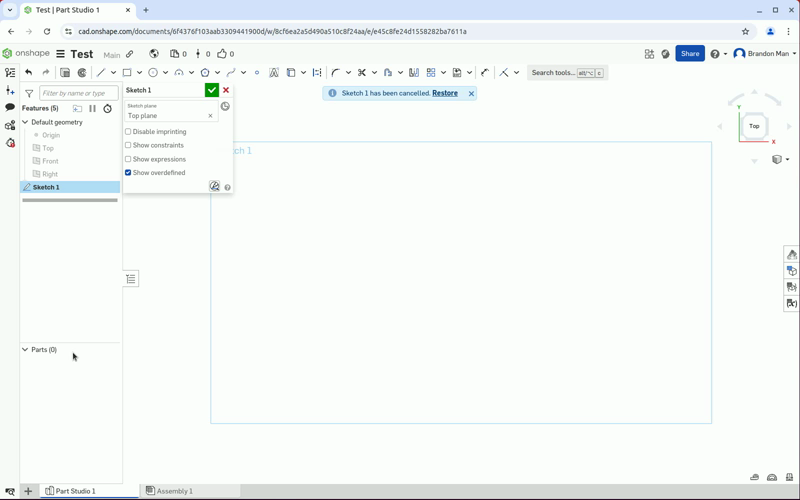
key(l)
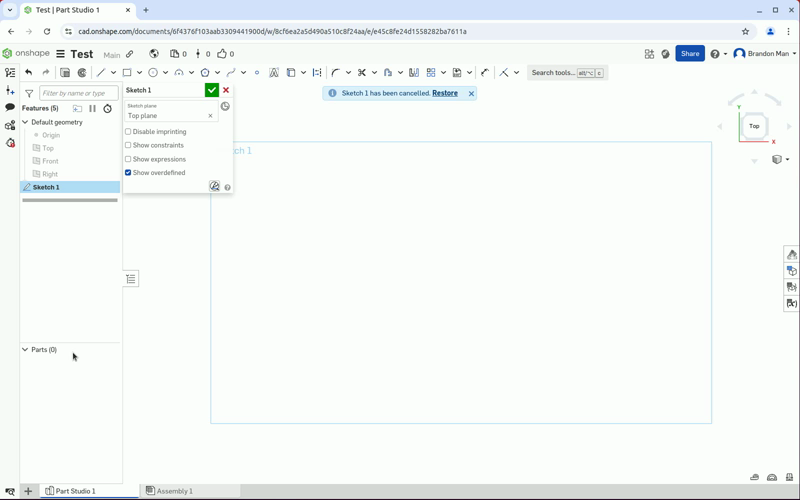
key_down(shift)
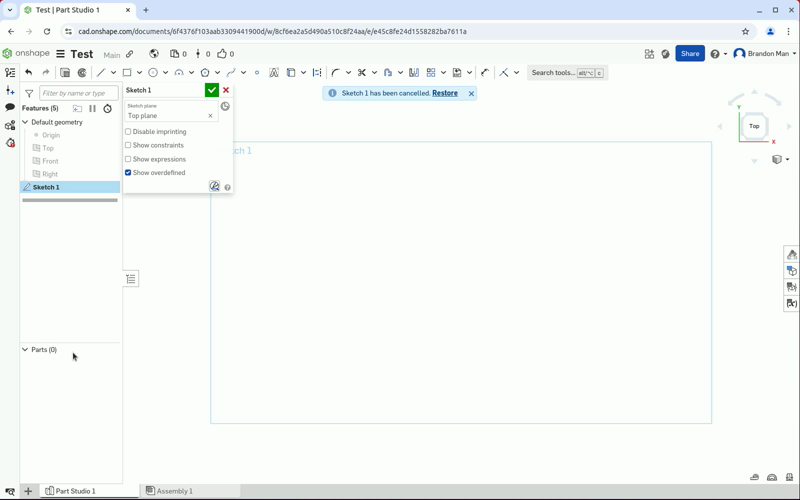
mouse_move(445, 287)
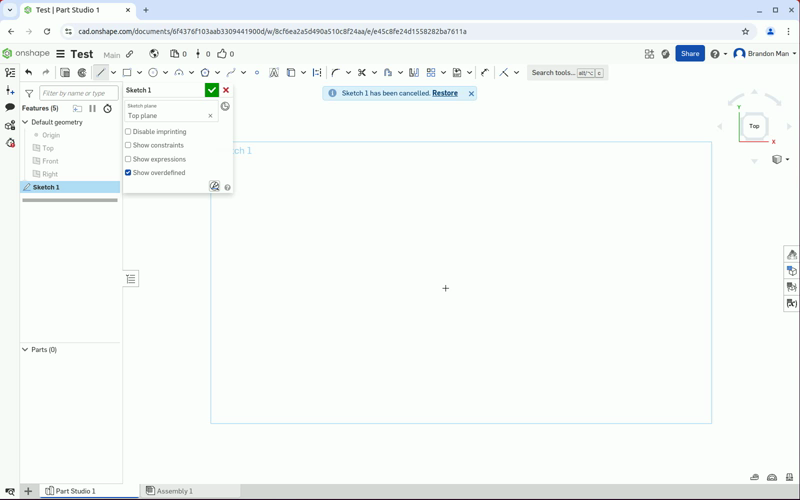
click(445, 287)
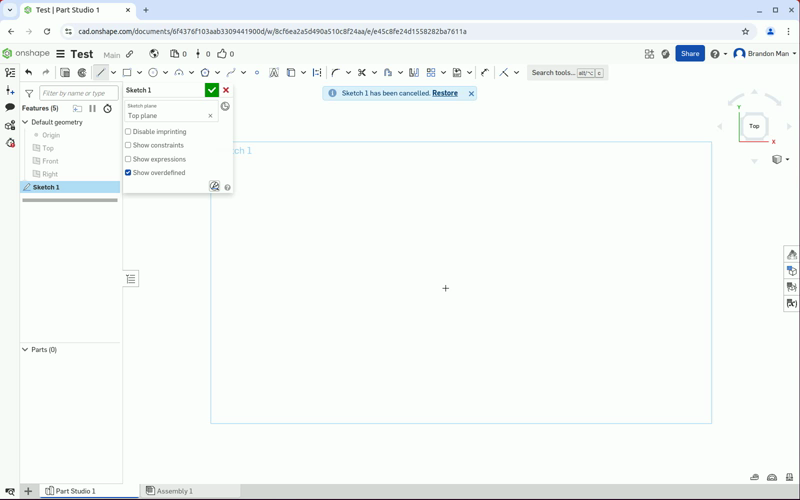
key_up(shift)
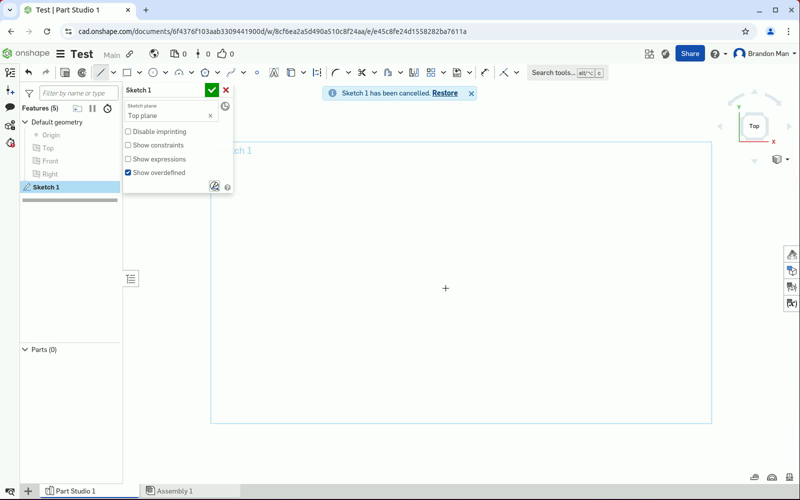
key_down(shift)
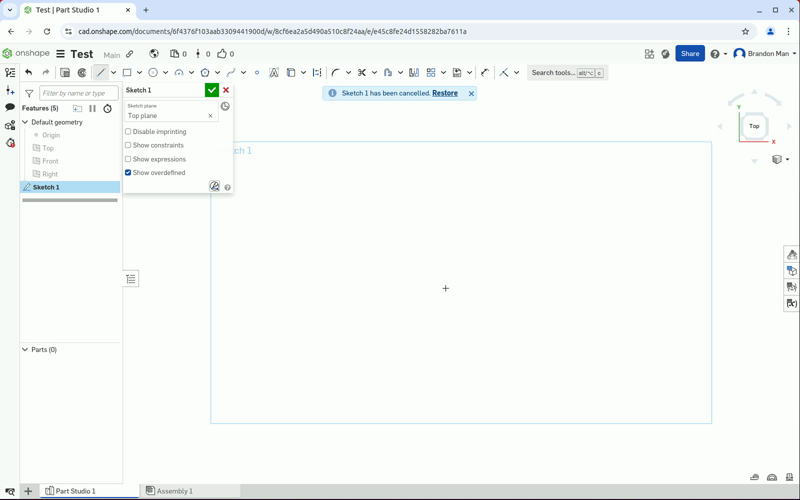
mouse_move(475, 287)
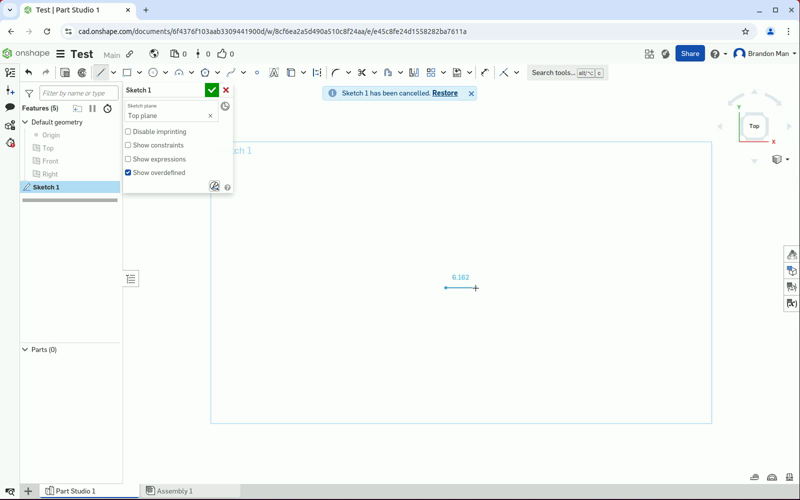
mouse_move(456, 287)
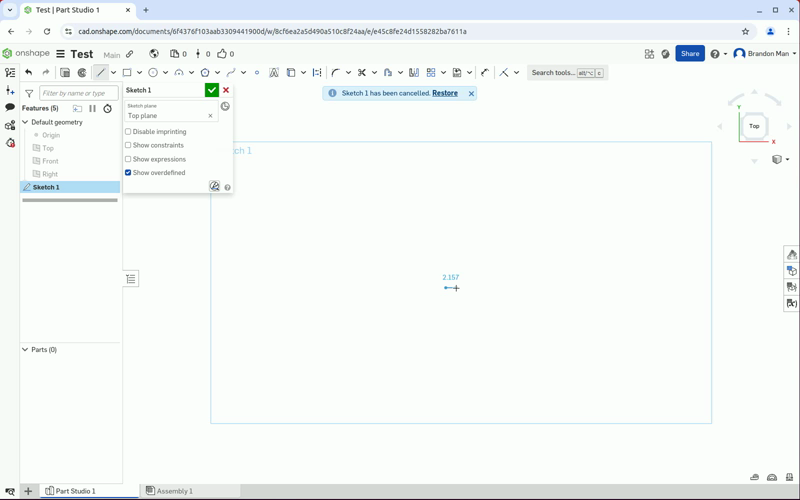
click(456, 287)
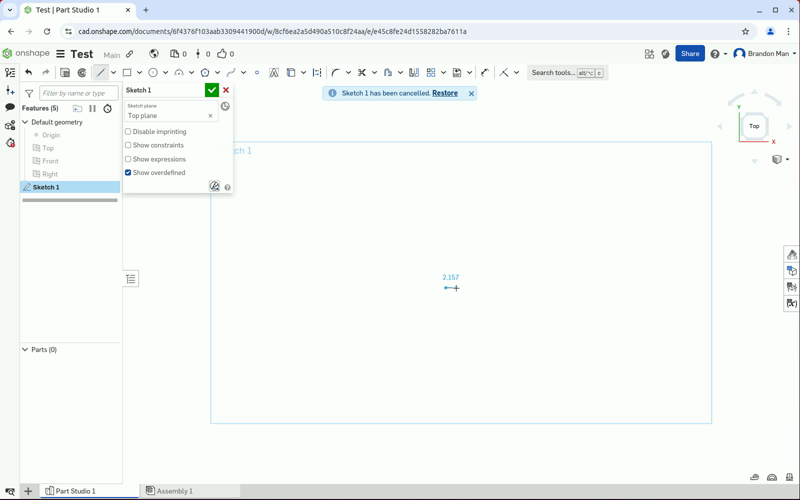
key_up(shift)
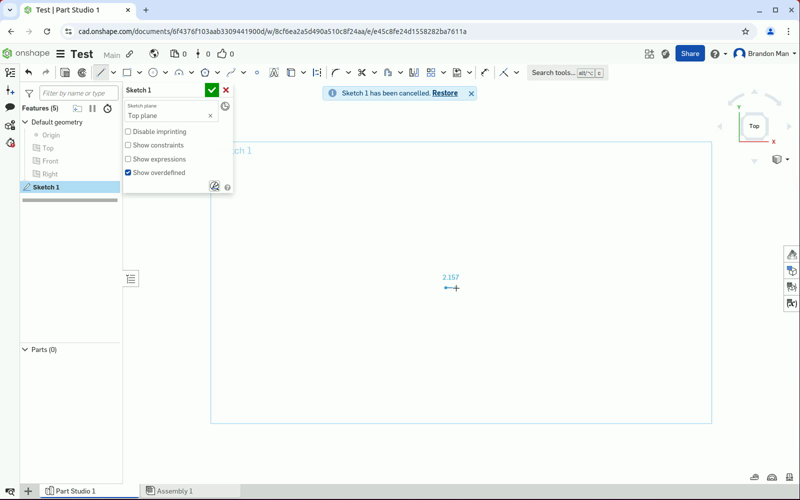
key_down(shift)
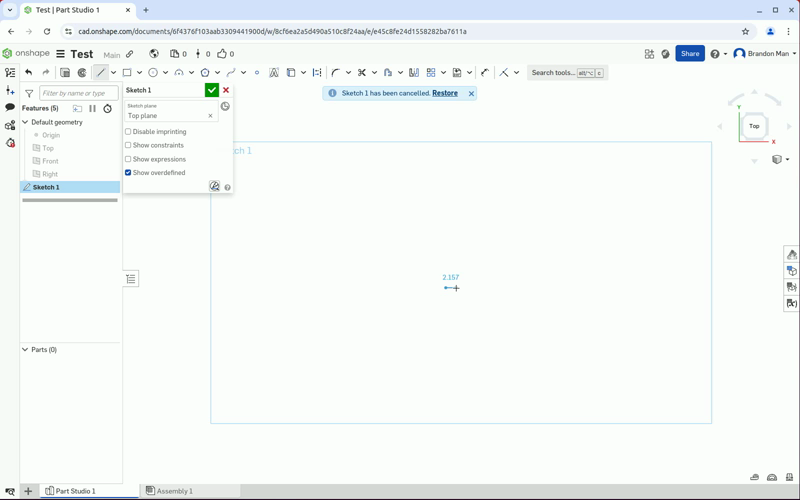
mouse_move(486, 287)
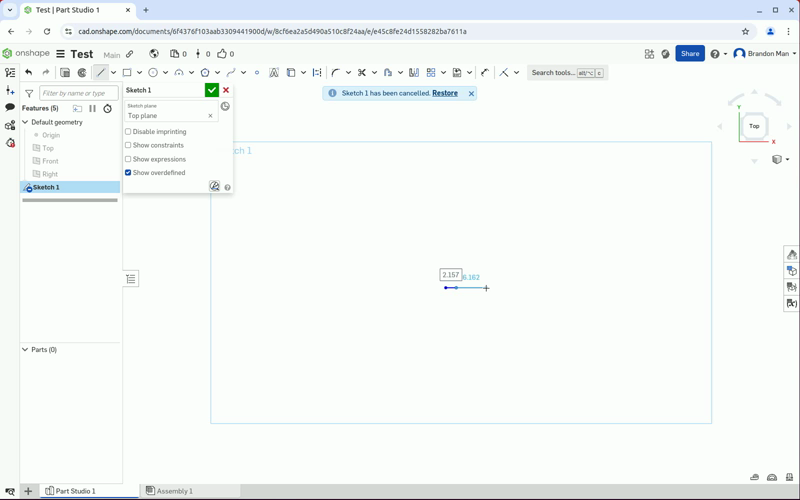
mouse_move(456, 277)
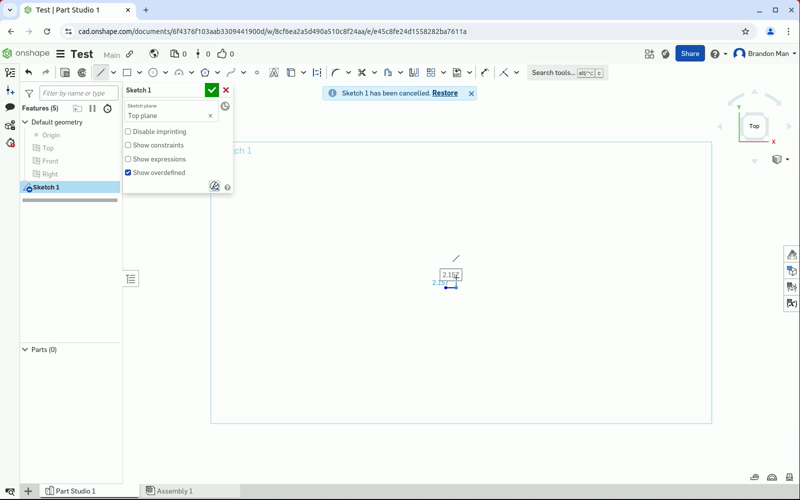
click(456, 277)
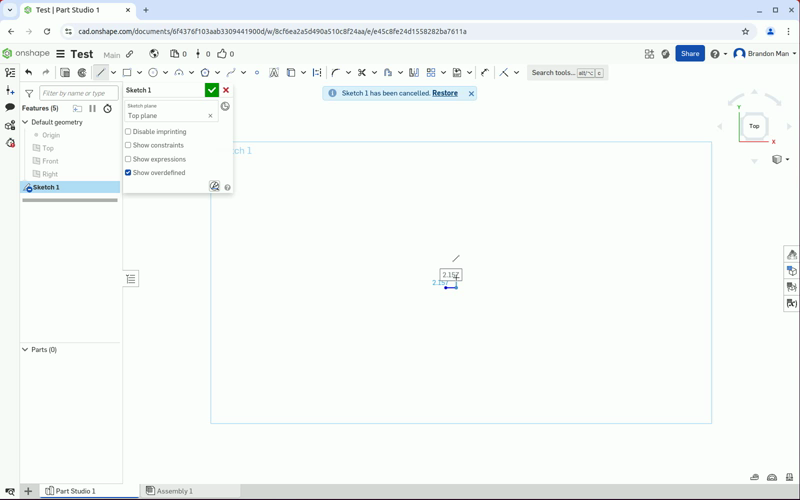
key_up(shift)
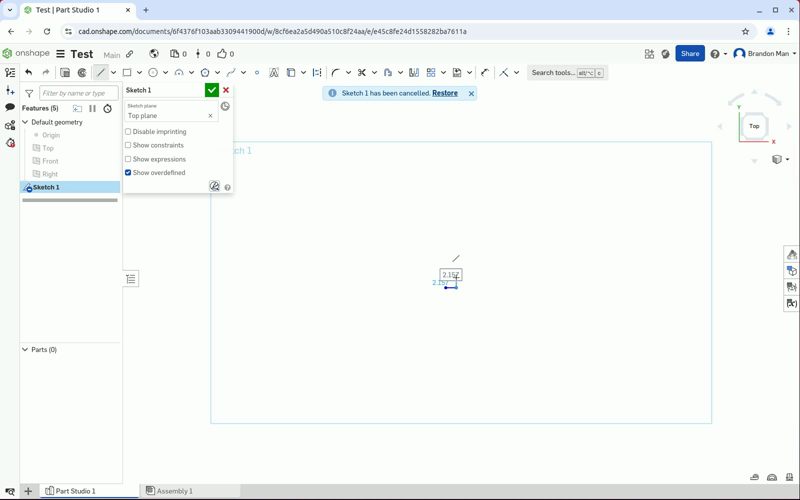
key_down(shift)
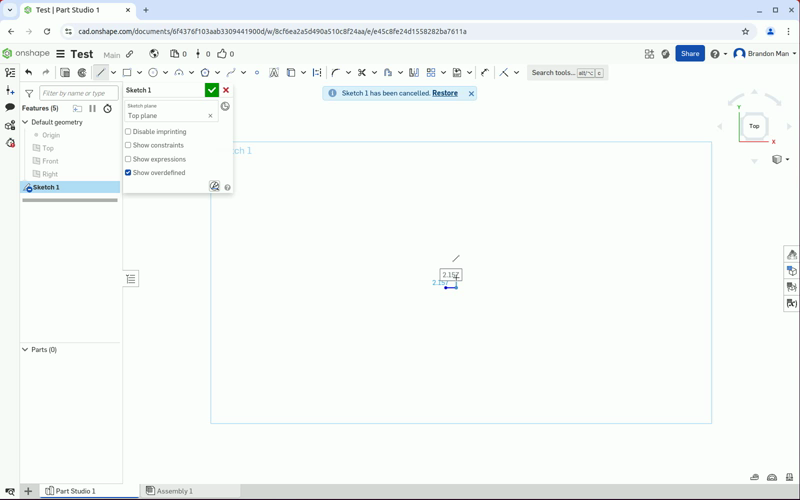
mouse_move(486, 277)
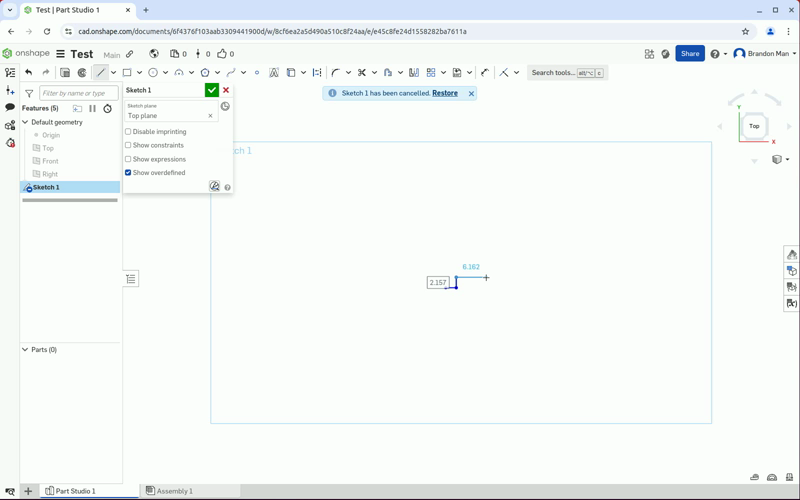
mouse_move(445, 277)
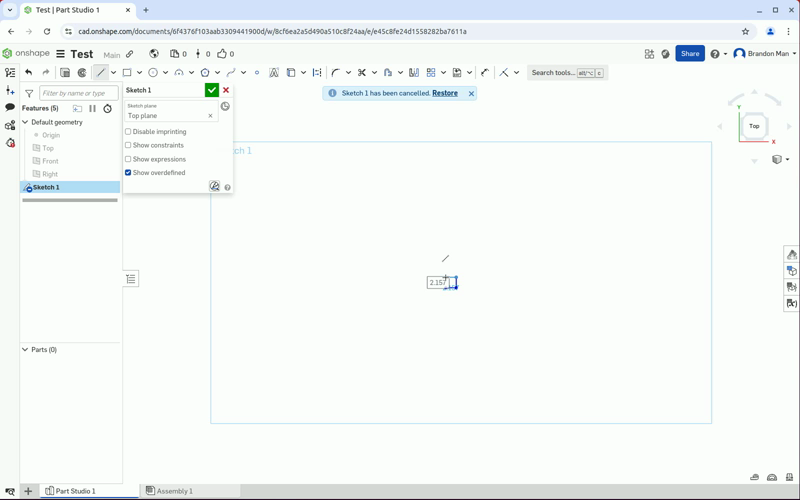
click(445, 277)
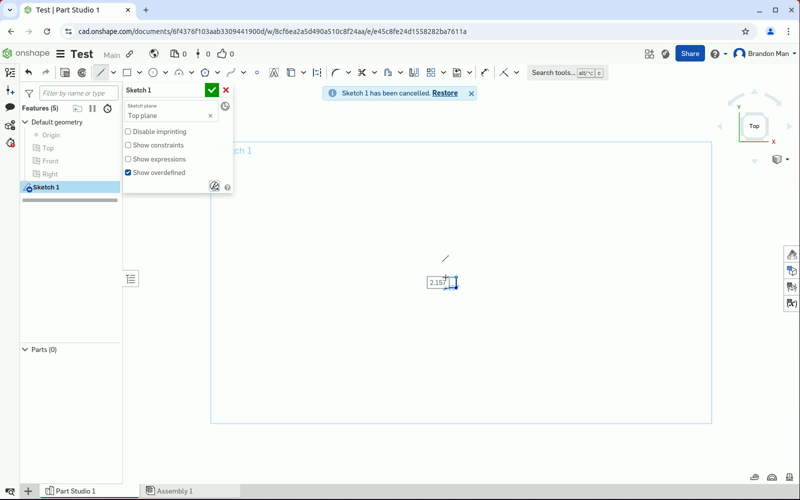
key_up(shift)
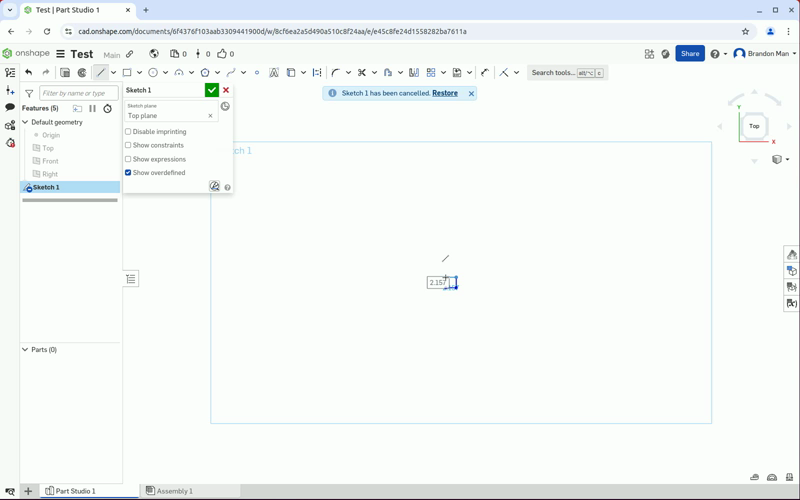
mouse_move(475, 277)
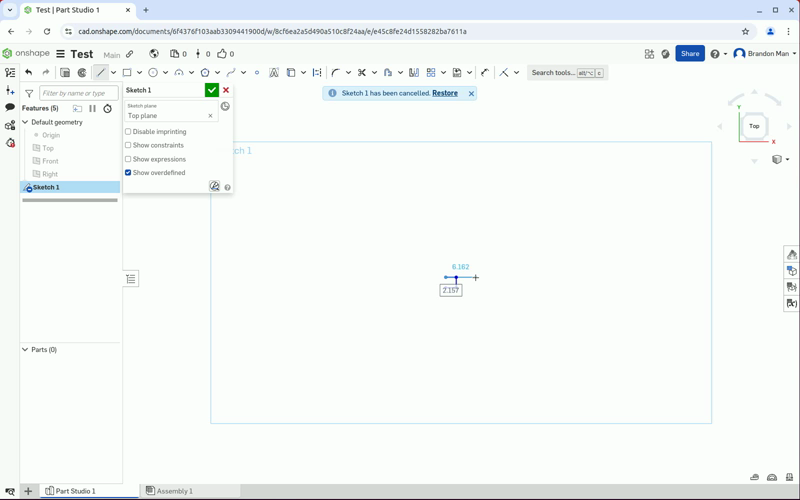
key_down(shift)
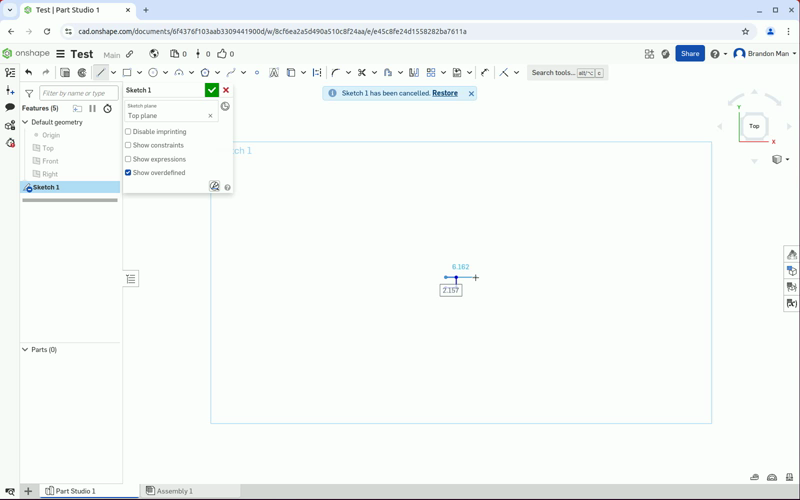
mouse_move(445, 287)
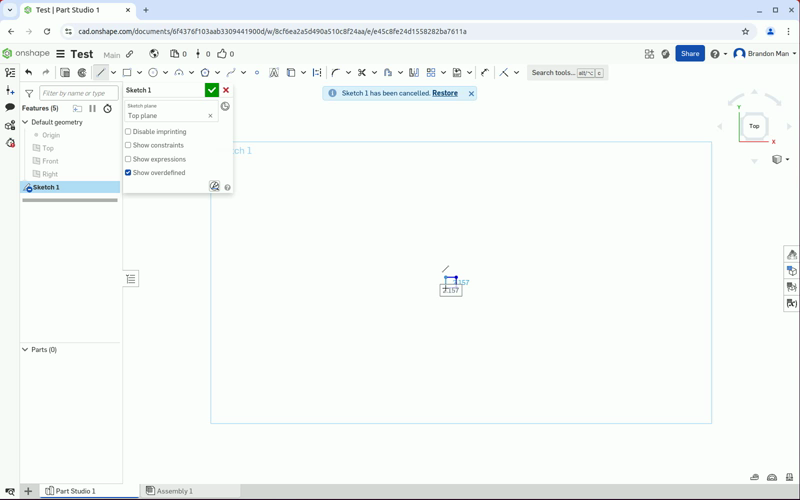
key_up(shift)
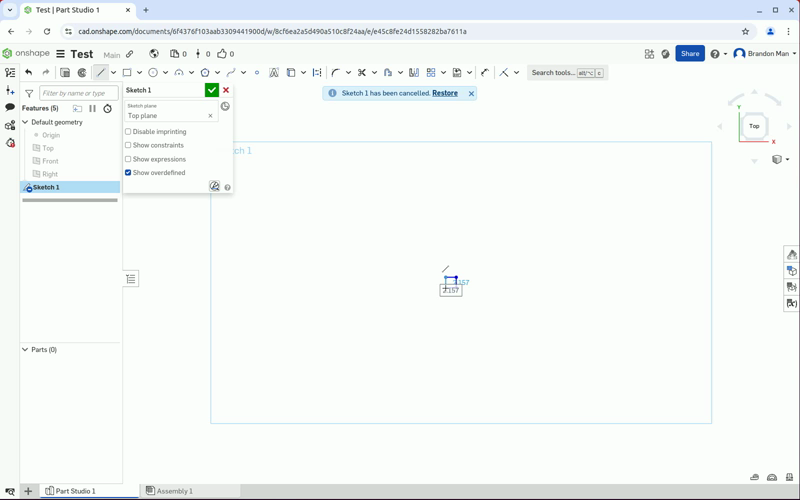
click(445, 287)
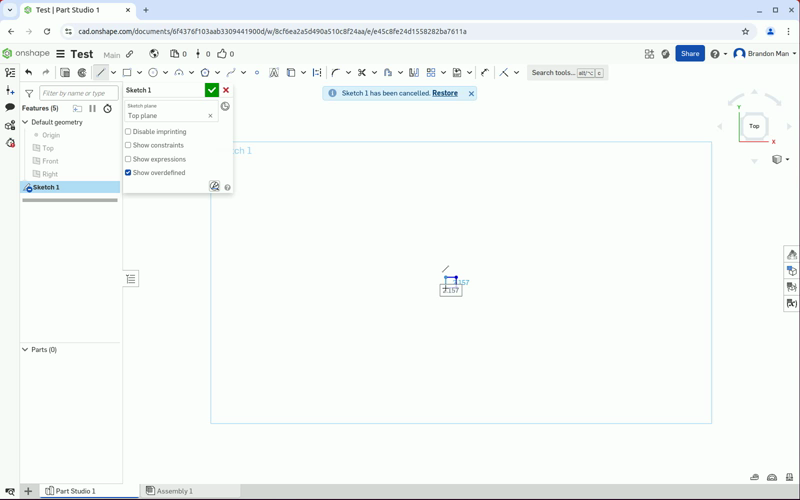
key(esc)
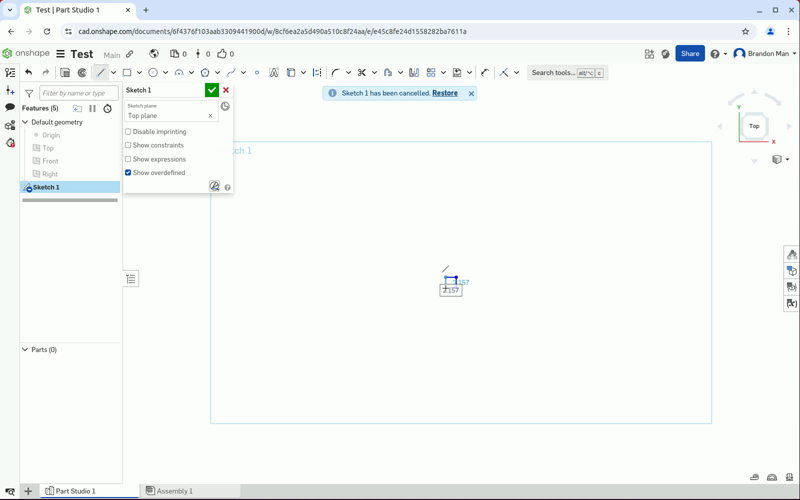
mouse_move(447, 278)
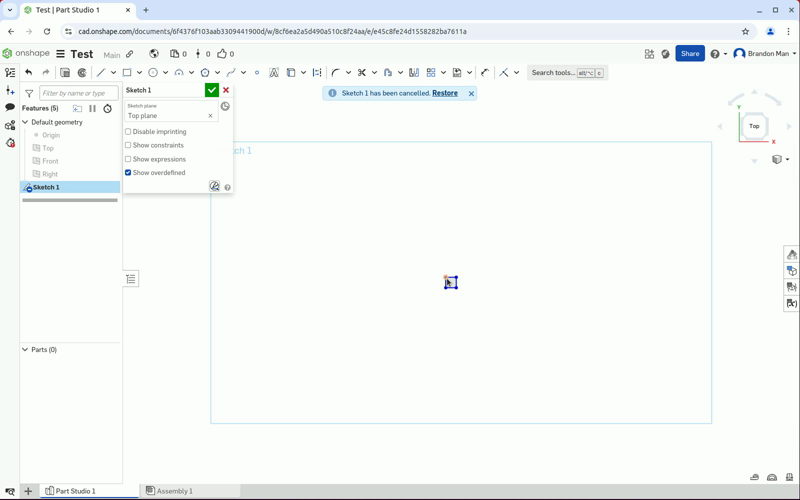
scroll(6)
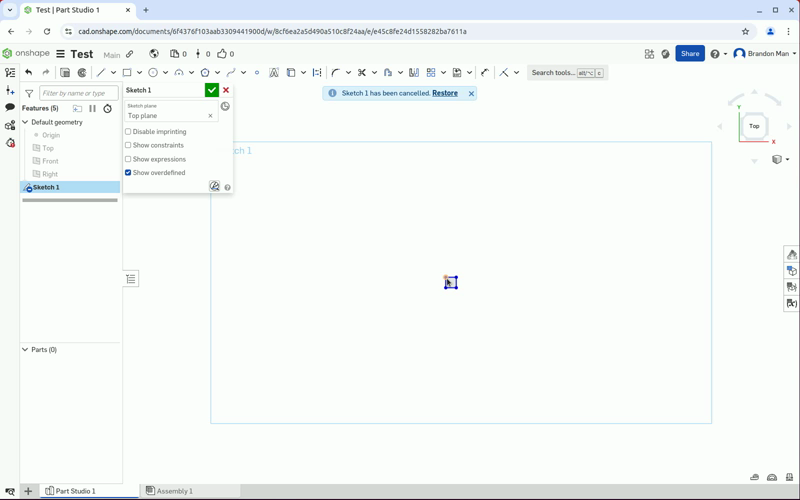
scroll(6)
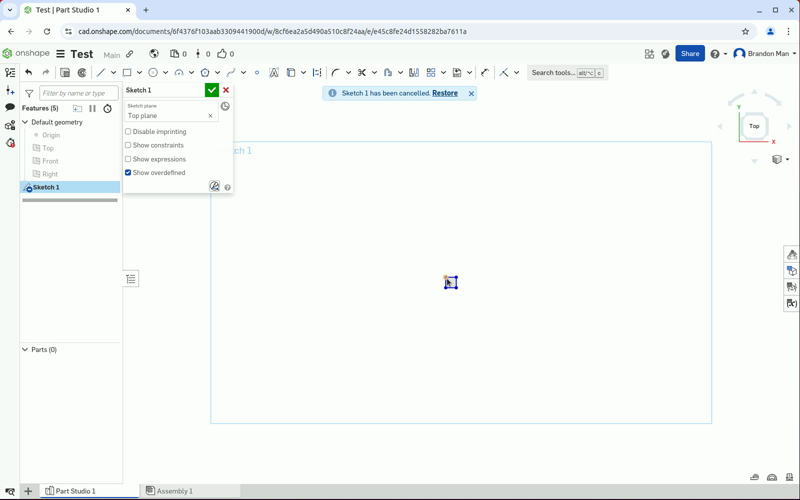
scroll(6)
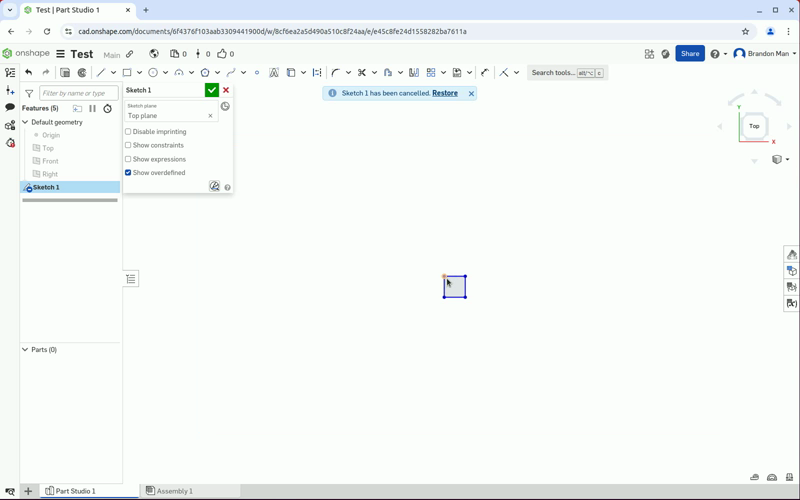
scroll(6)
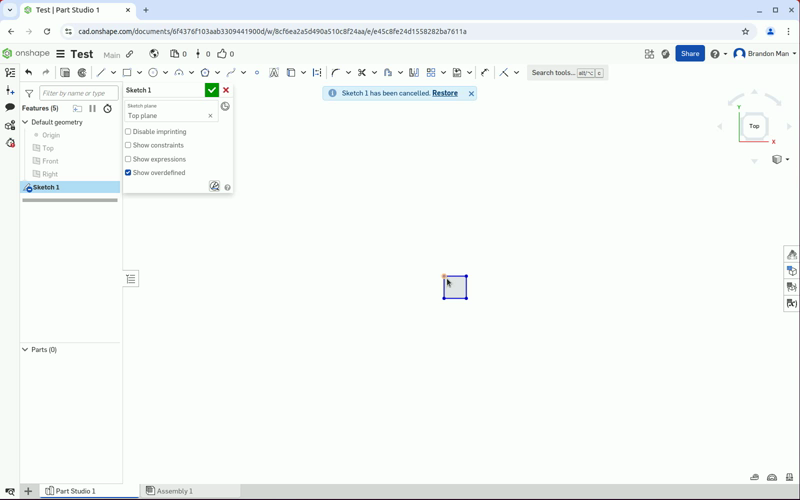
scroll(6)
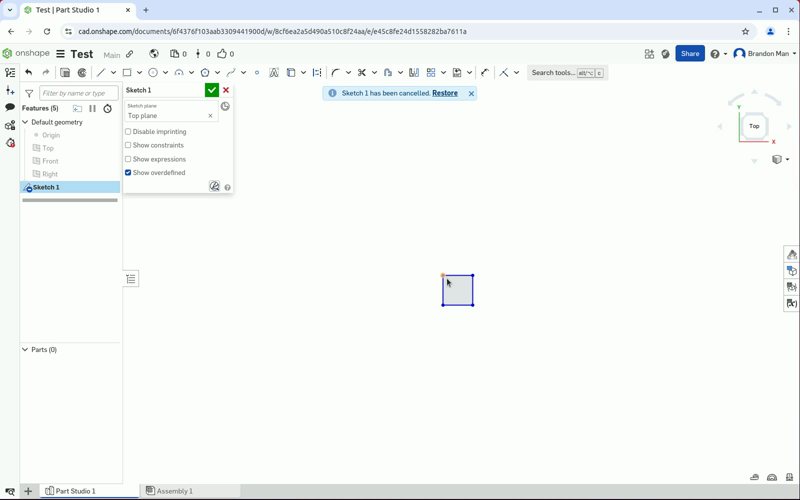
scroll(6)
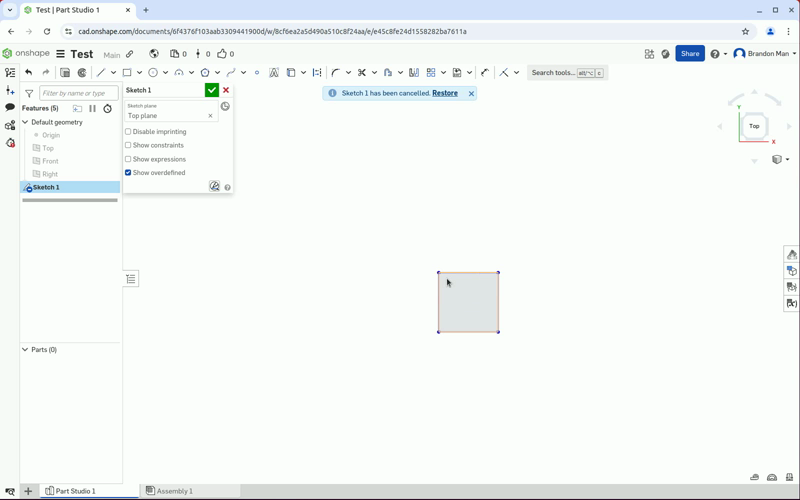
scroll(6)
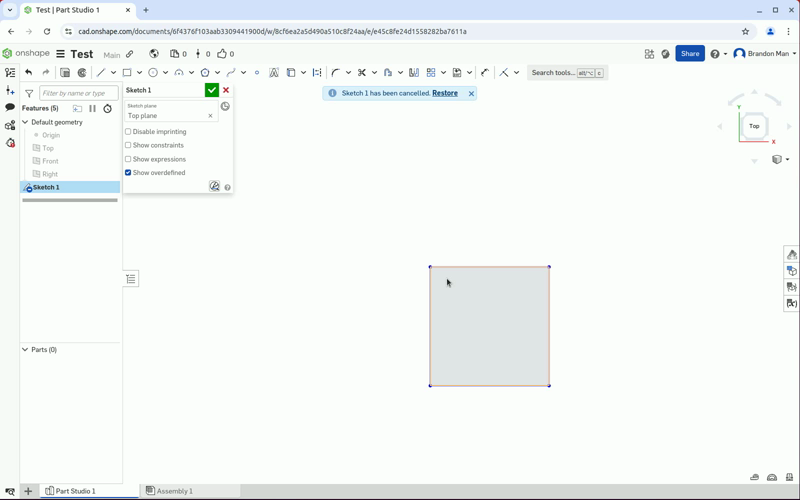
click(447, 278)
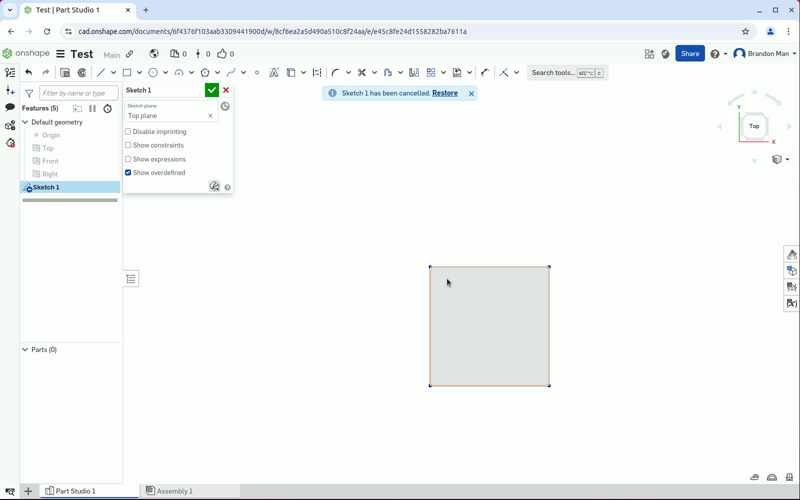
scroll(-6)
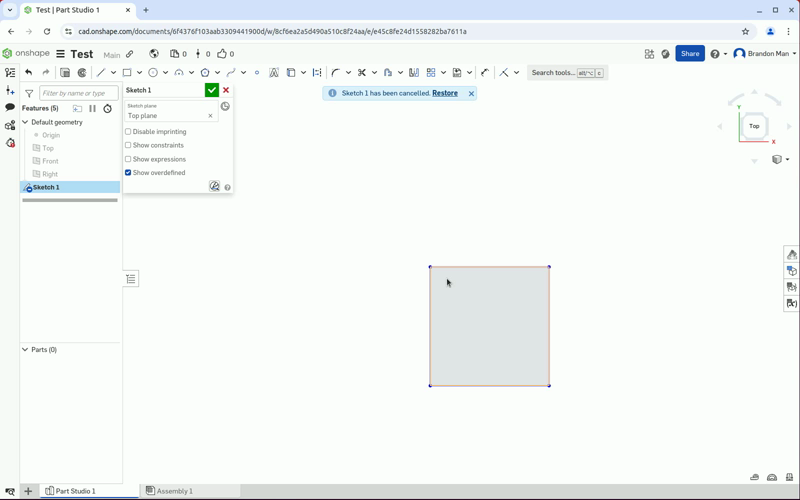
scroll(-6)
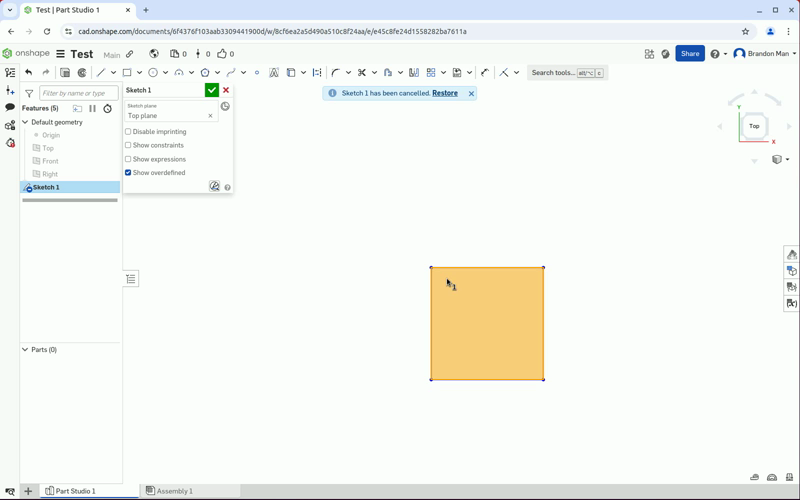
scroll(-6)
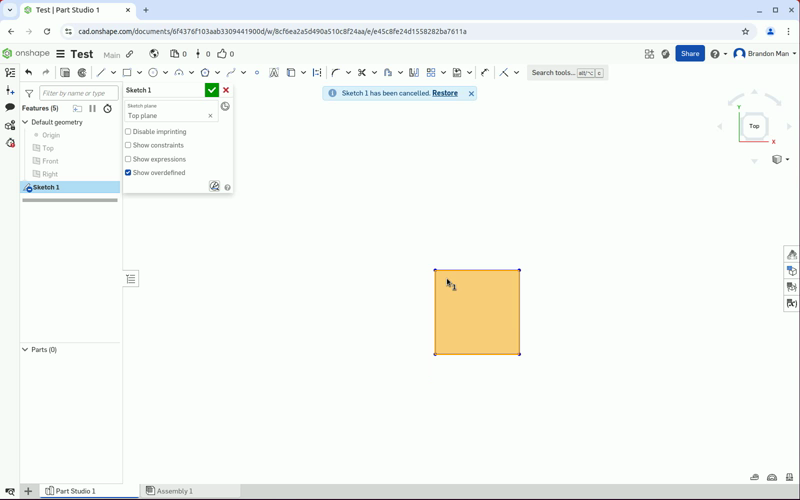
scroll(-6)
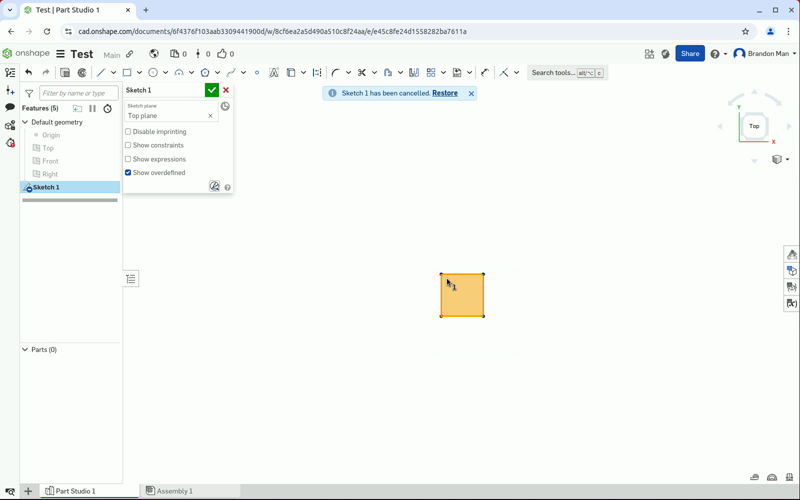
scroll(-6)
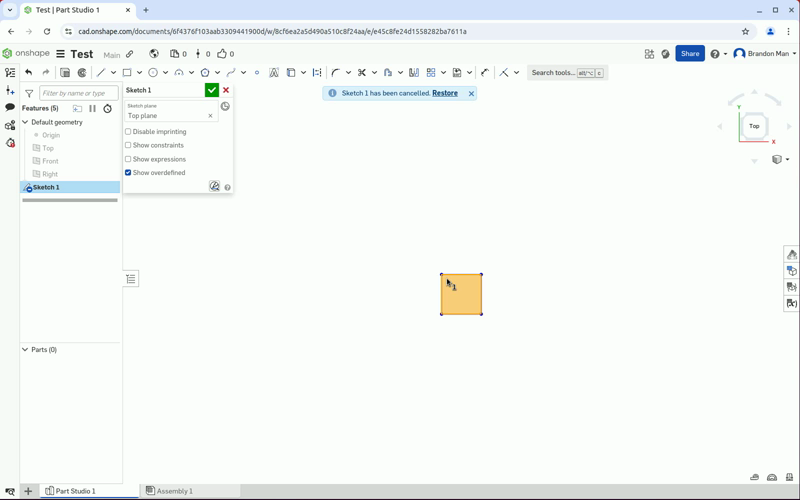
scroll(-6)
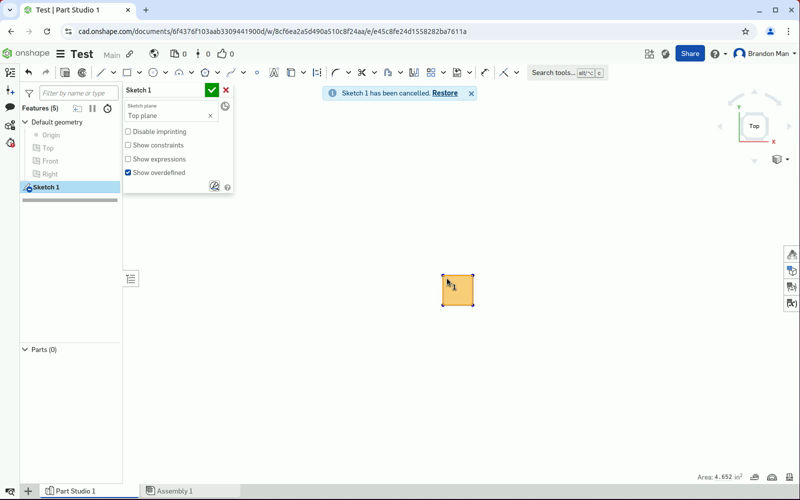
scroll(-6)
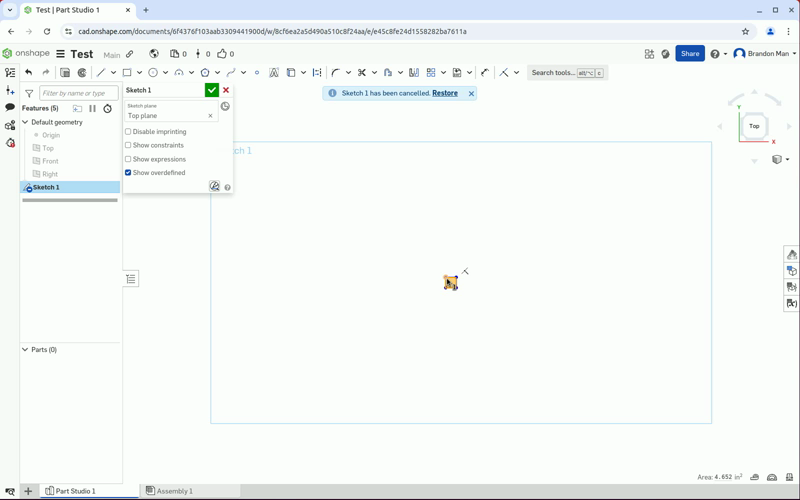
mouse_move(73, 352)
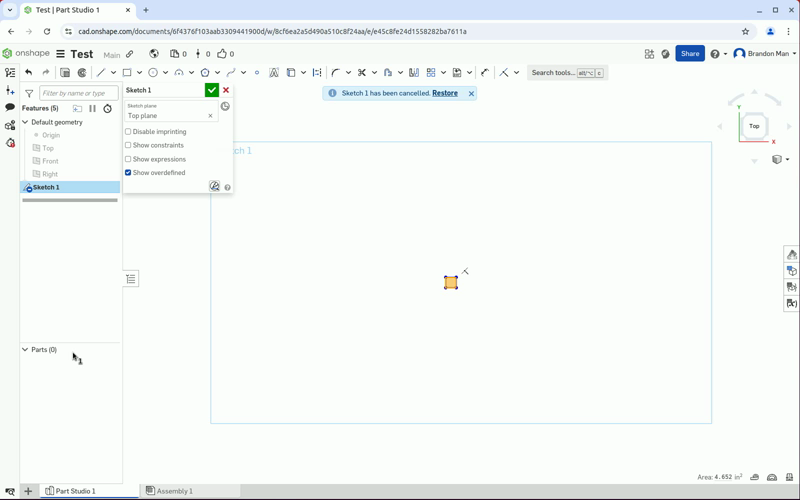
key(shift+y)
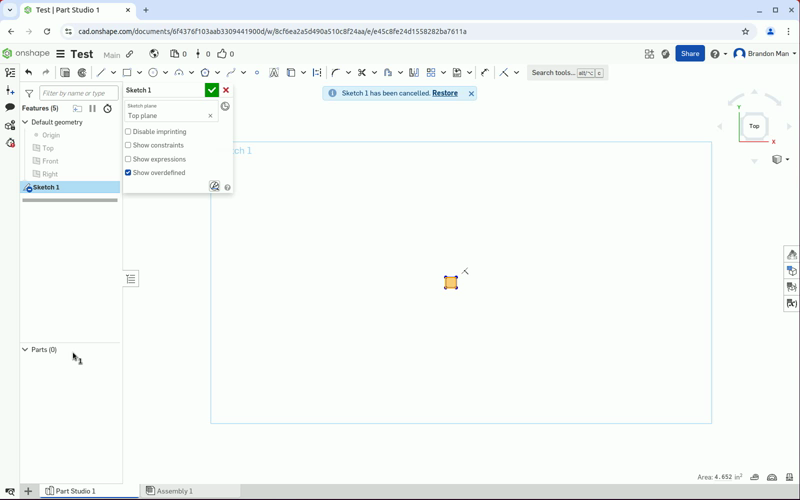
key(shift+e)
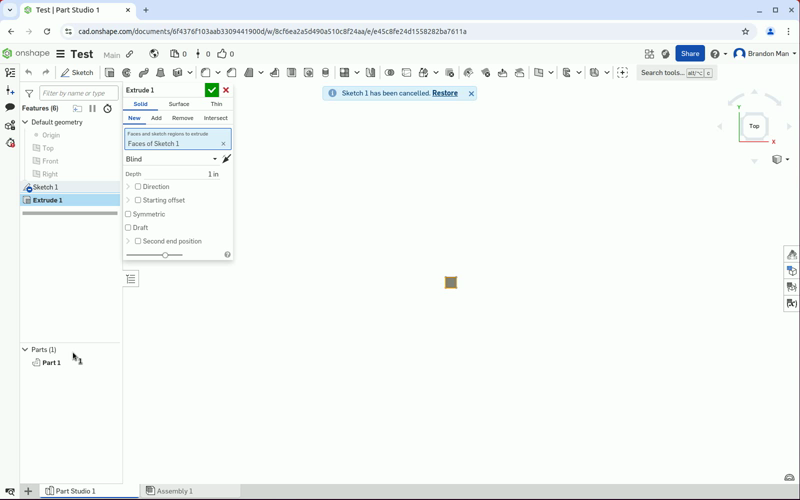
mouse_move(143, 106)
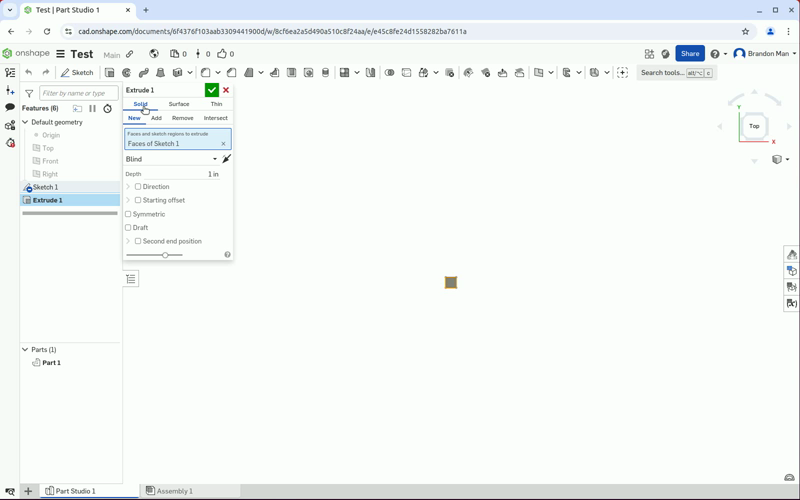
click(143, 106)
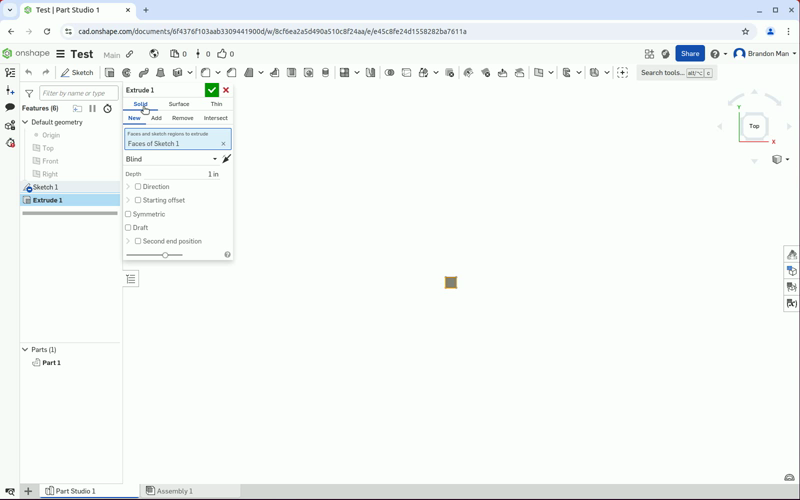
mouse_move(137, 120)
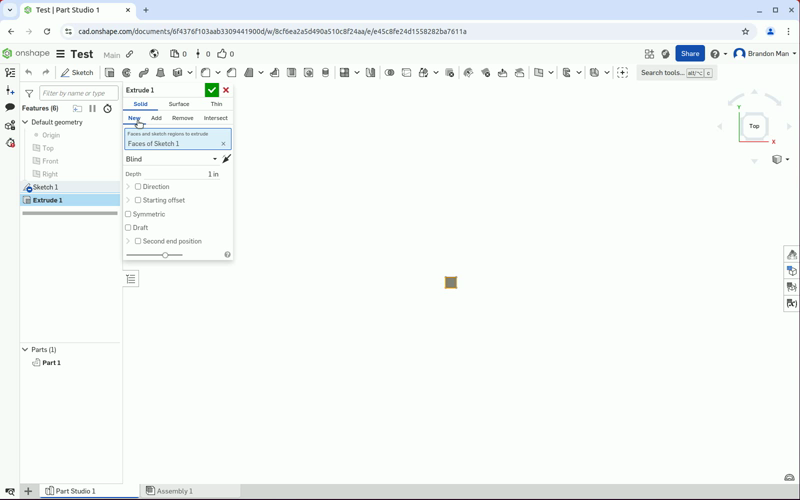
click(137, 120)
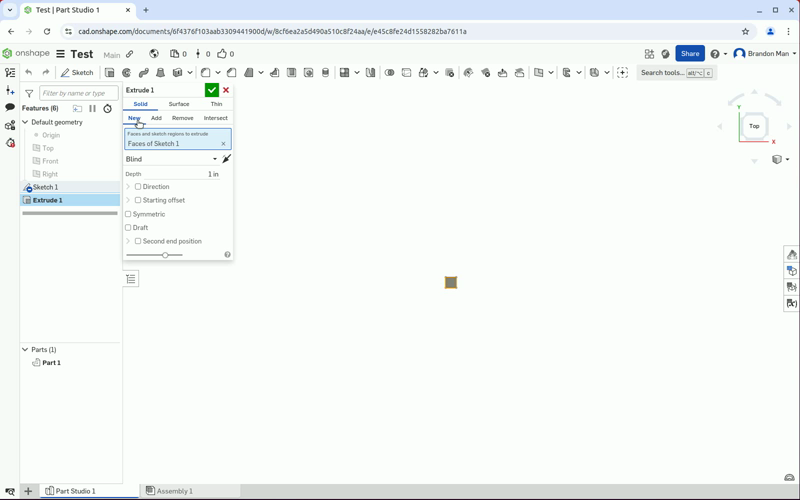
key(tab, 4)
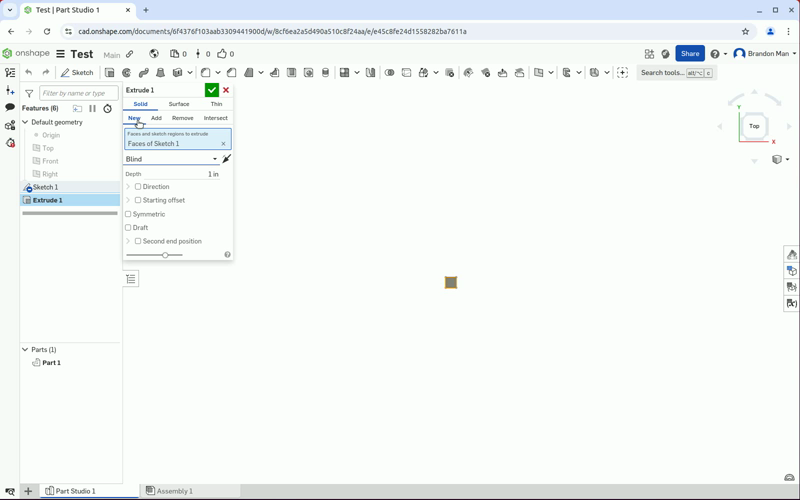
text(4.092)
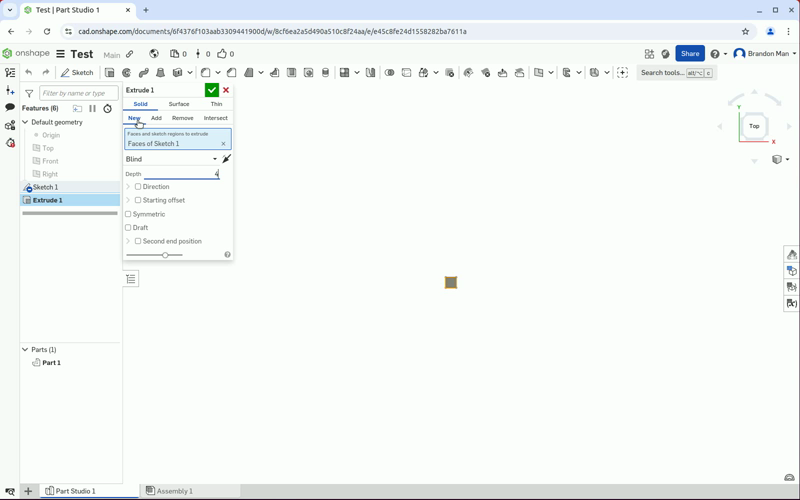
key(enter)
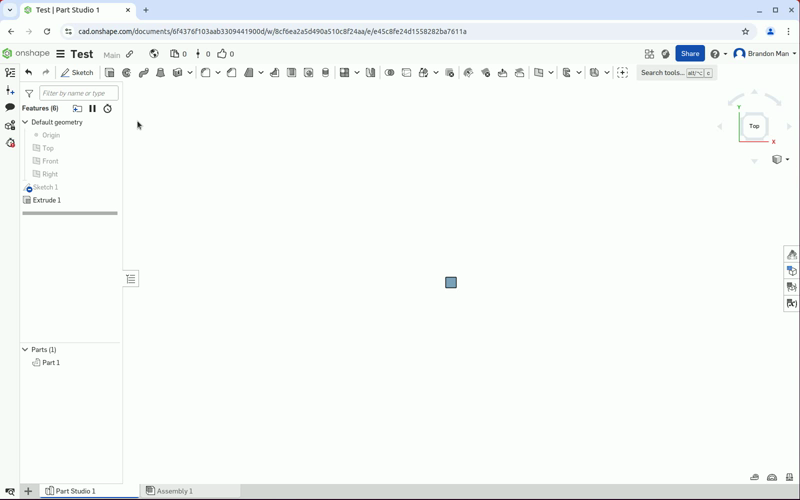
key(shift+h)
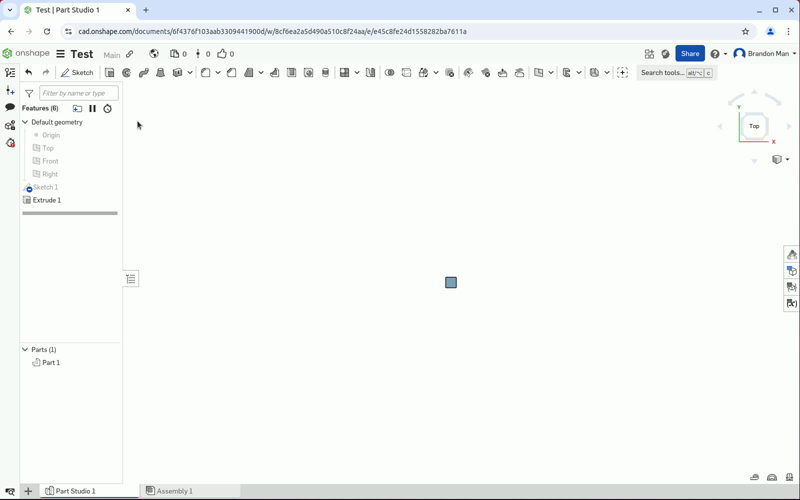
key(shift+h)
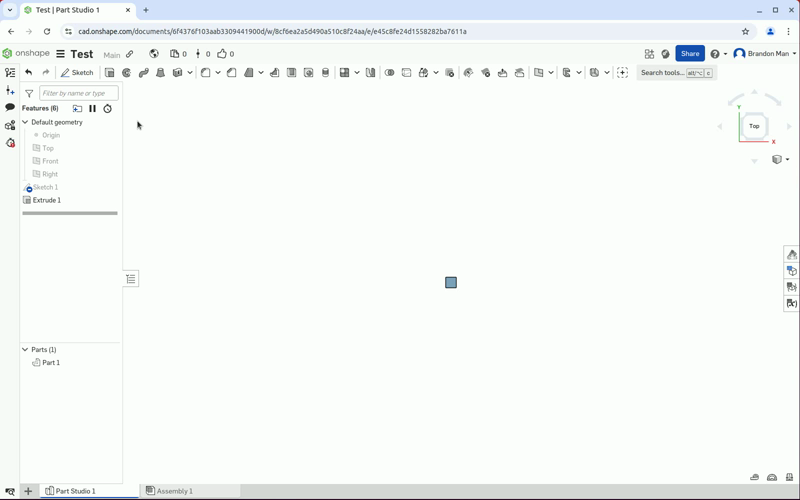
mouse_move(73, 189)
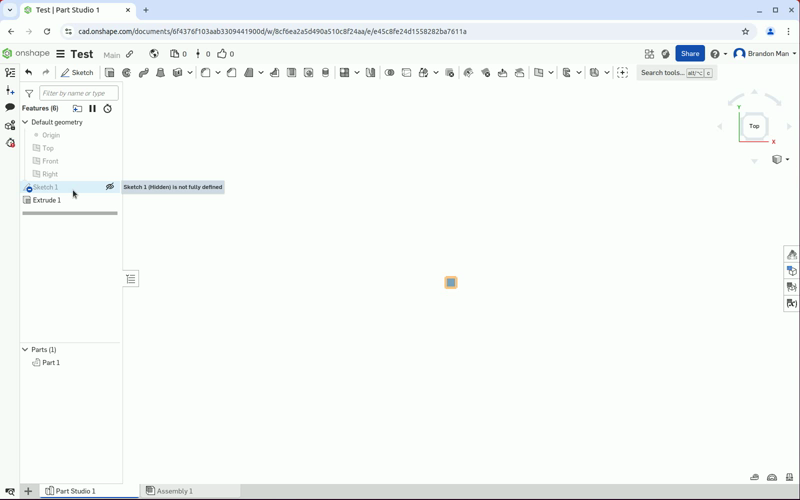
click(73, 189)
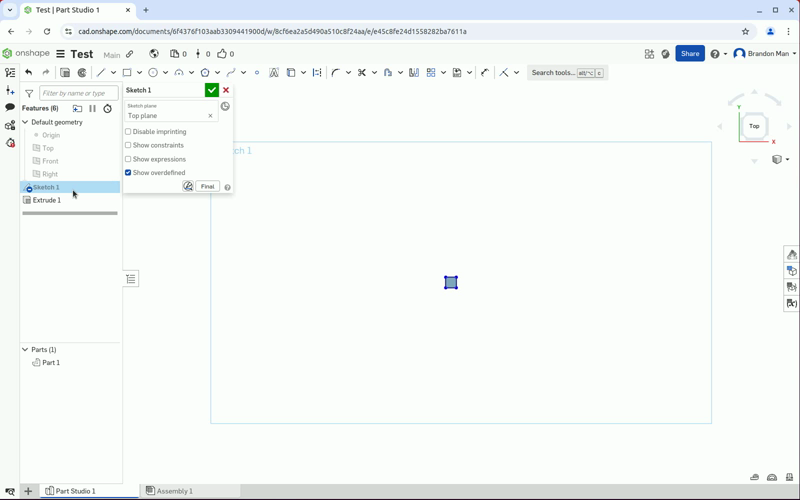
mouse_move(229, 92)
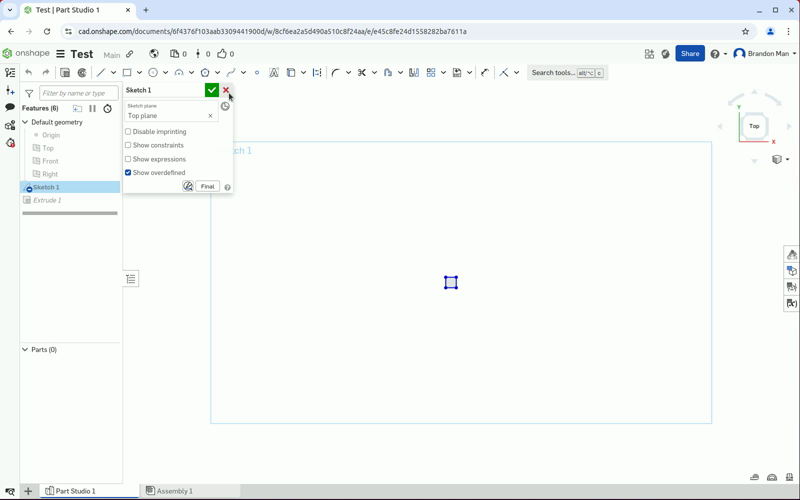
click(229, 92)
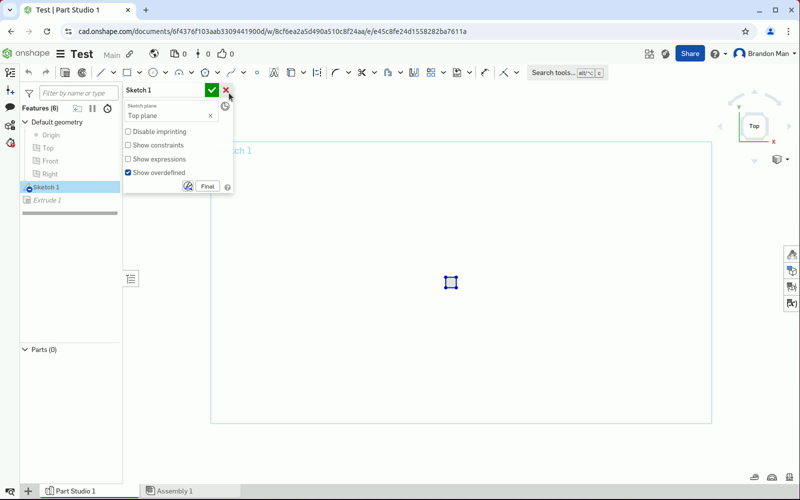
key(shift+s)
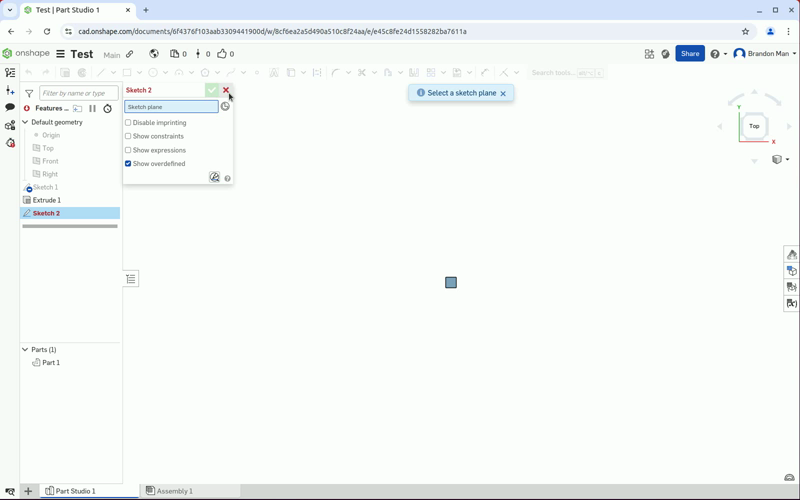
mouse_move(73, 150)
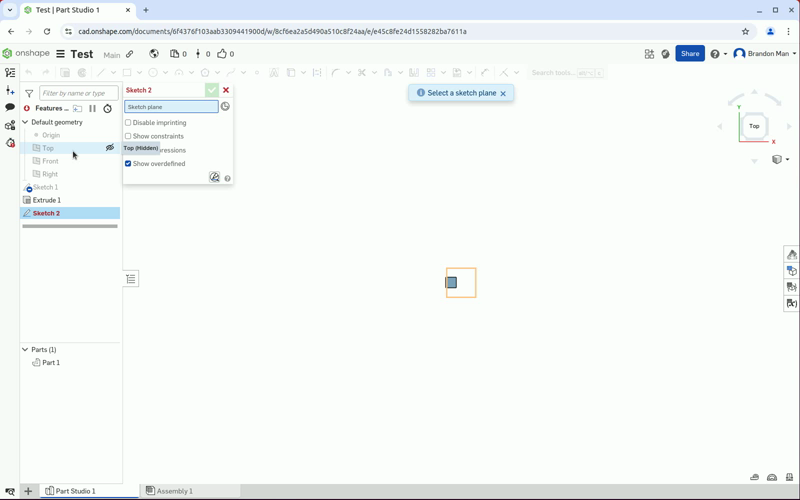
click(73, 150)
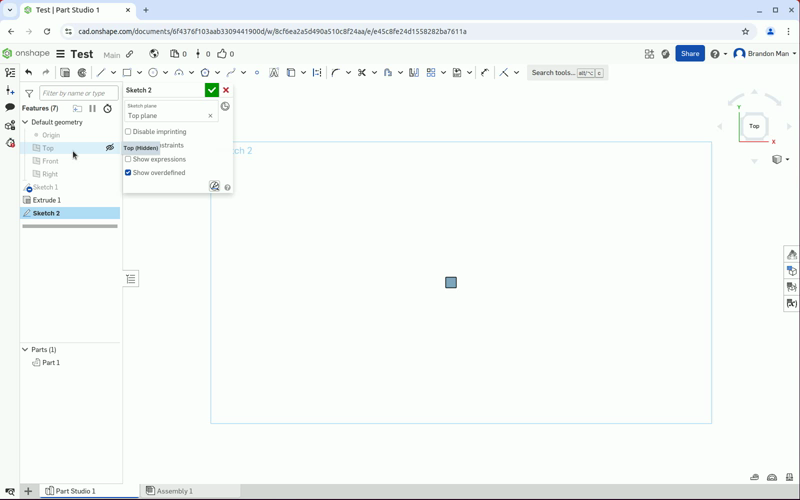
mouse_move(73, 352)
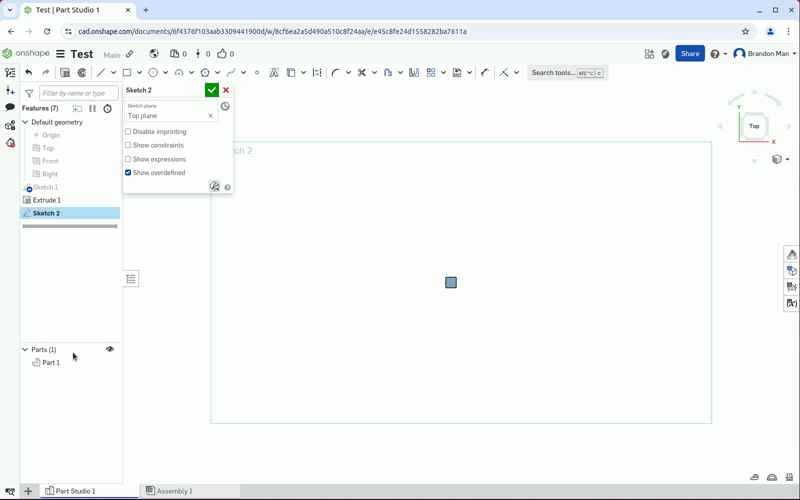
key(y)
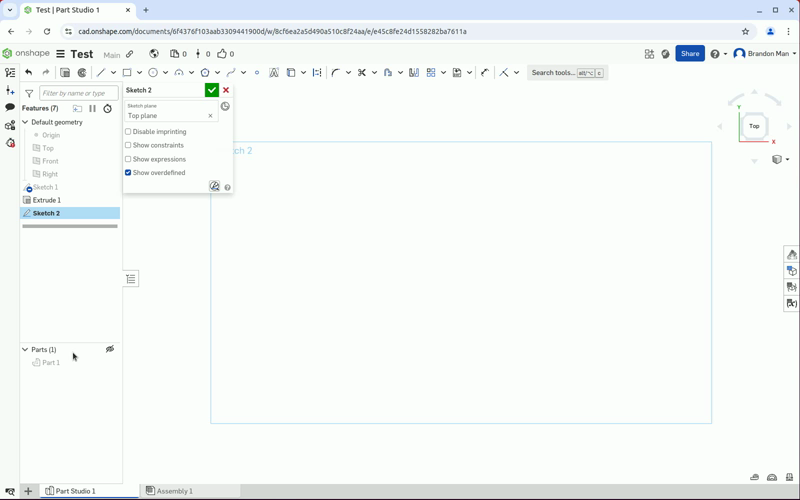
key(l)
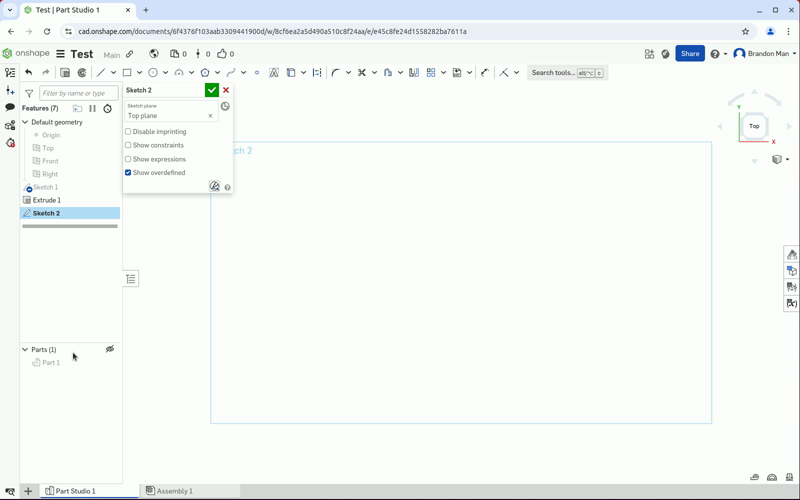
key_down(shift)
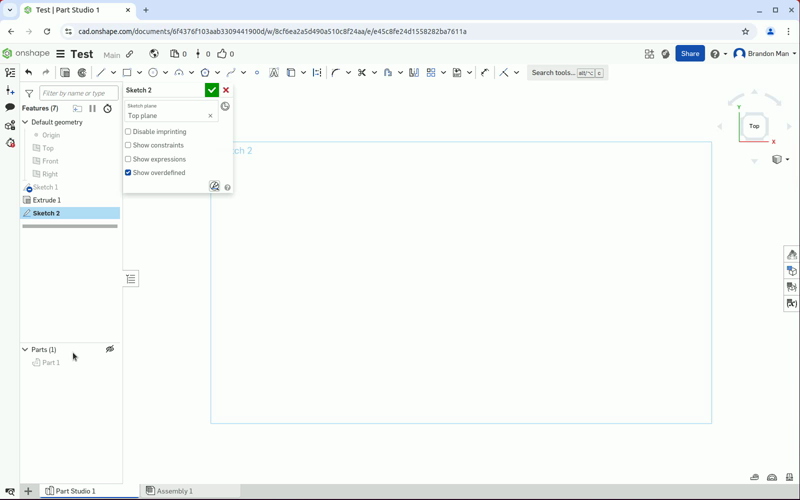
mouse_move(456, 287)
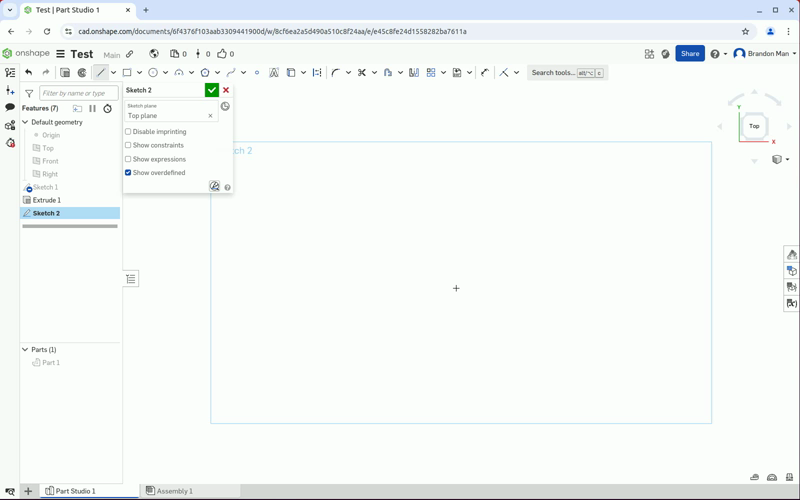
click(456, 287)
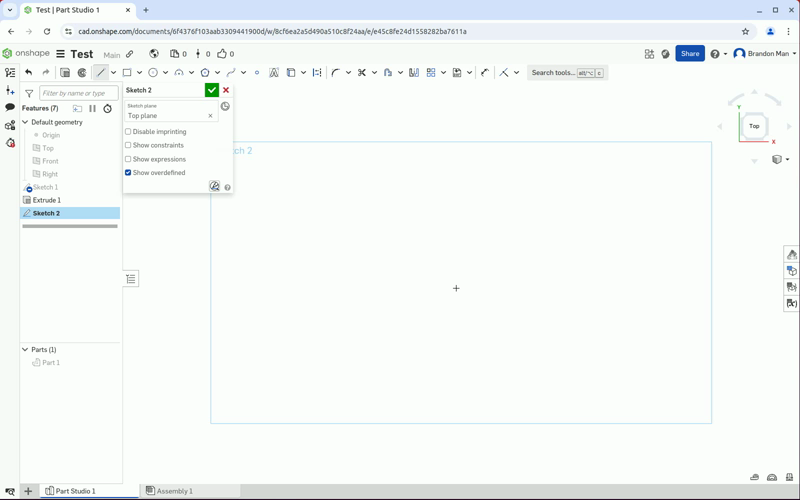
key_up(shift)
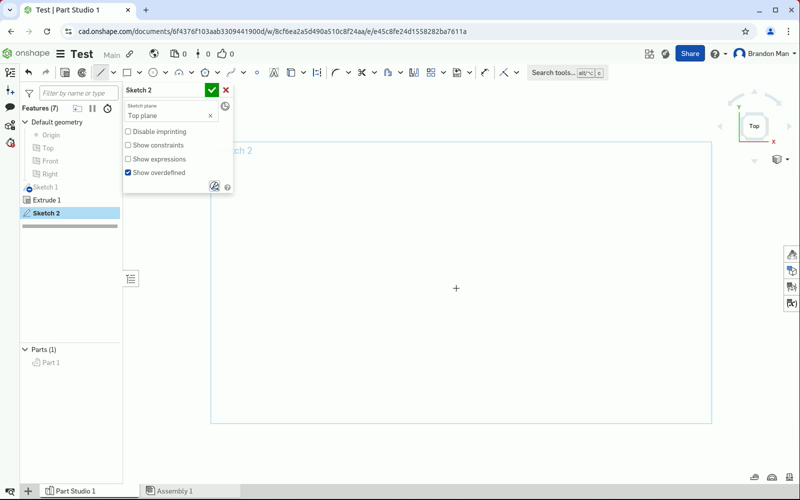
key_down(shift)
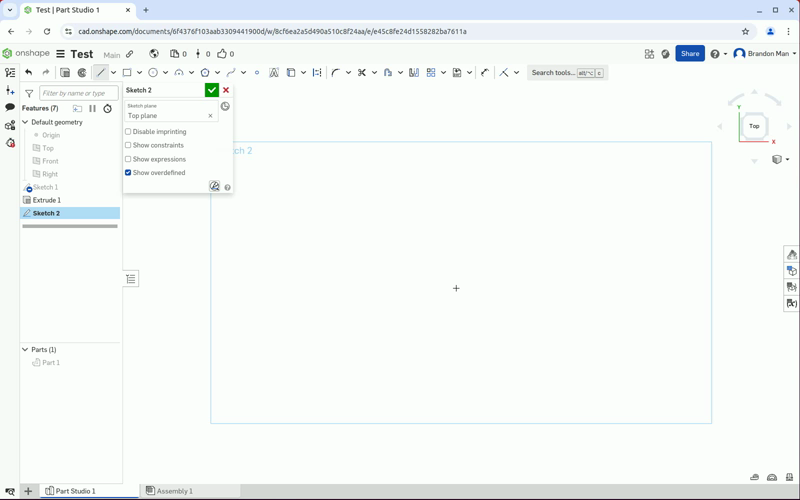
mouse_move(486, 287)
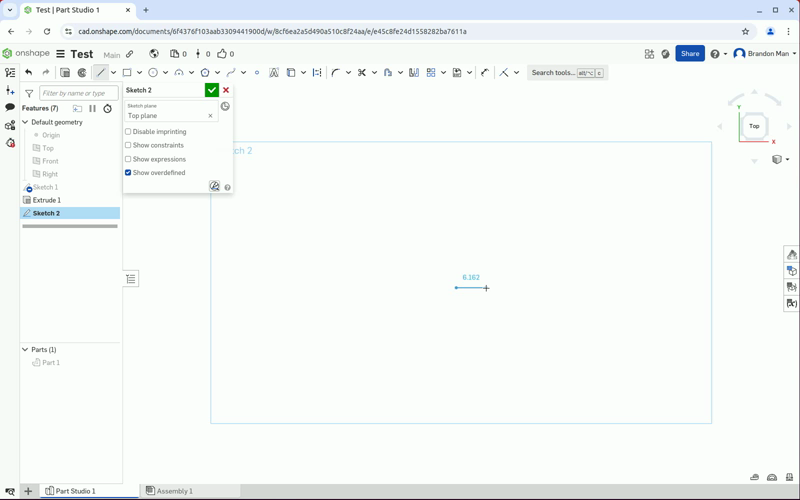
mouse_move(466, 287)
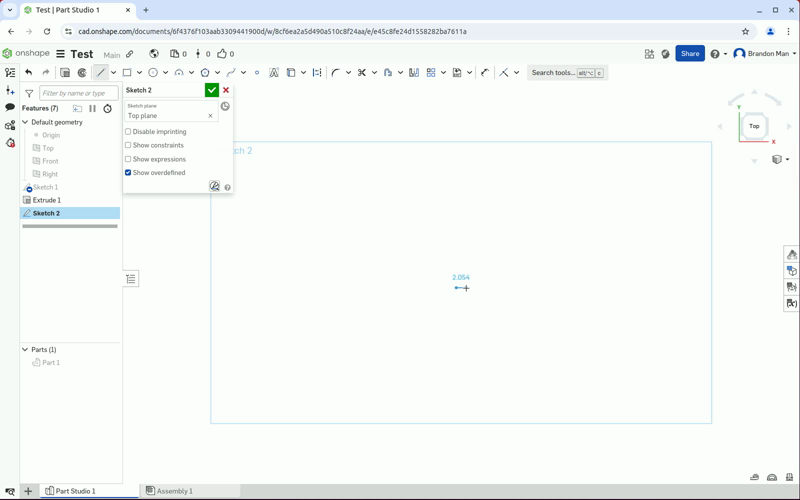
click(466, 287)
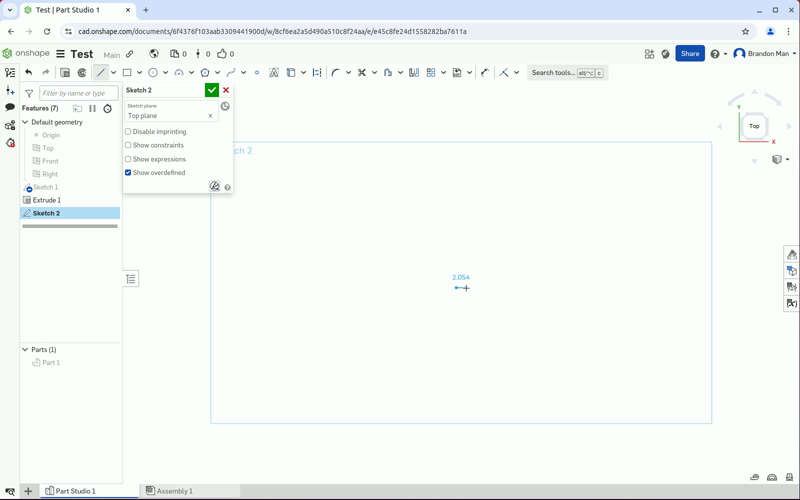
key_up(shift)
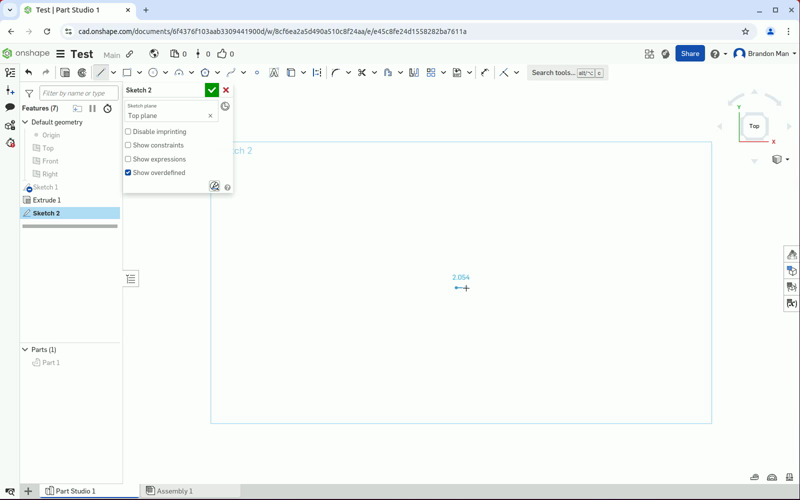
key_down(shift)
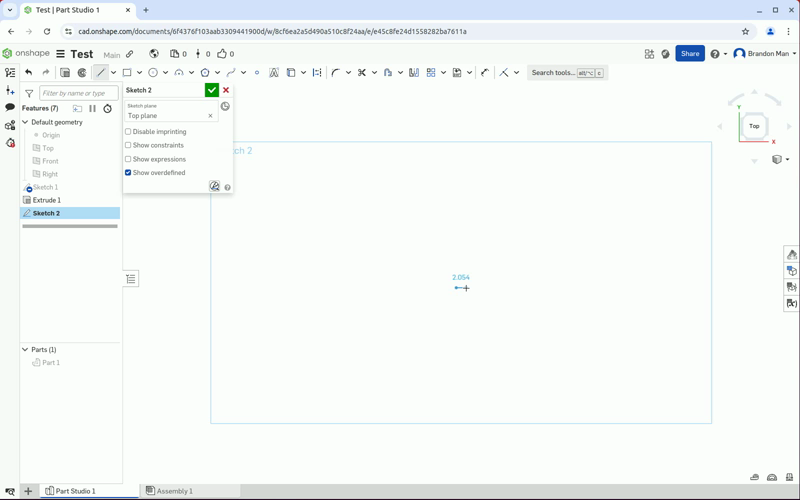
mouse_move(496, 287)
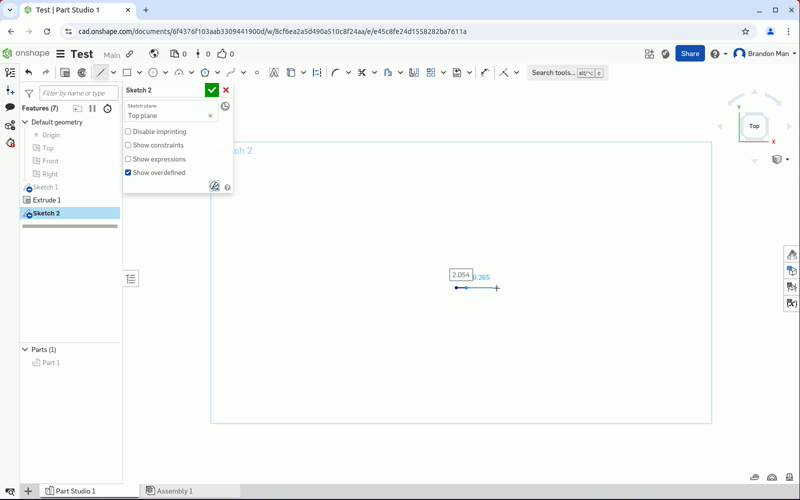
mouse_move(466, 277)
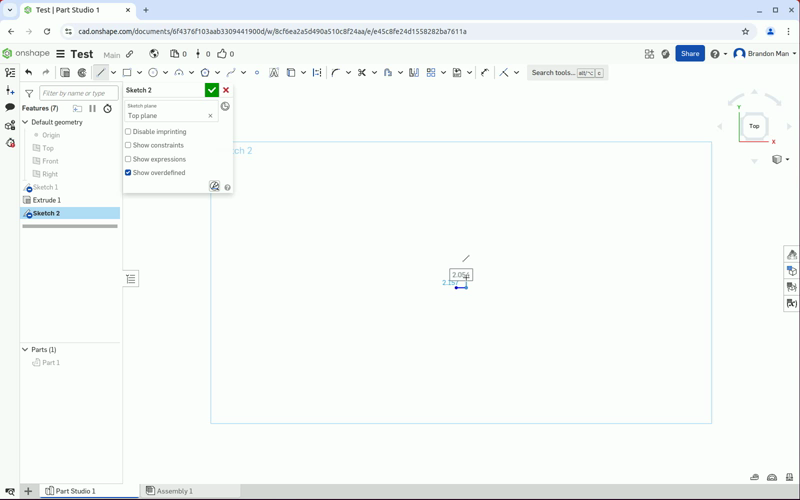
click(466, 277)
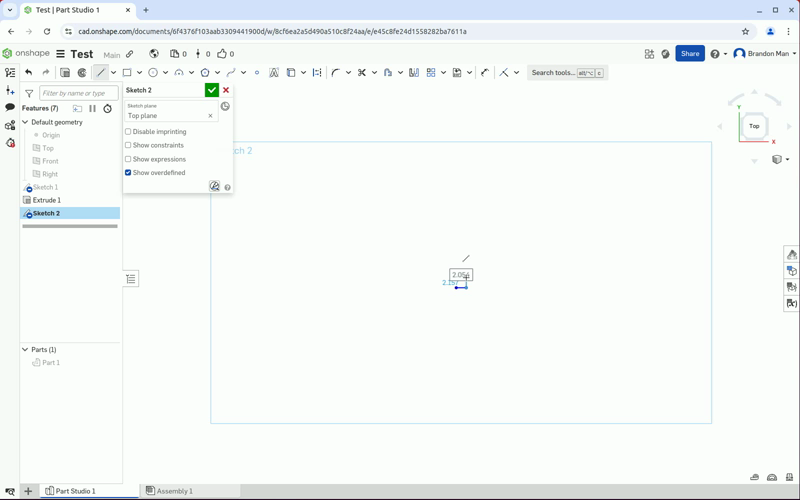
key_up(shift)
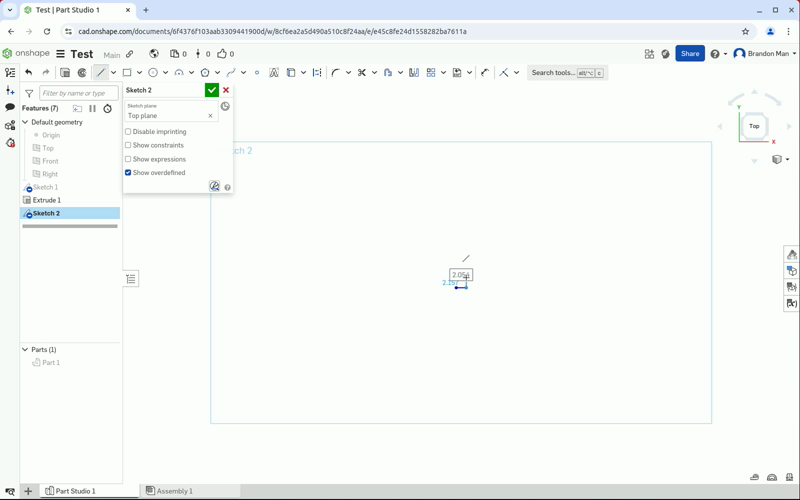
key_down(shift)
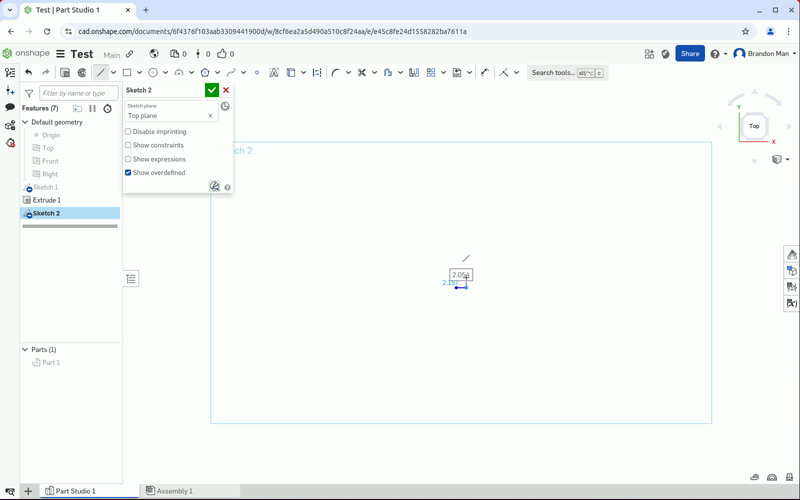
mouse_move(496, 277)
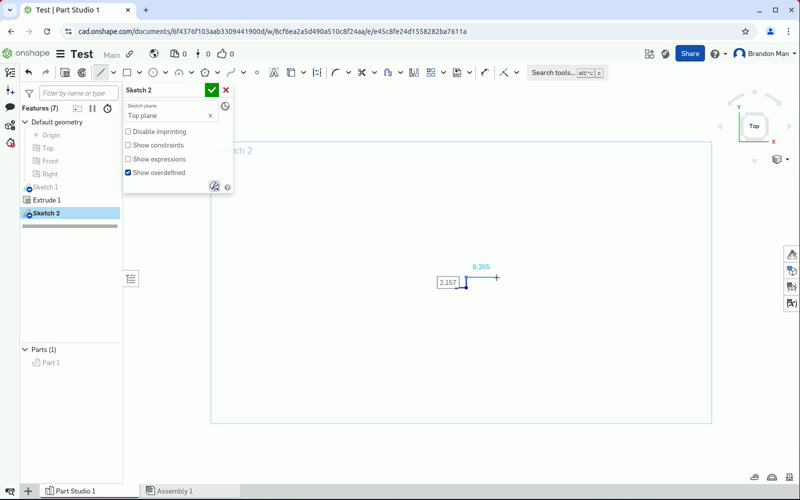
mouse_move(456, 277)
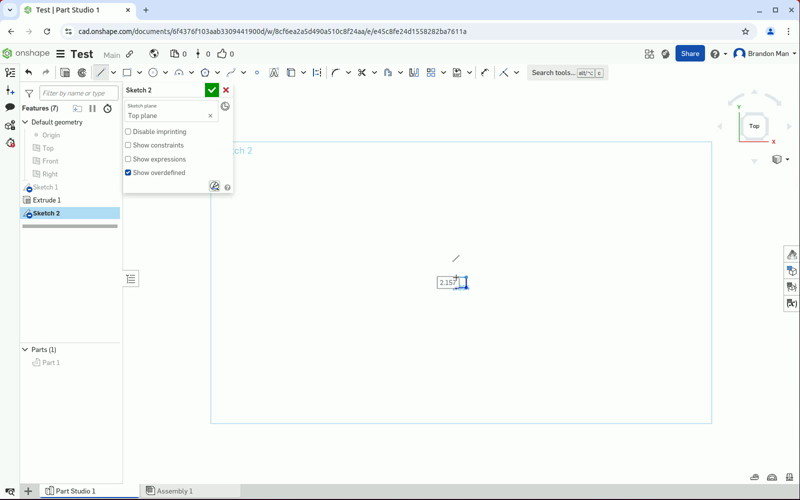
click(456, 277)
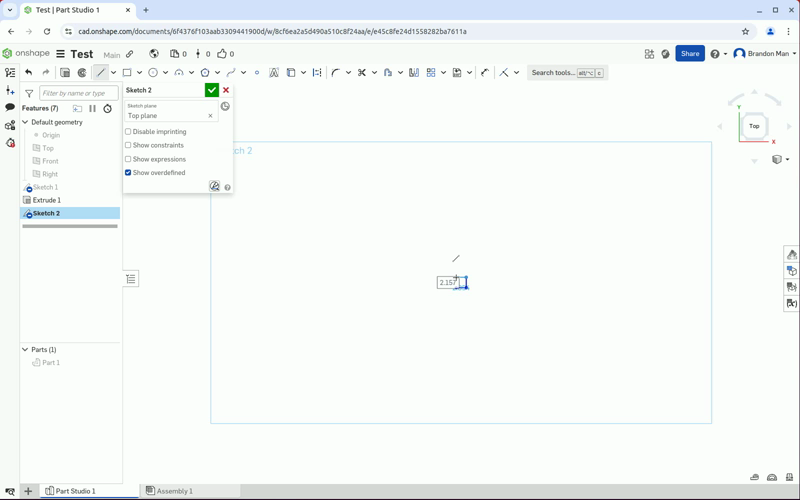
key_up(shift)
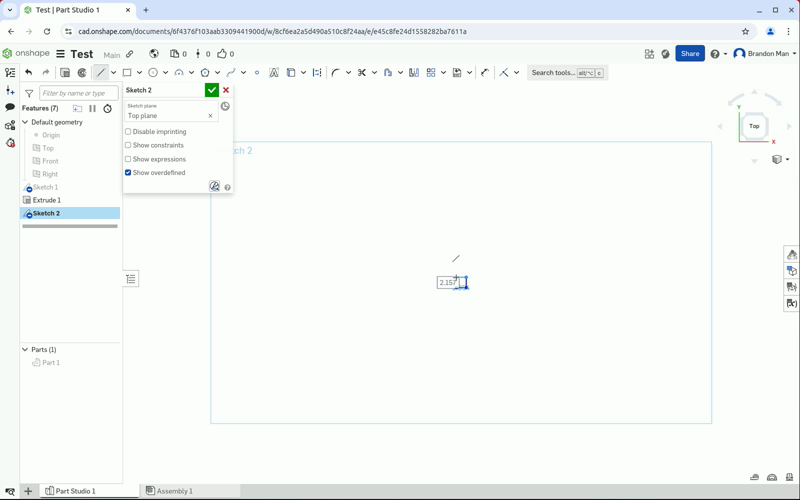
mouse_move(486, 277)
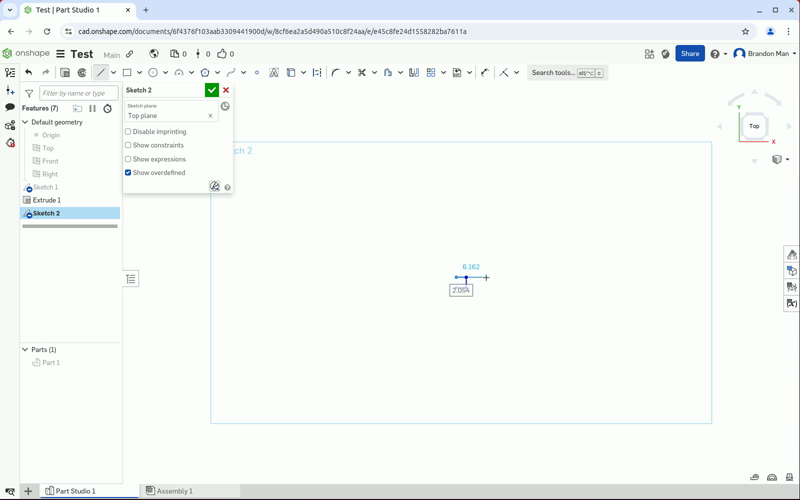
key_down(shift)
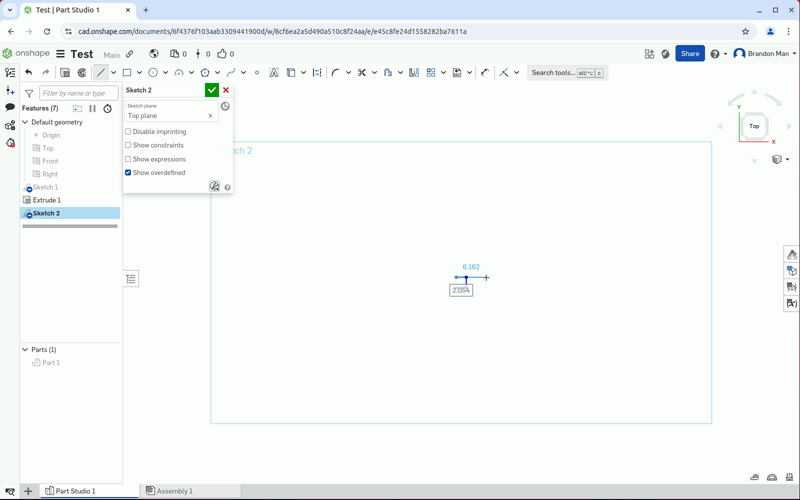
mouse_move(456, 287)
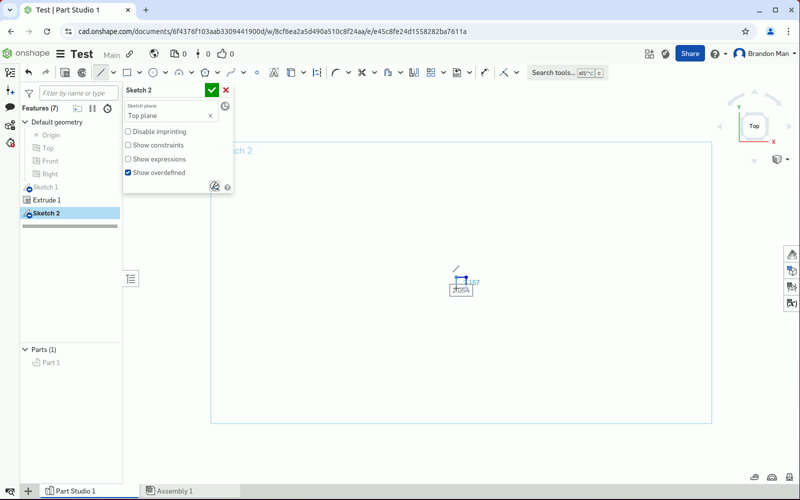
key_up(shift)
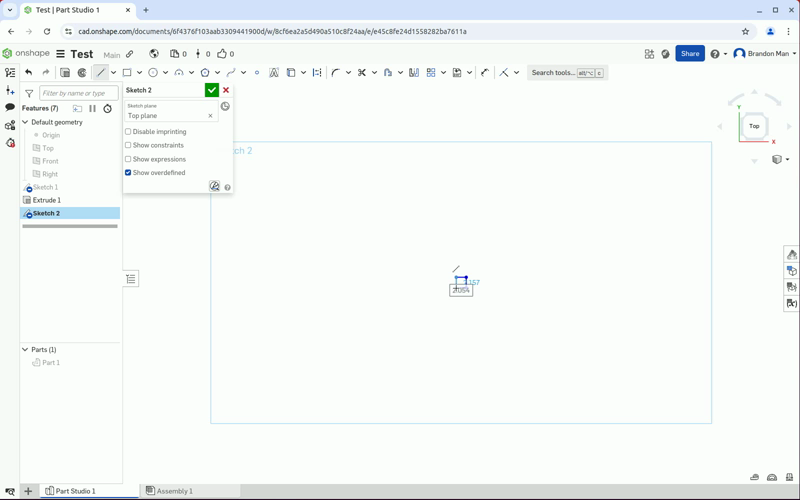
click(456, 287)
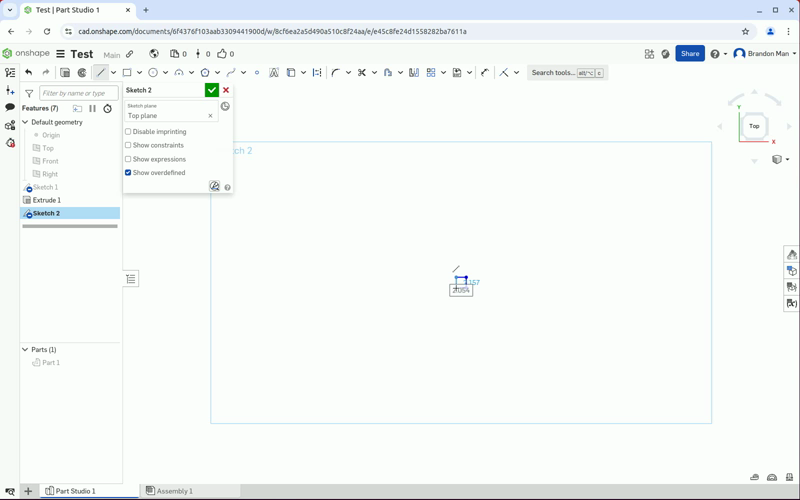
key(esc)
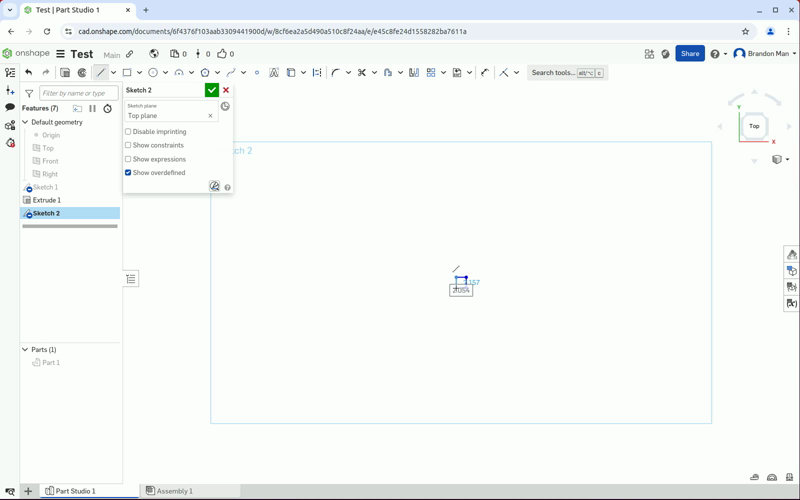
mouse_move(462, 282)
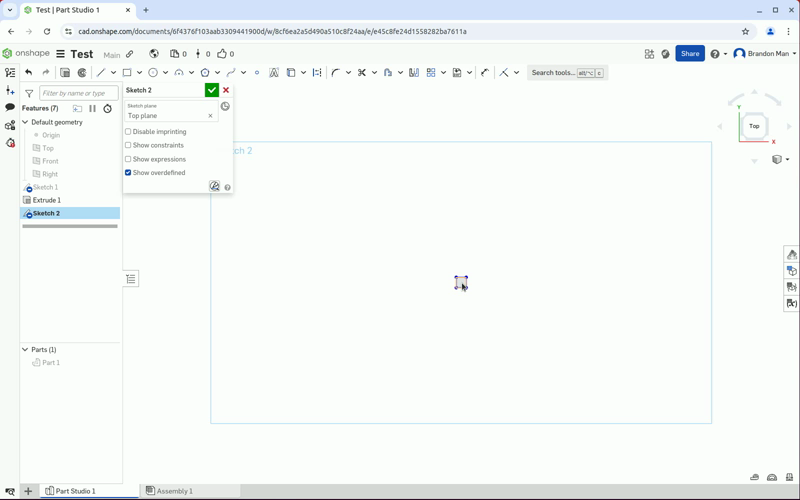
scroll(6)
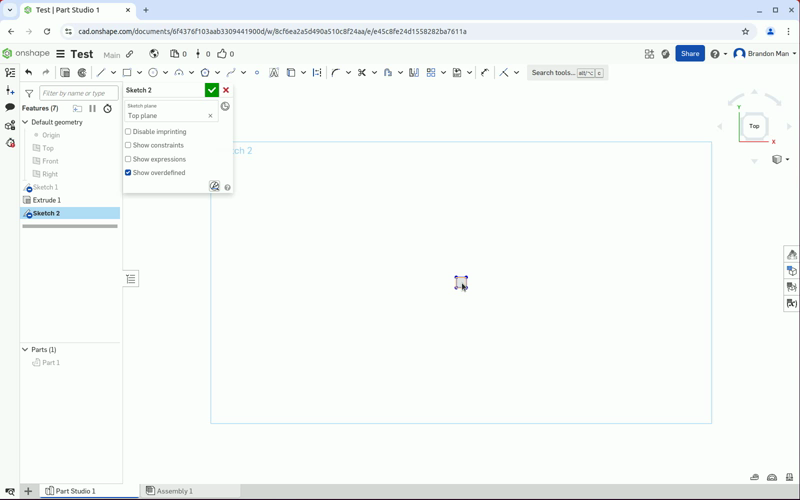
scroll(6)
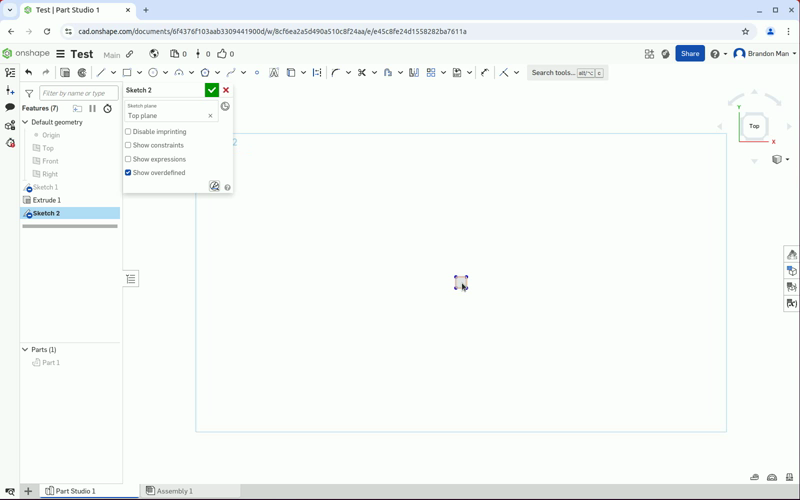
scroll(6)
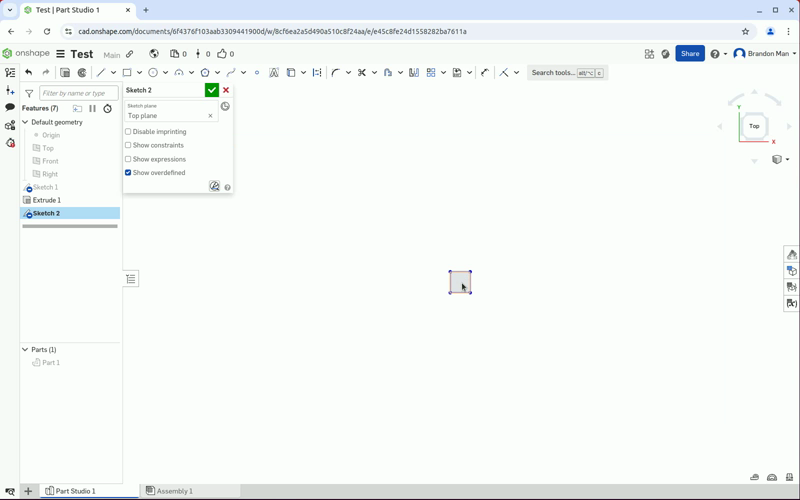
scroll(6)
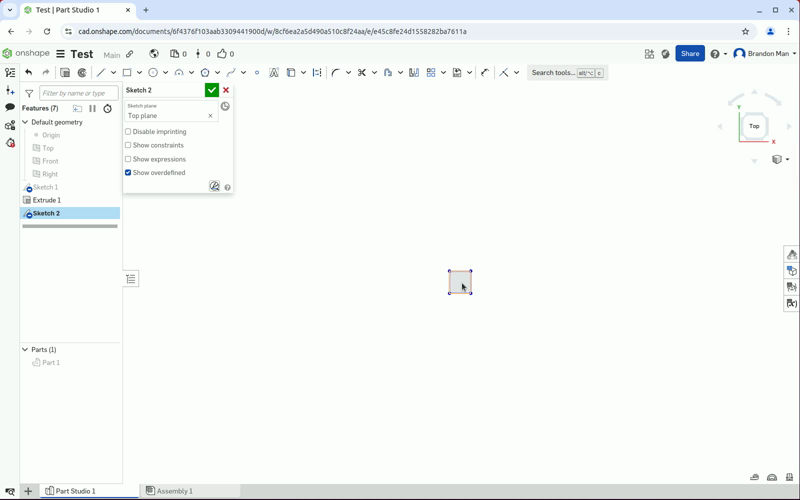
scroll(6)
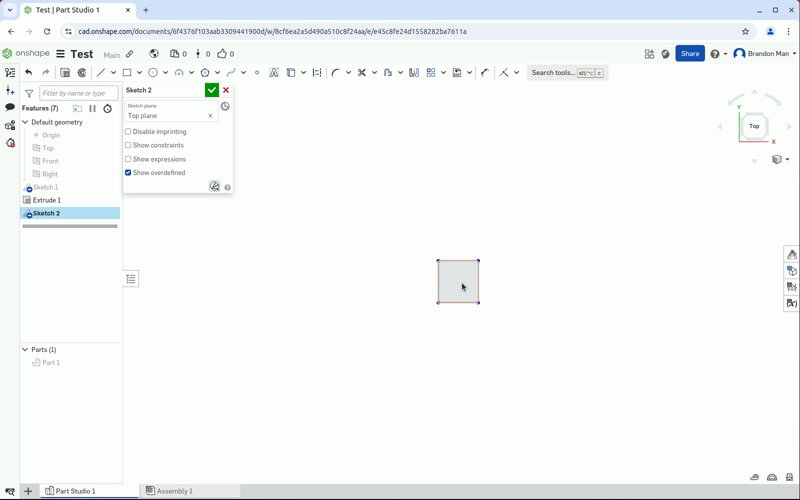
scroll(6)
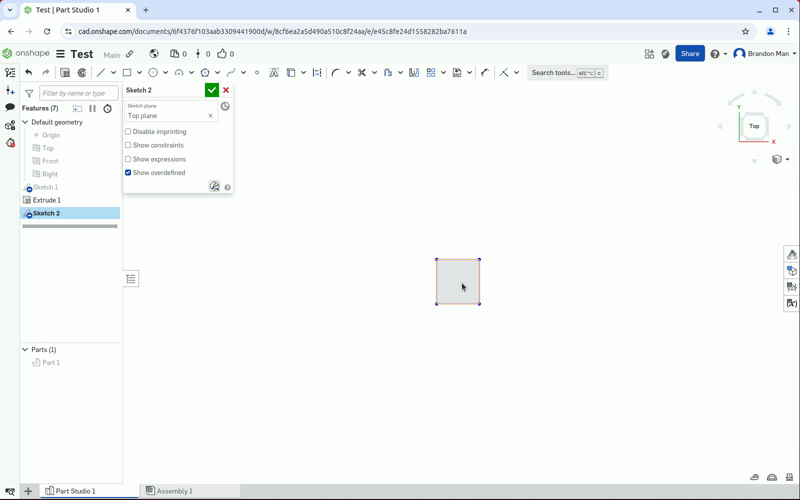
scroll(6)
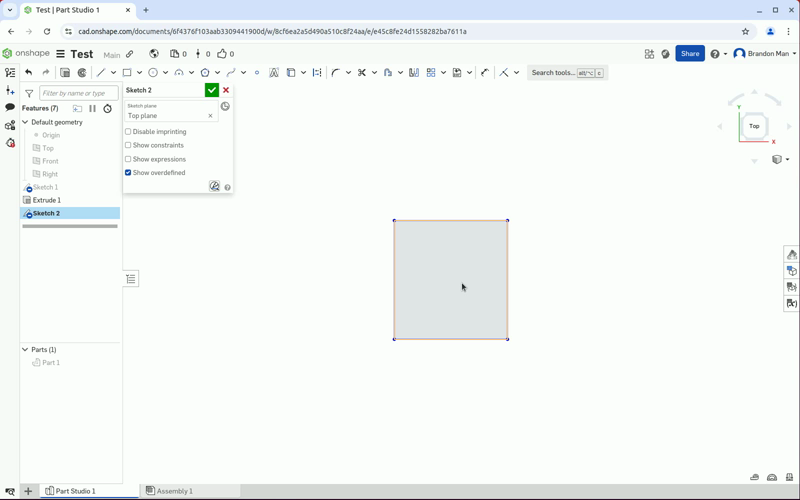
click(462, 282)
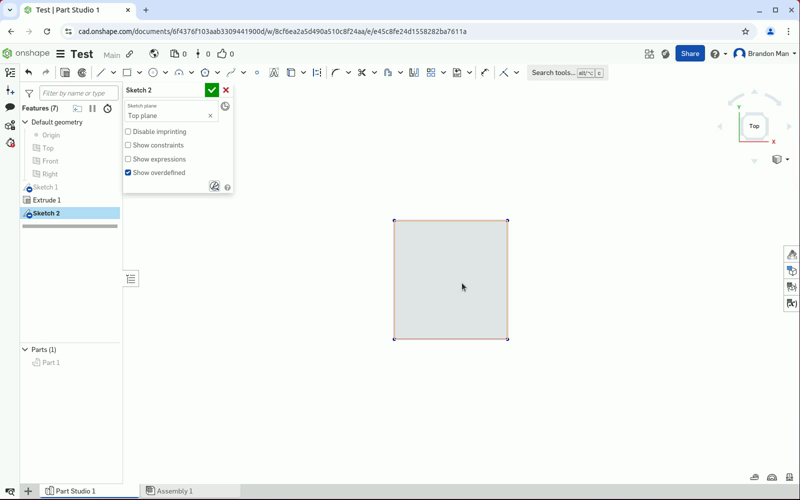
scroll(-6)
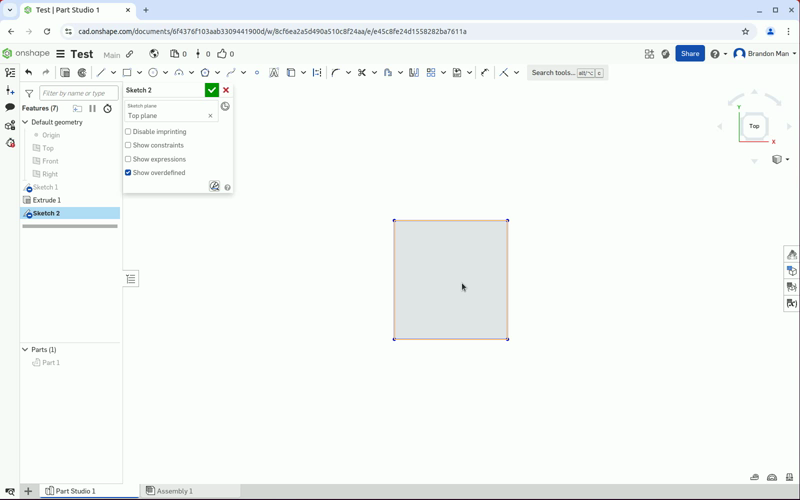
scroll(-6)
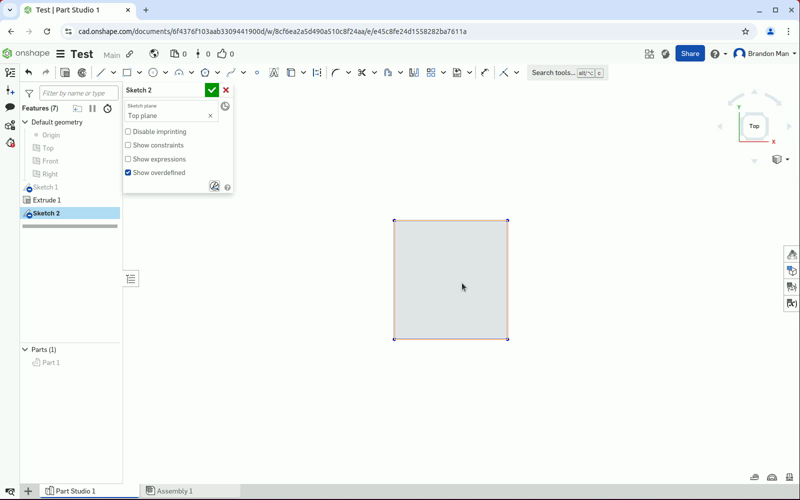
scroll(-6)
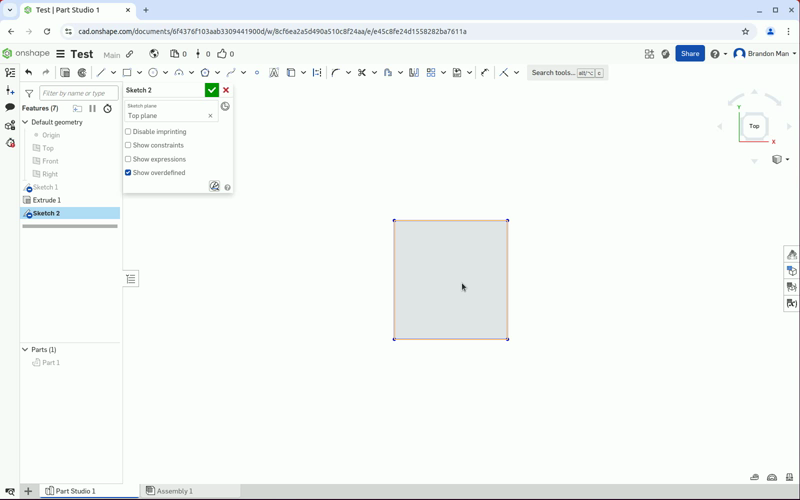
scroll(-6)
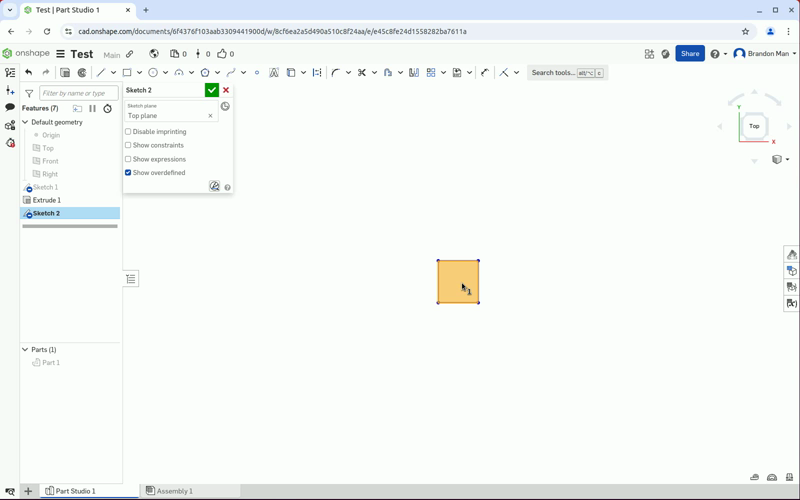
scroll(-6)
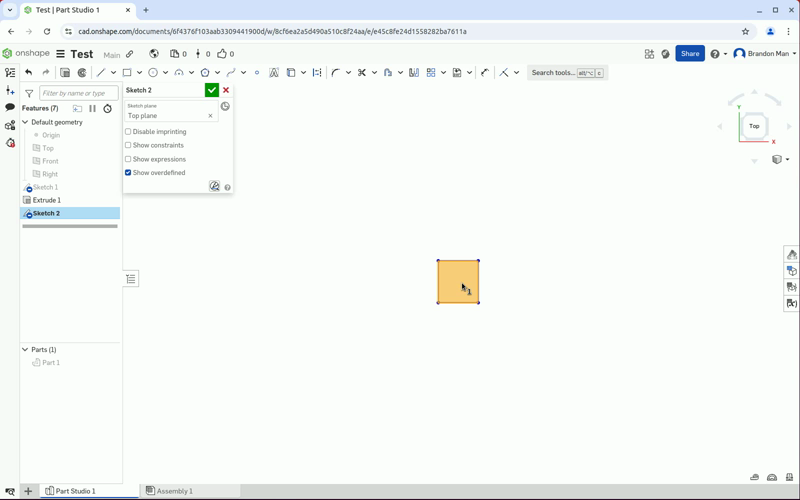
scroll(-6)
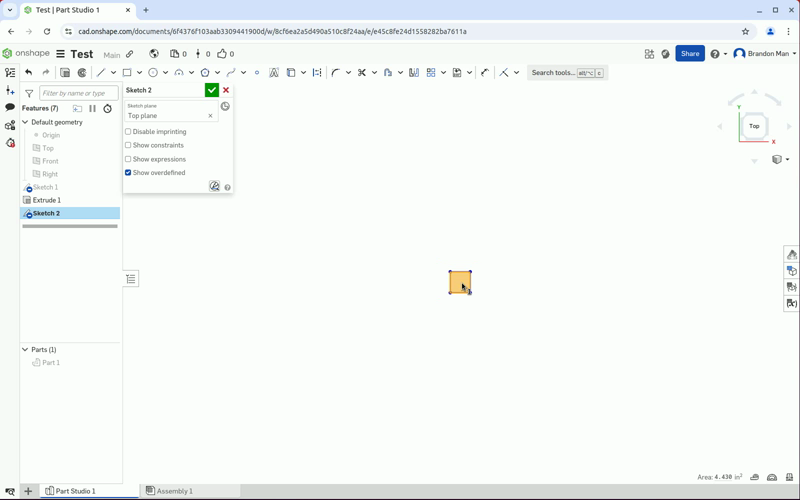
scroll(-6)
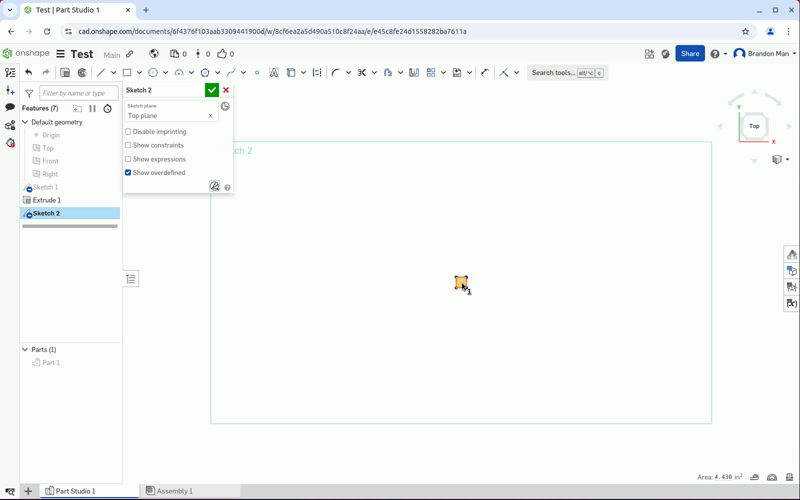
mouse_move(73, 352)
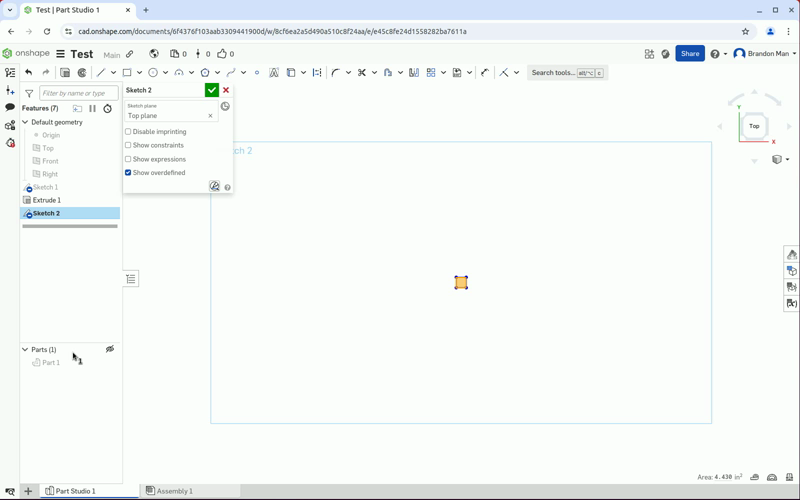
key(shift+y)
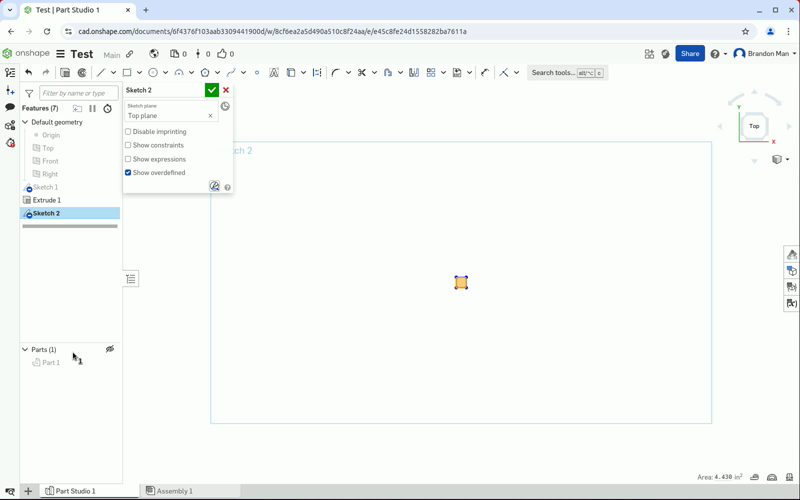
key(shift+e)
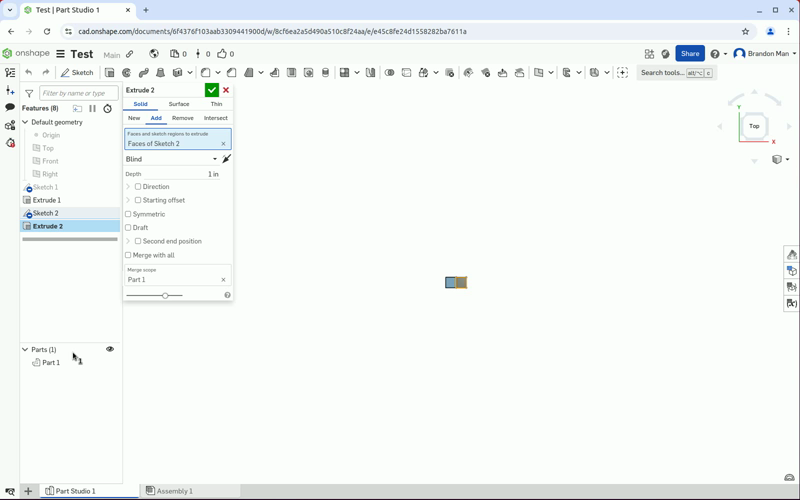
mouse_move(143, 106)
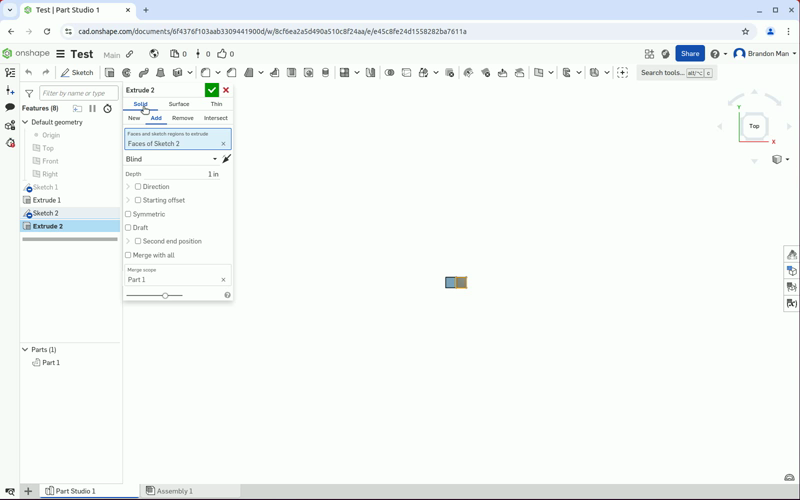
click(143, 106)
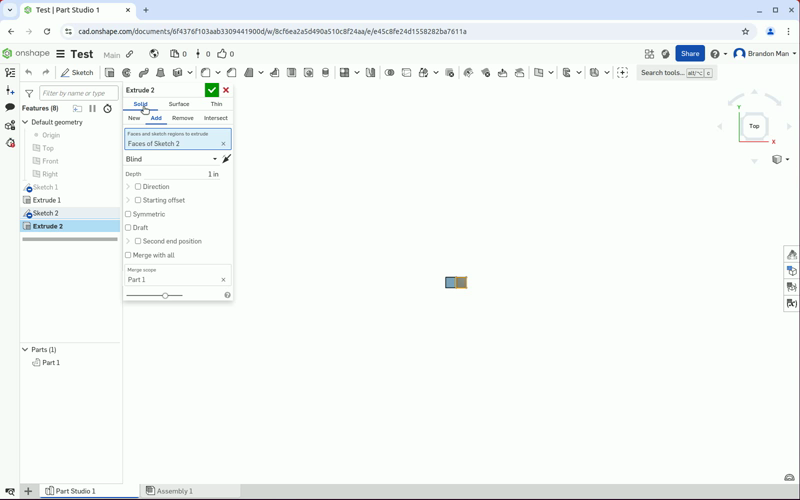
mouse_move(137, 120)
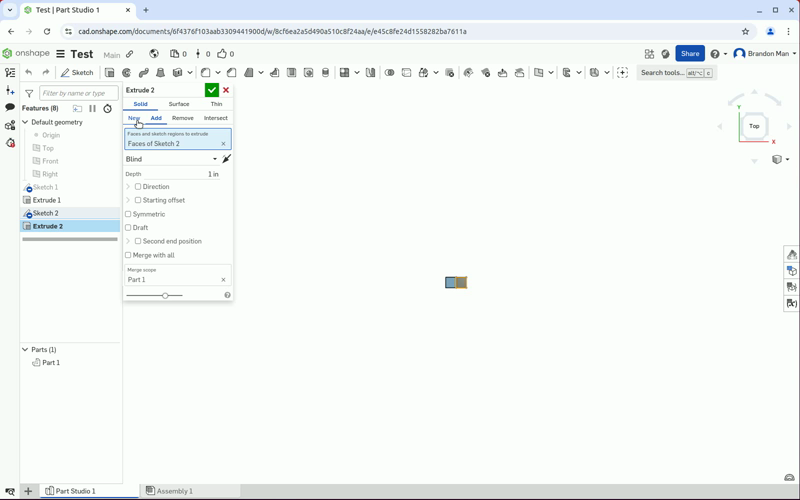
click(137, 120)
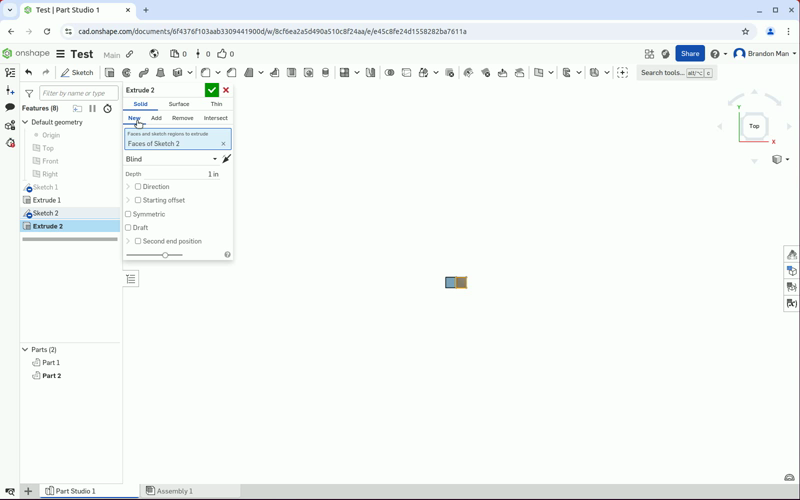
key(tab, 4)
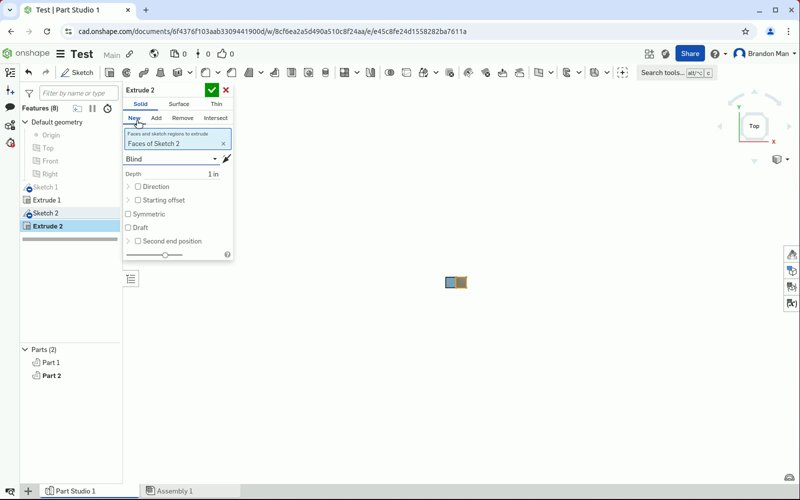
text(4.092)
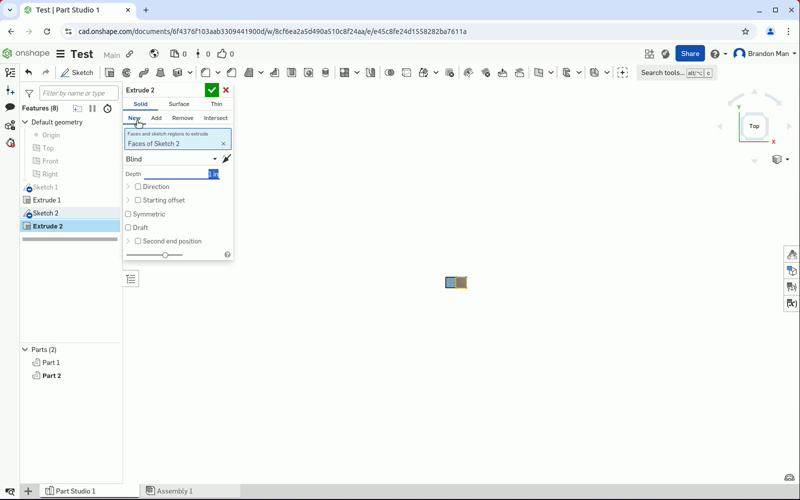
key(enter)
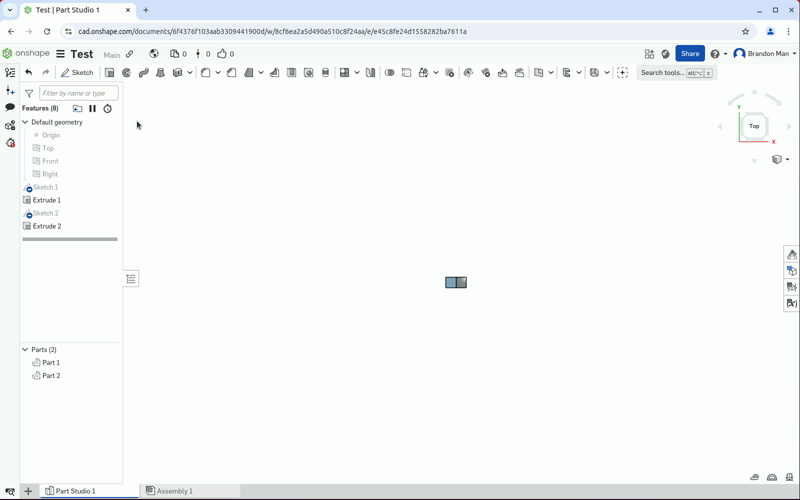
key(shift+h)
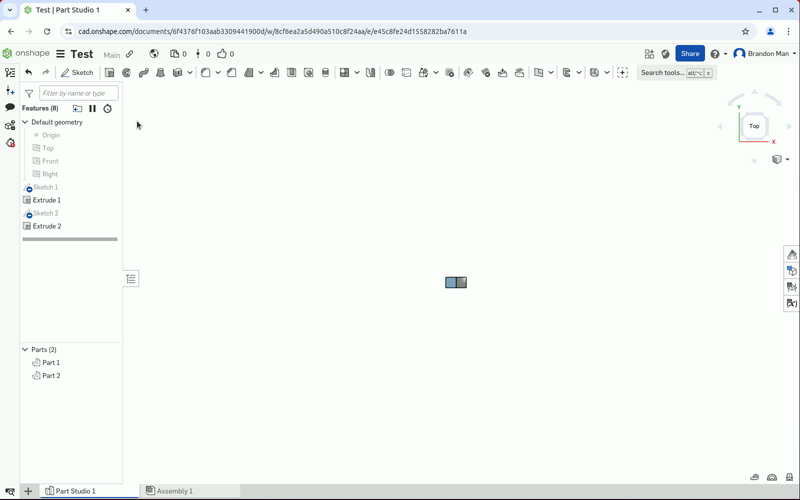
key(shift+h)
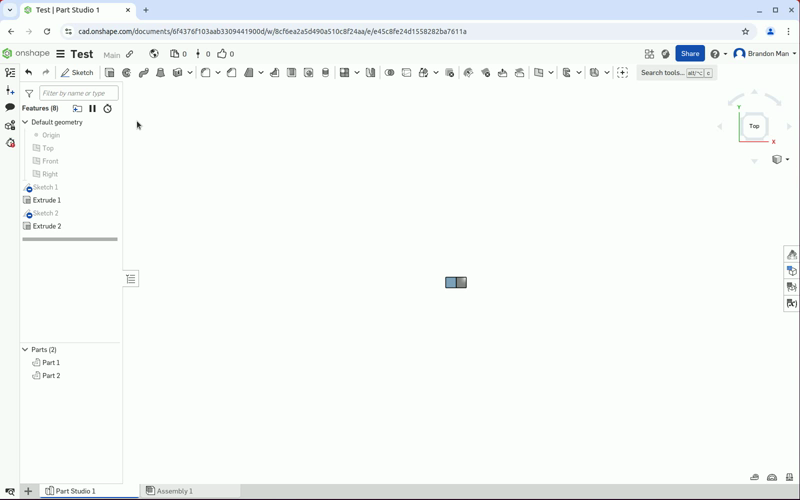
mouse_move(73, 189)
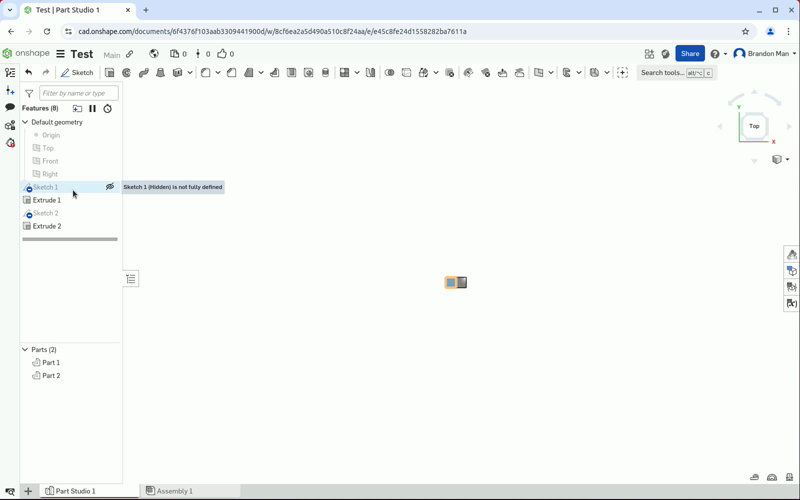
click(73, 189)
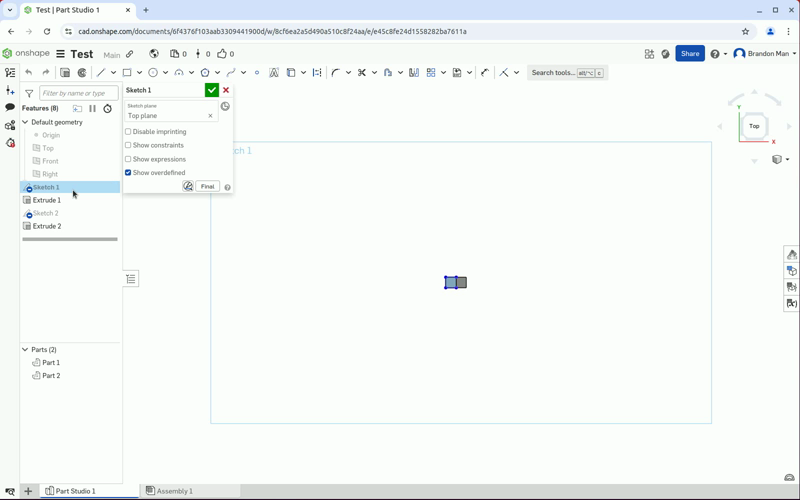
mouse_move(229, 92)
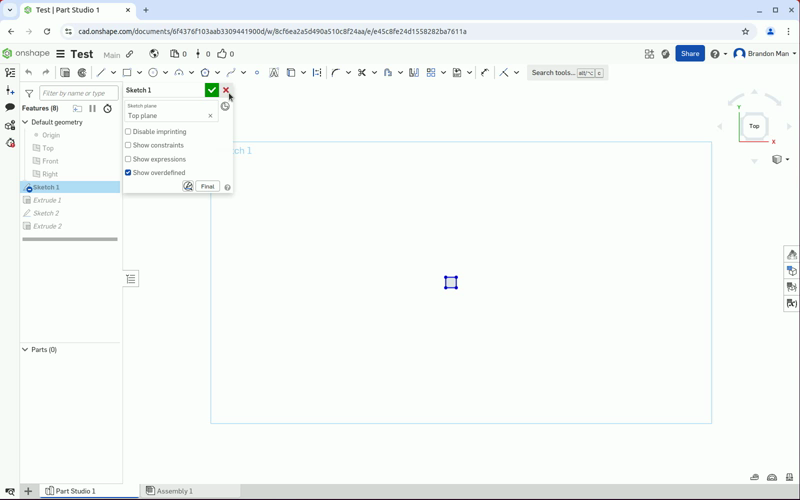
click(229, 92)
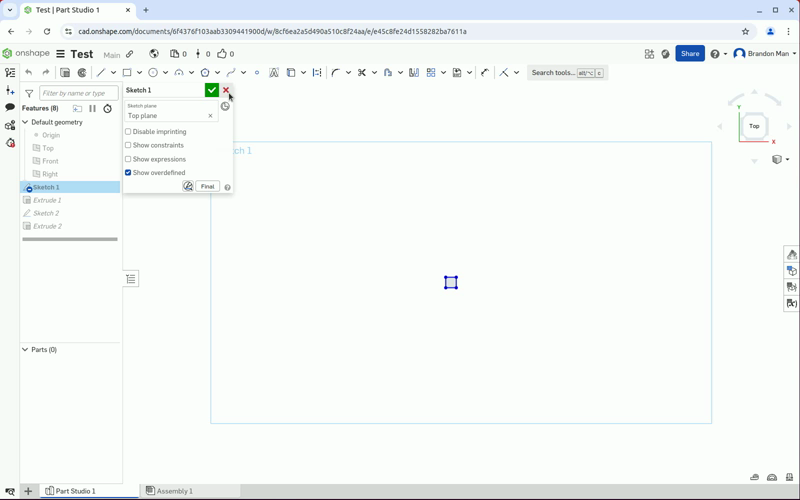
key(shift+s)
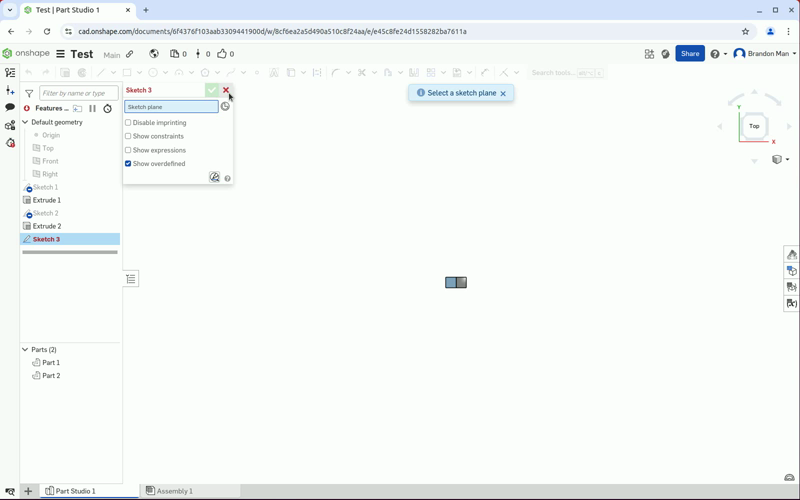
mouse_move(73, 150)
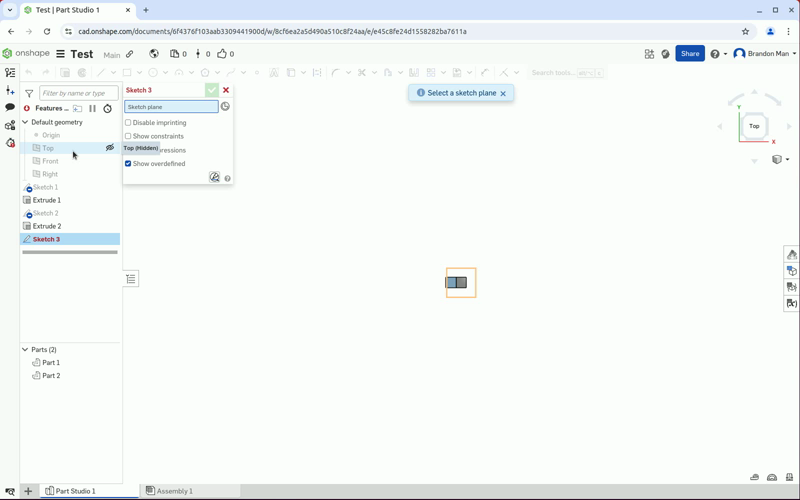
click(73, 150)
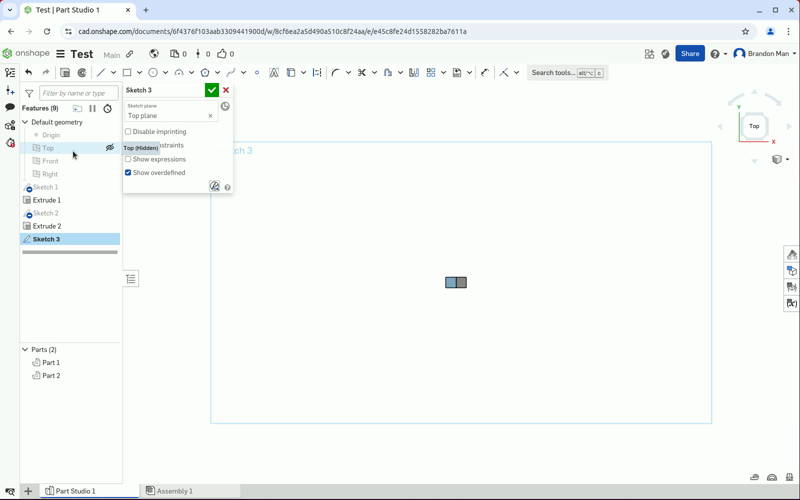
mouse_move(73, 352)
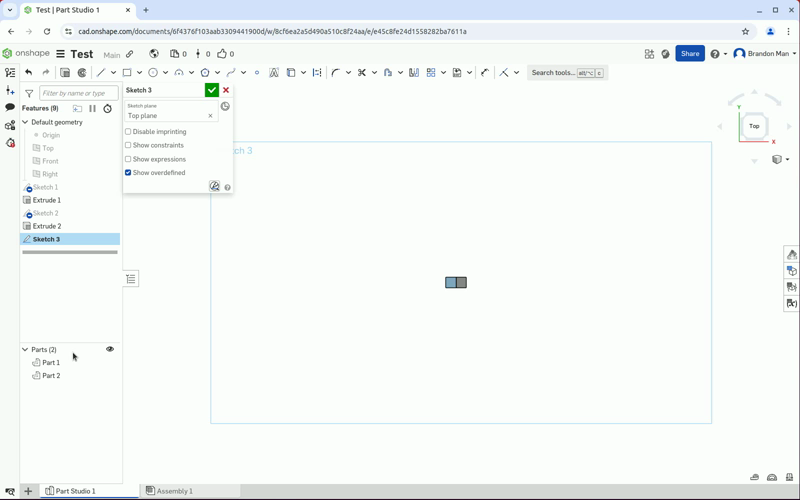
key(y)
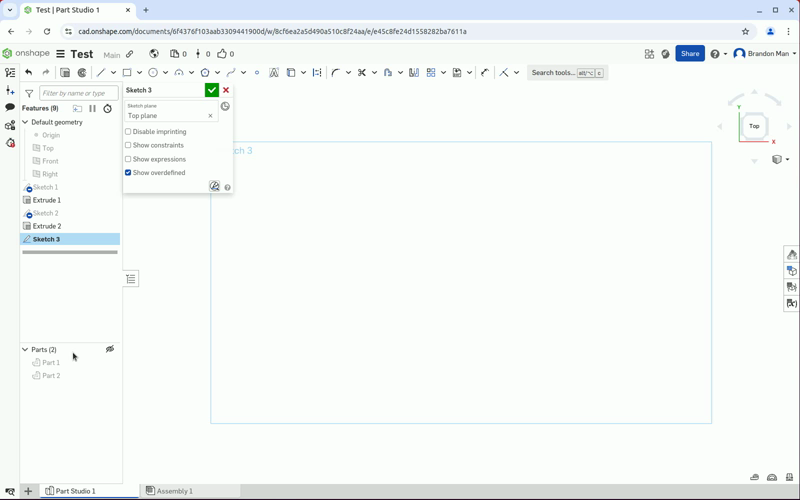
key(l)
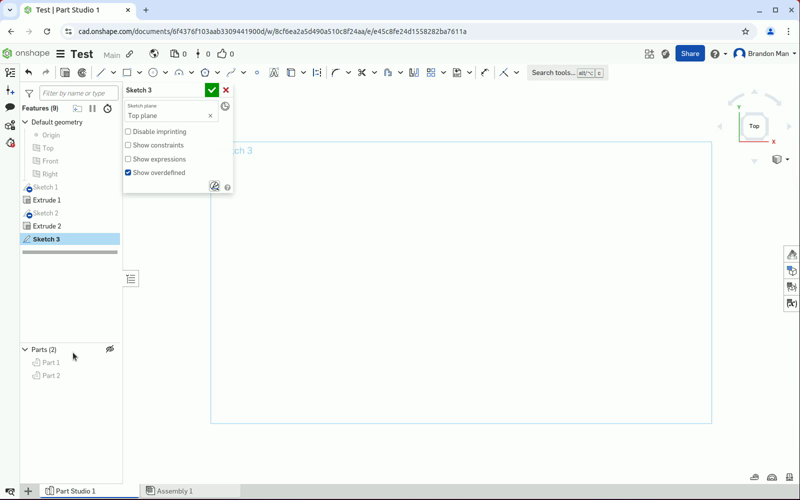
key_down(shift)
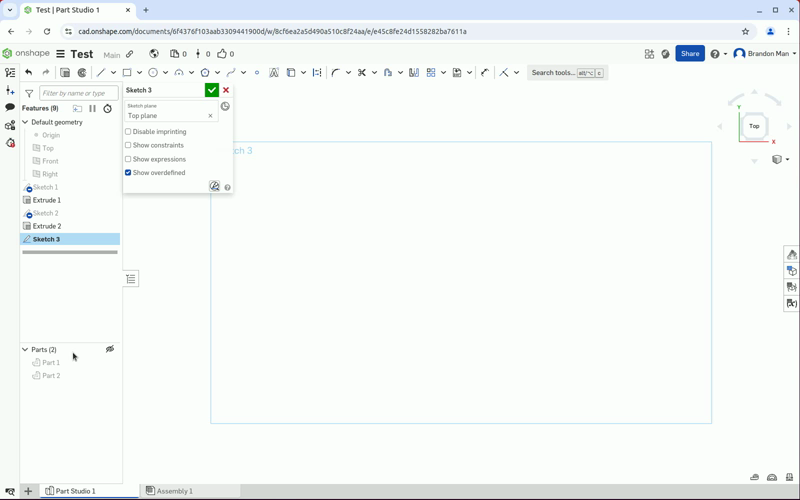
mouse_move(456, 278)
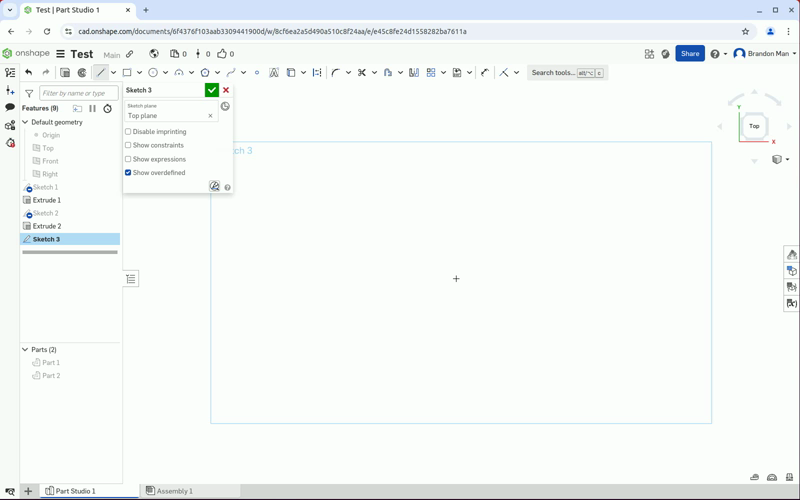
click(456, 278)
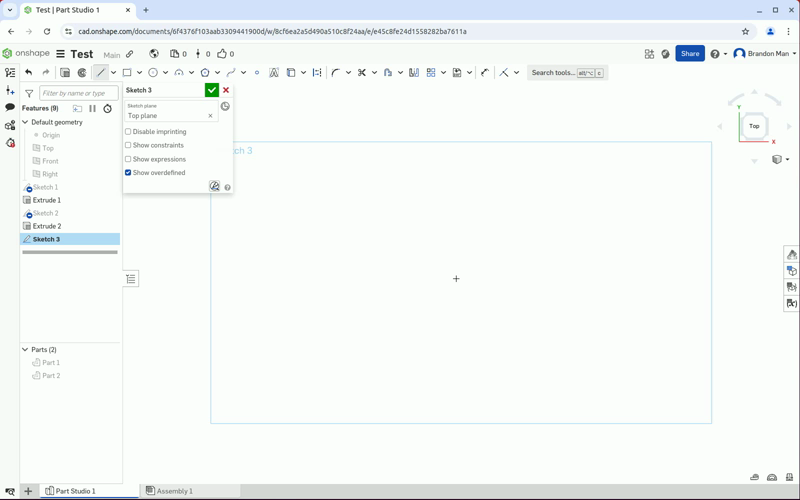
key_up(shift)
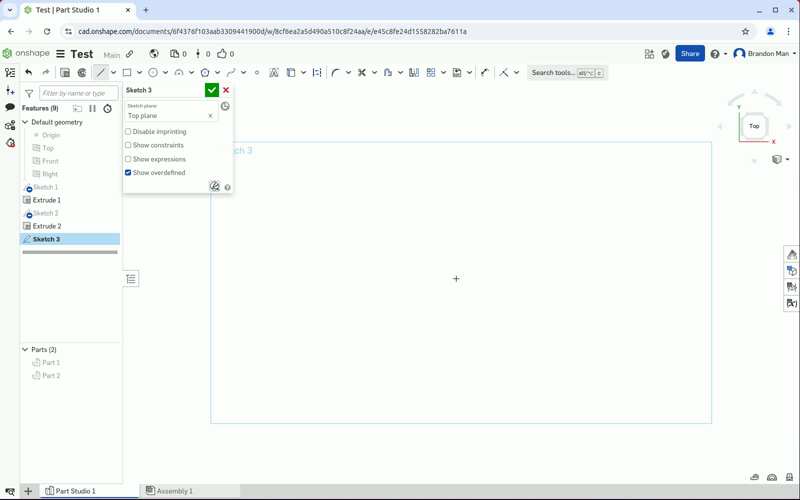
key_down(shift)
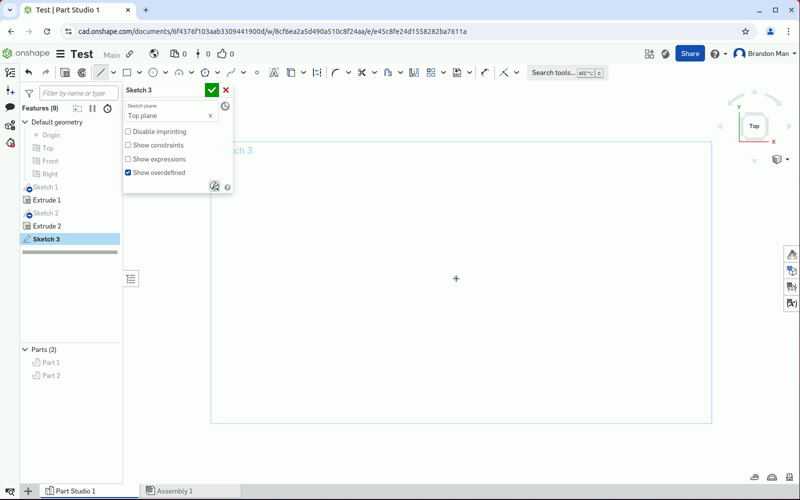
mouse_move(486, 278)
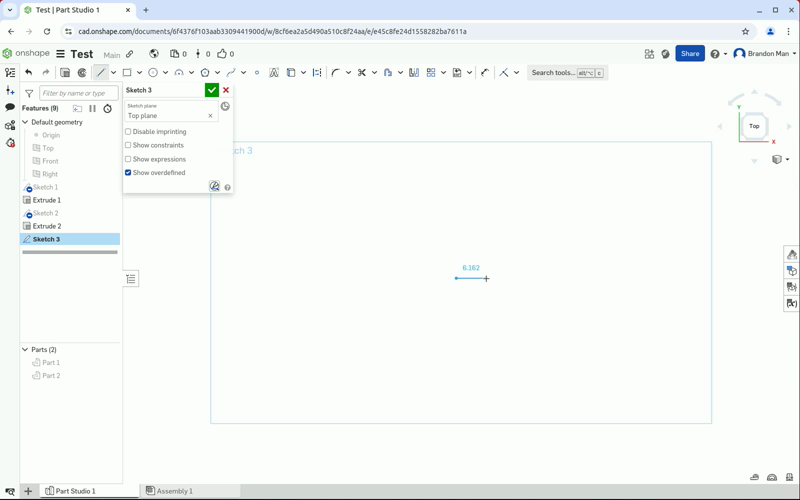
mouse_move(467, 278)
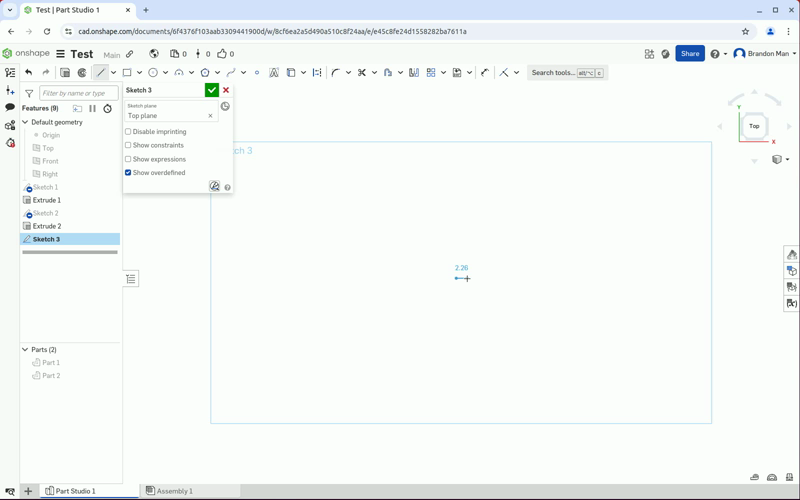
click(467, 278)
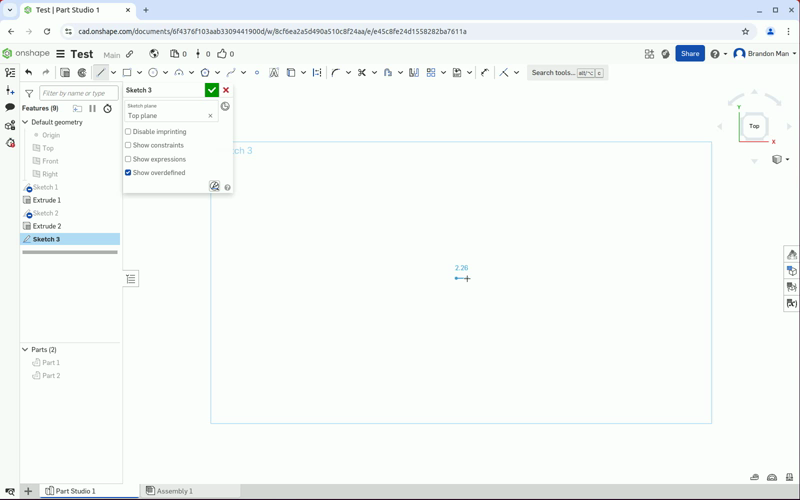
key_up(shift)
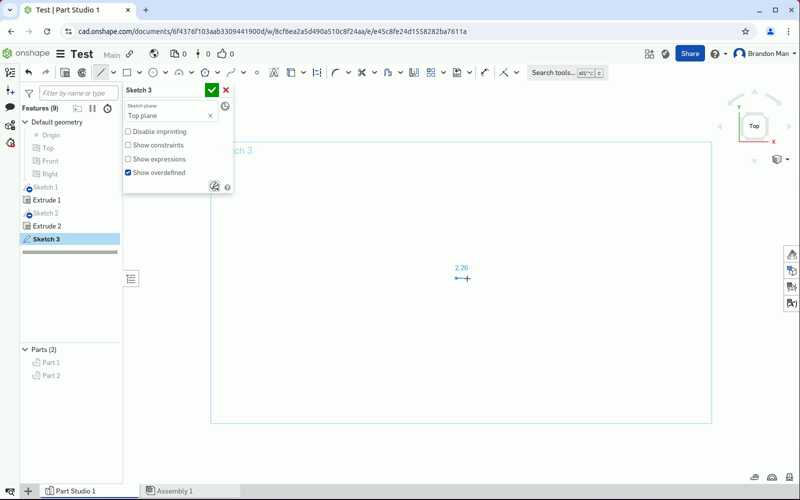
key_down(shift)
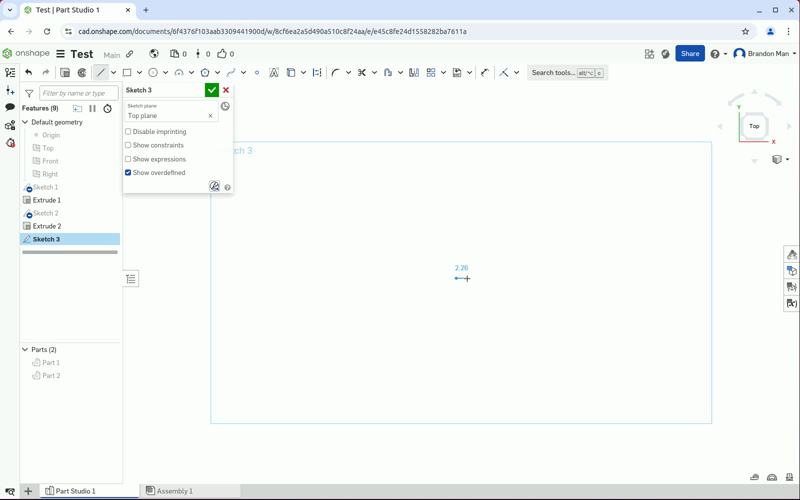
mouse_move(497, 278)
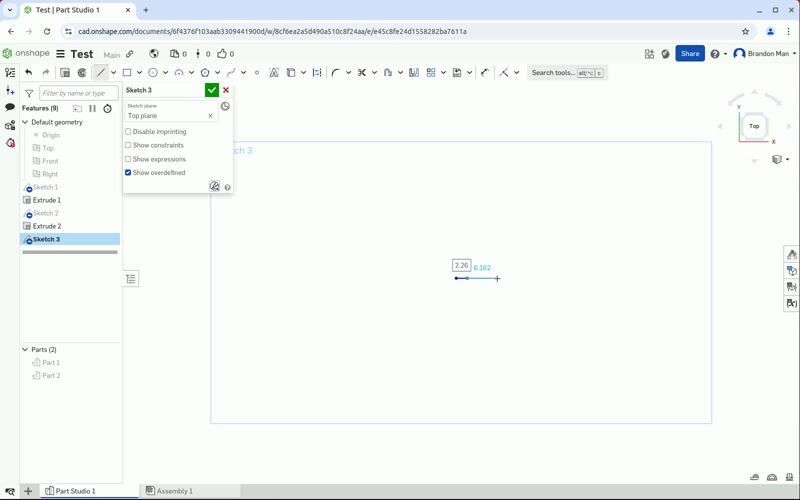
mouse_move(467, 266)
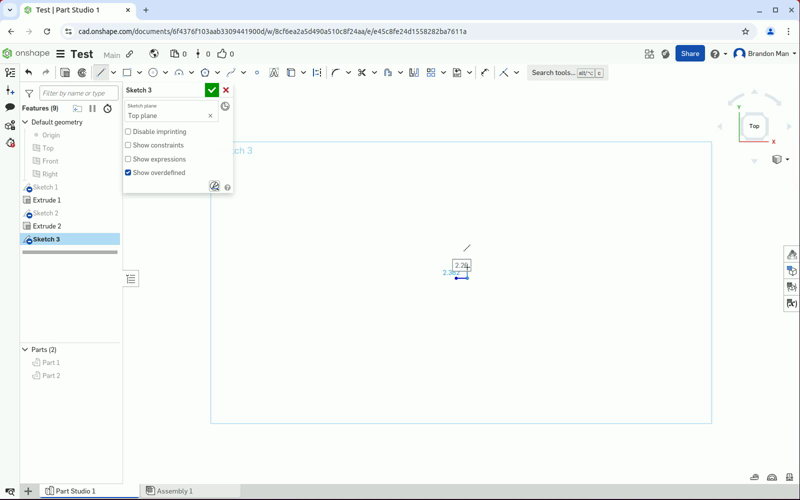
click(467, 266)
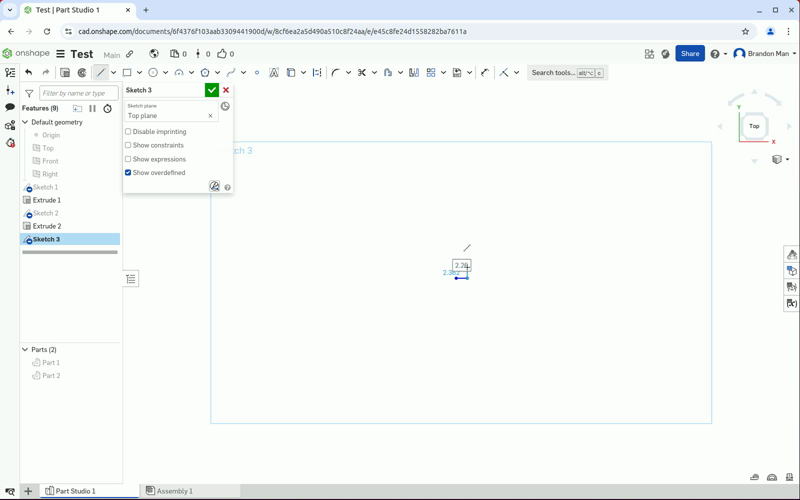
key_up(shift)
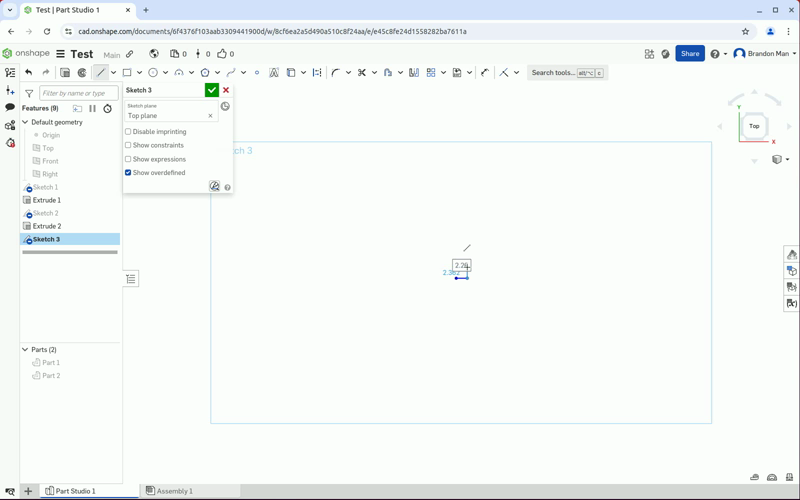
key_down(shift)
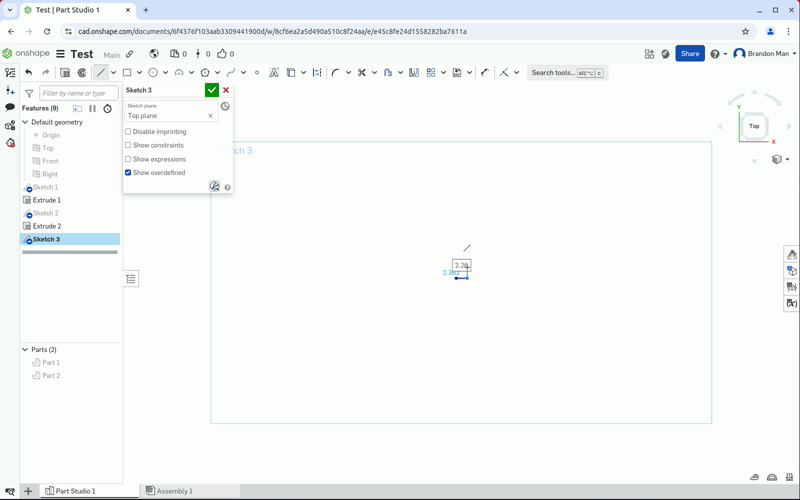
mouse_move(497, 266)
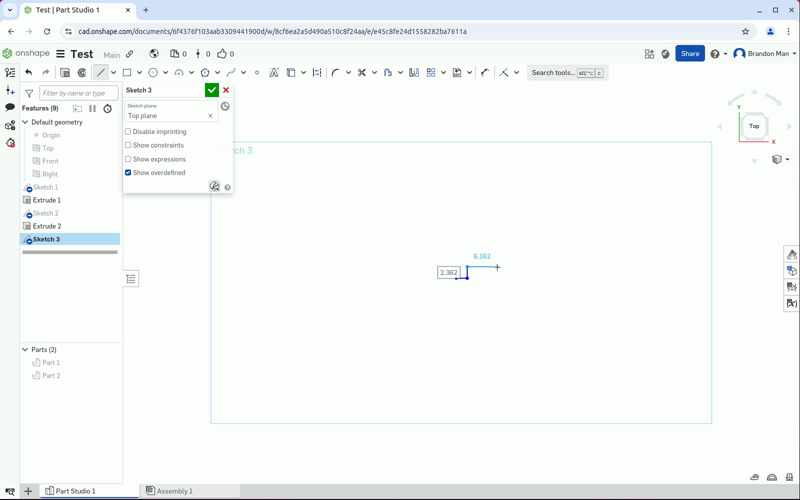
mouse_move(456, 266)
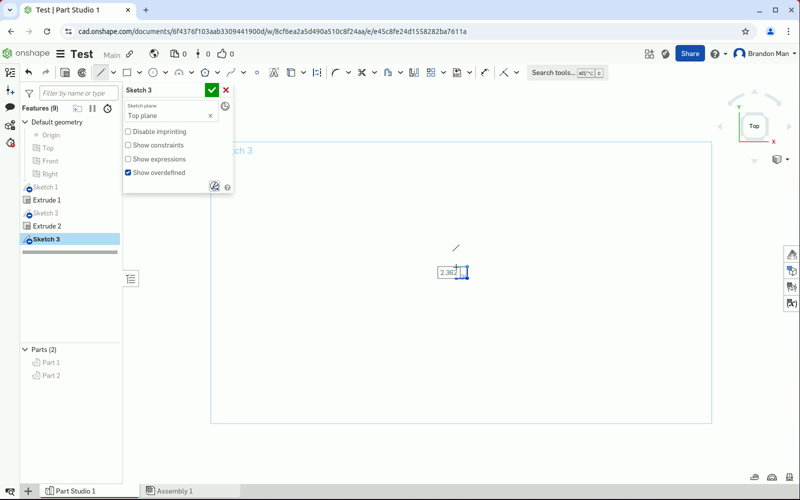
click(456, 266)
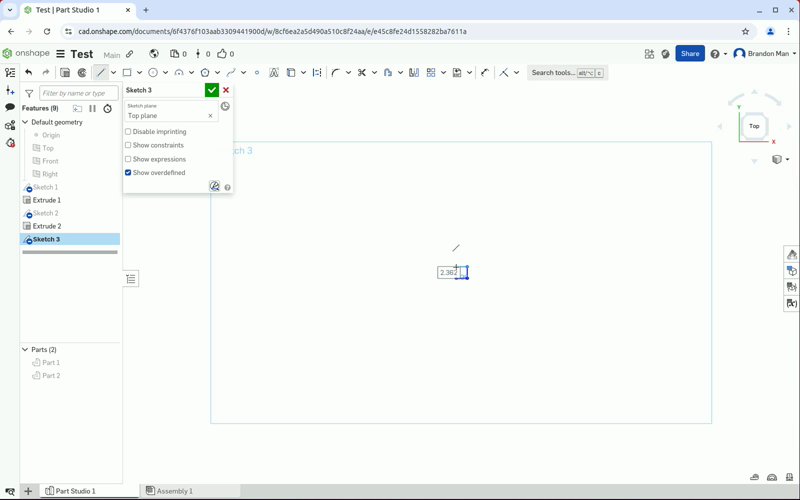
key_up(shift)
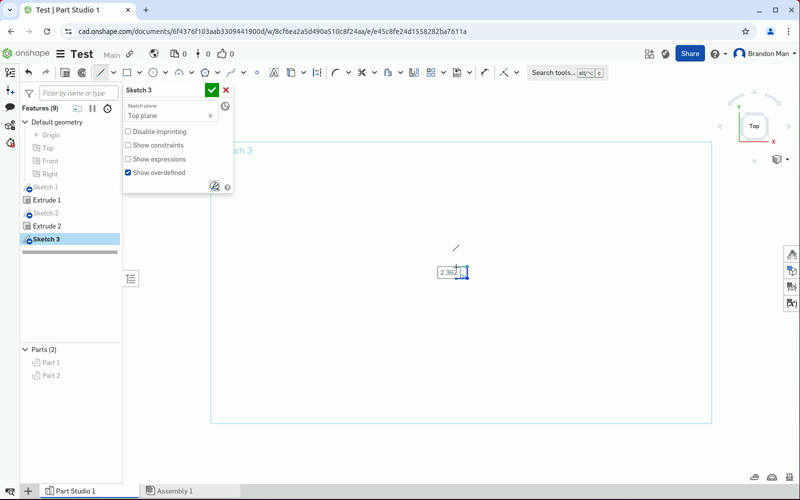
mouse_move(486, 266)
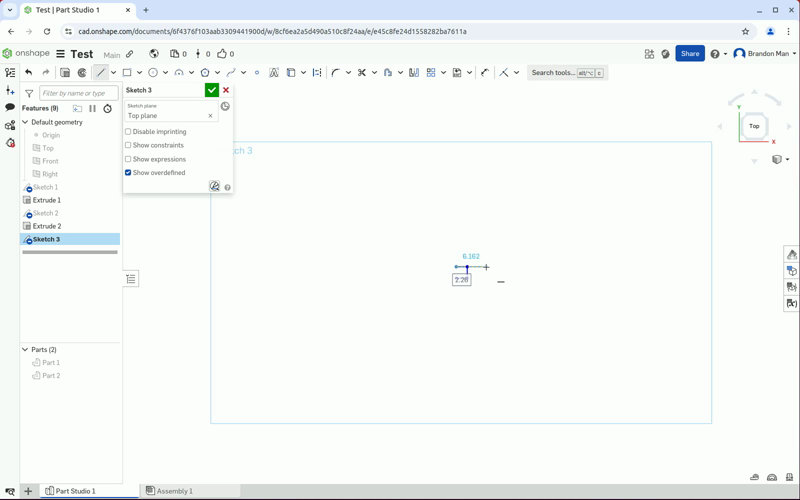
key_down(shift)
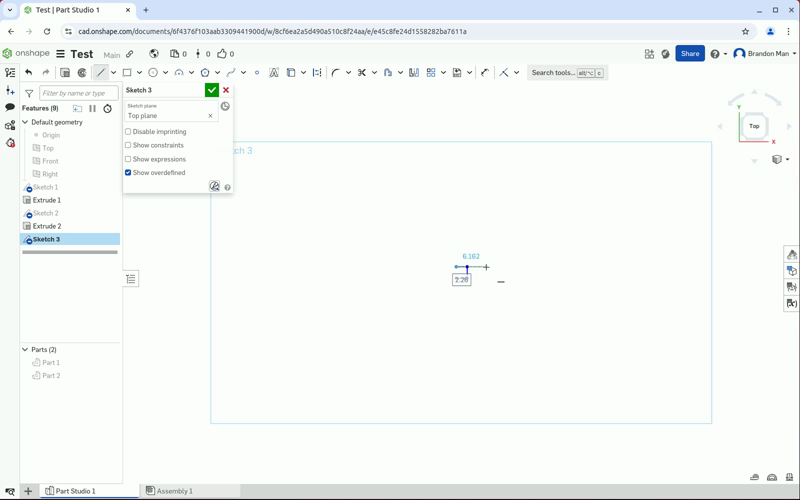
mouse_move(456, 278)
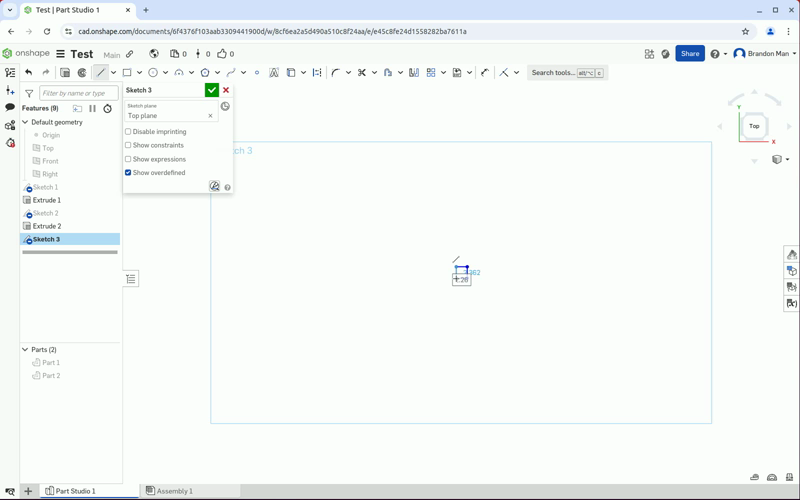
key_up(shift)
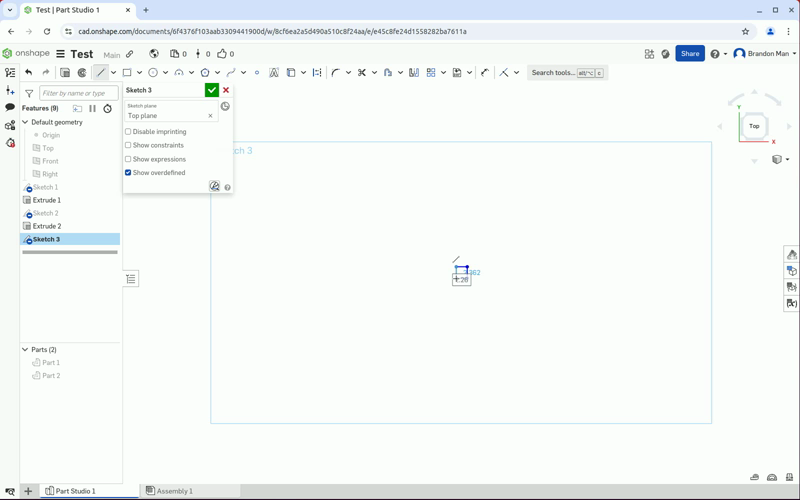
click(456, 278)
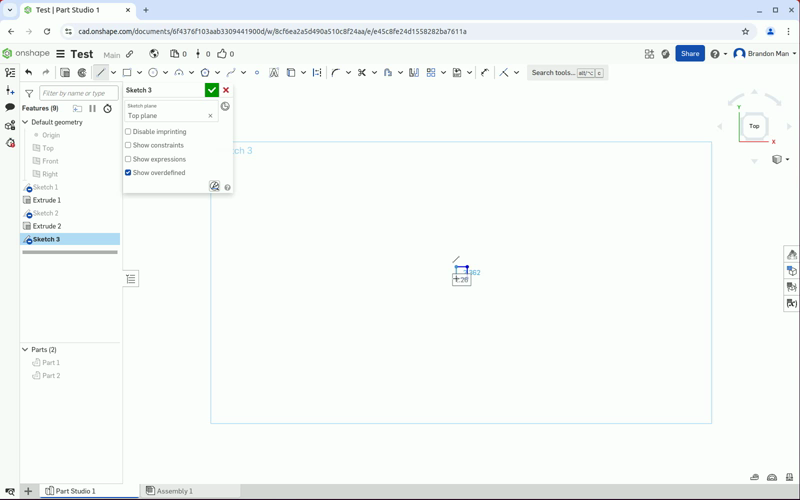
key(esc)
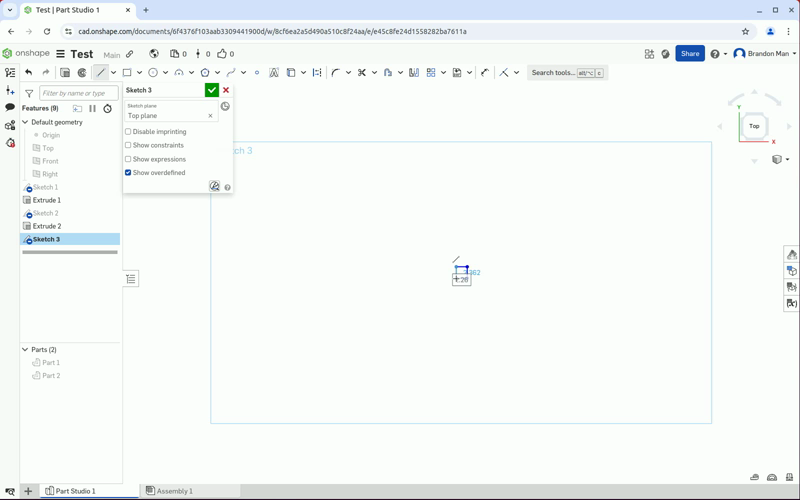
mouse_move(466, 276)
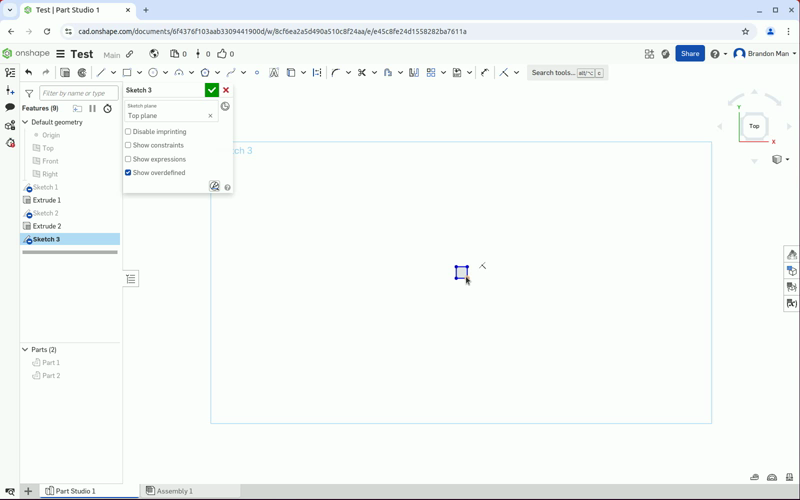
scroll(6)
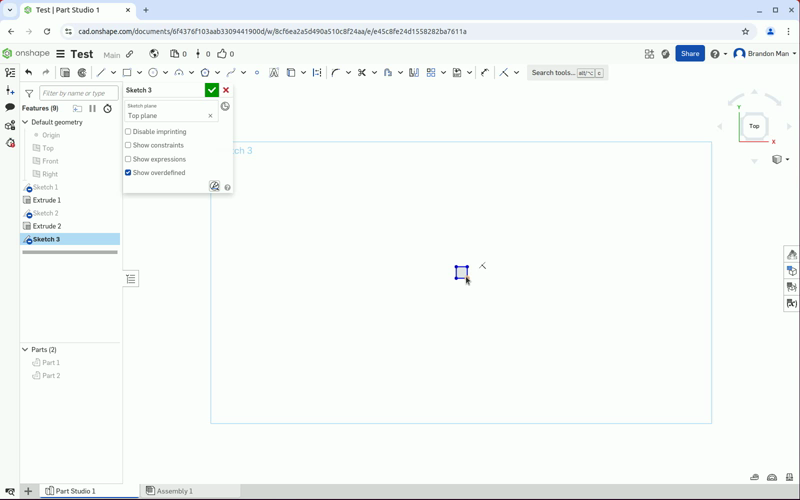
scroll(6)
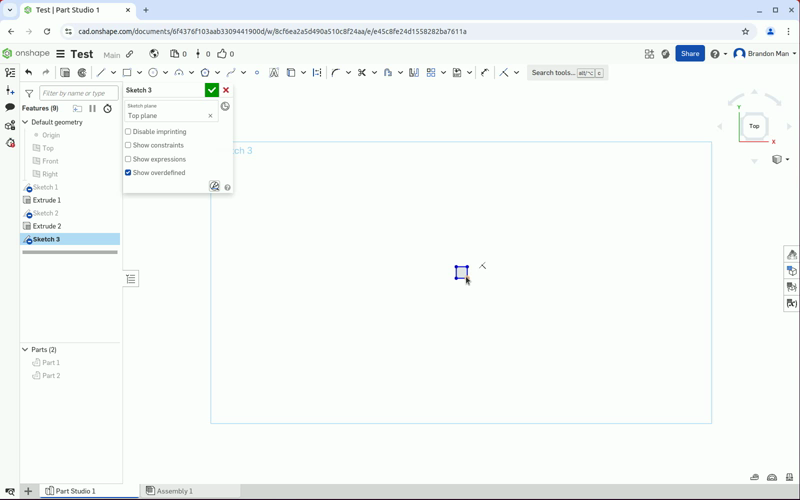
scroll(6)
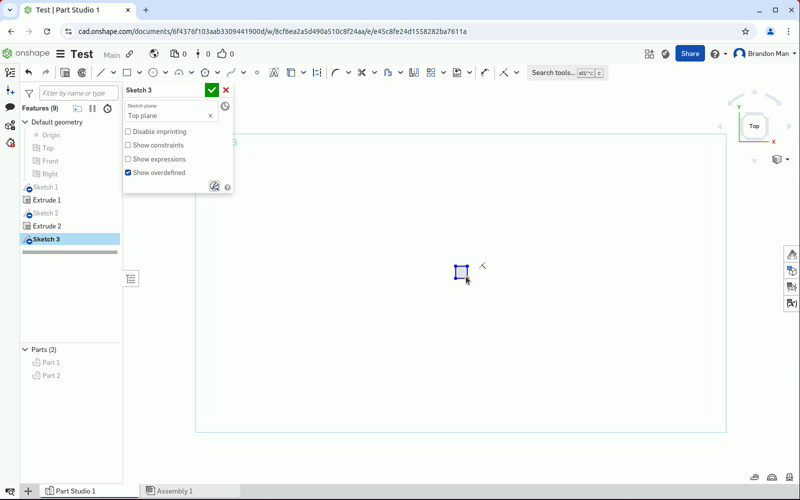
scroll(6)
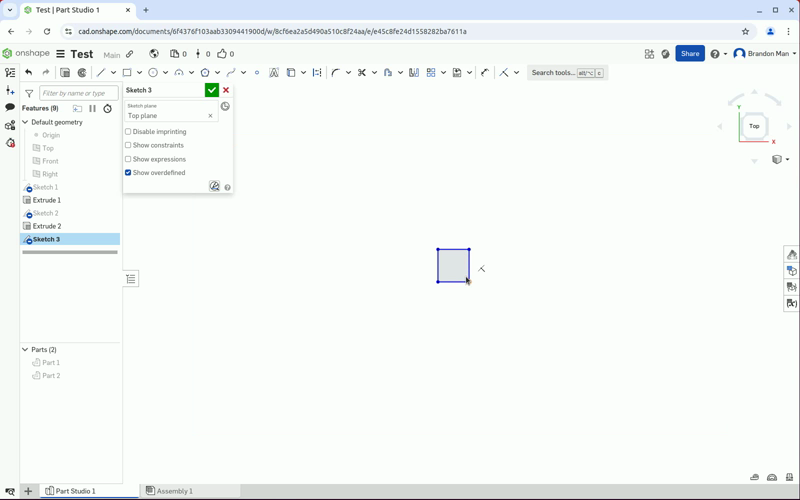
scroll(6)
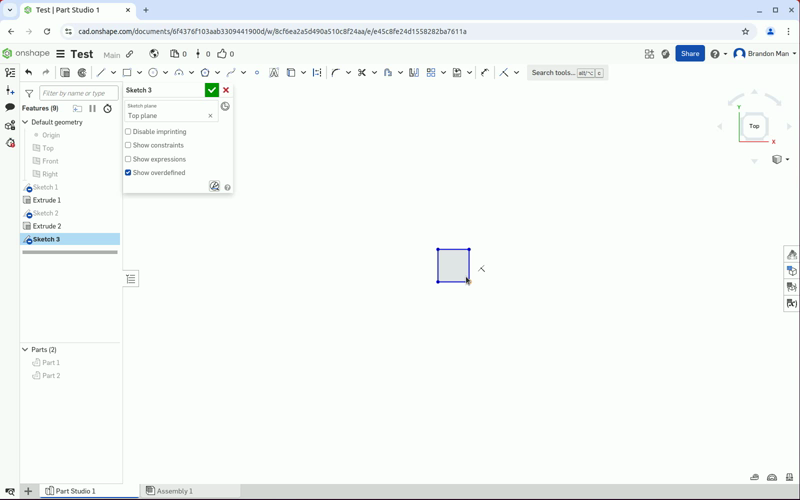
scroll(6)
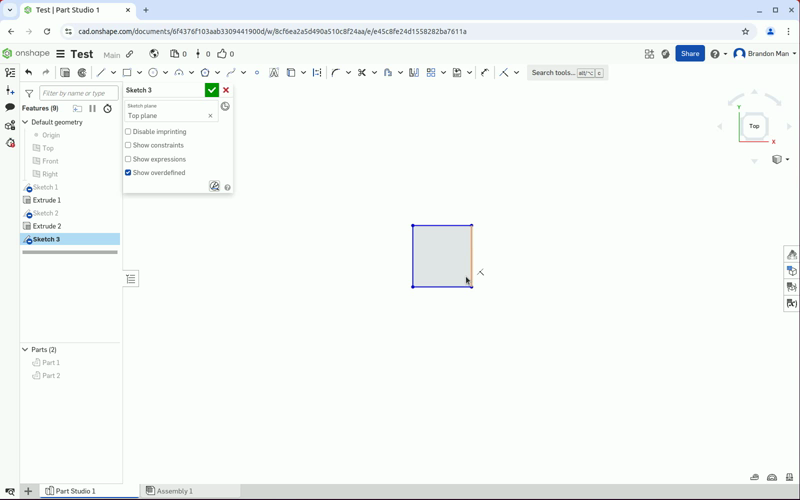
scroll(6)
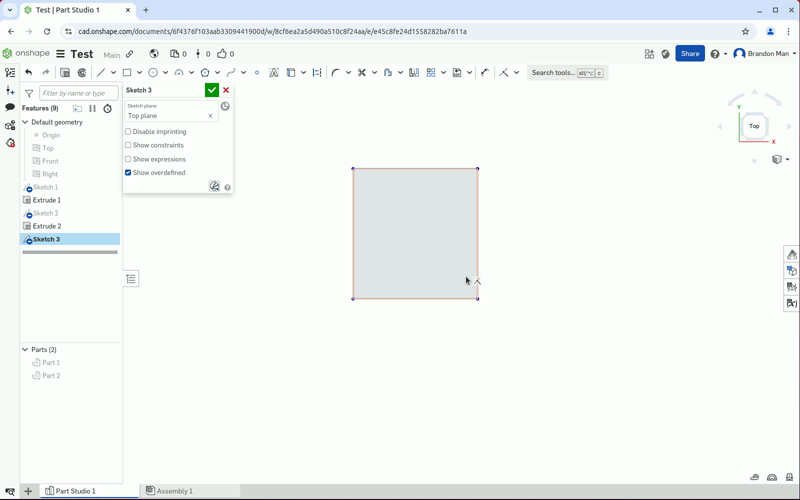
click(466, 276)
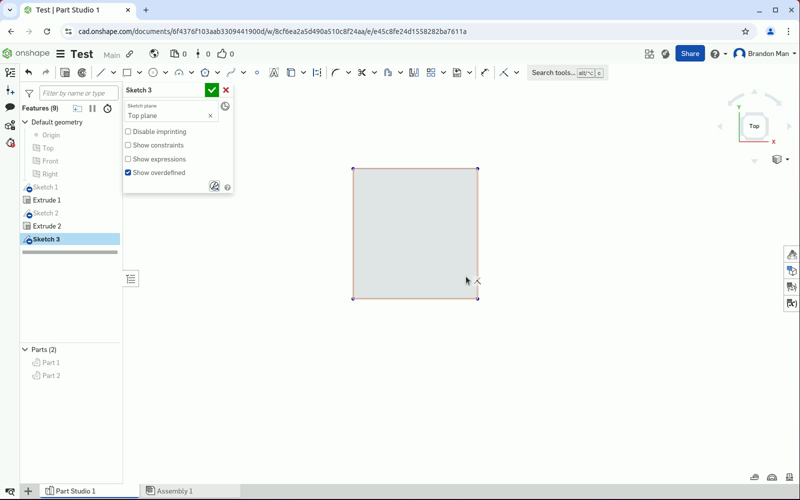
scroll(-6)
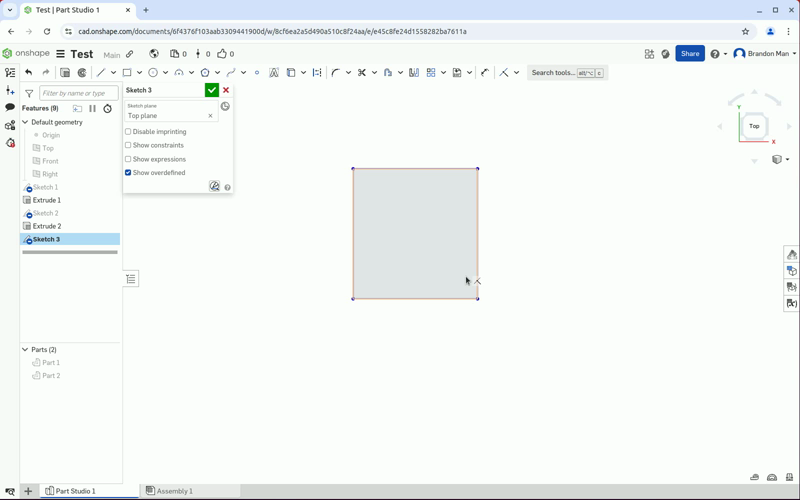
scroll(-6)
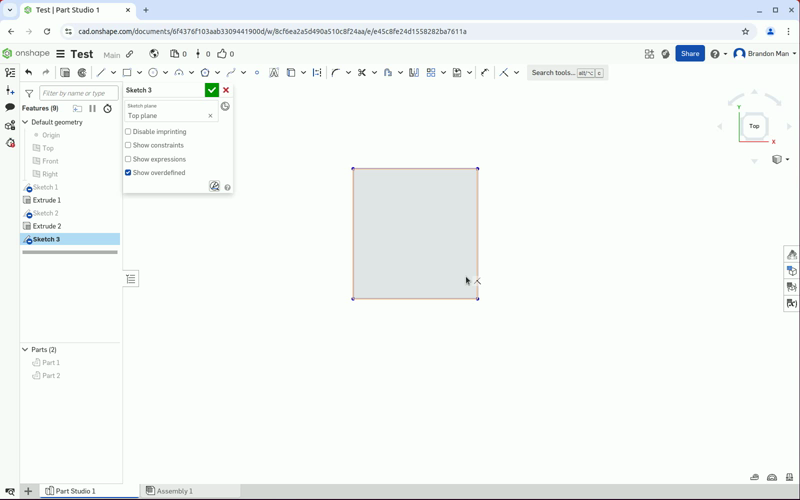
scroll(-6)
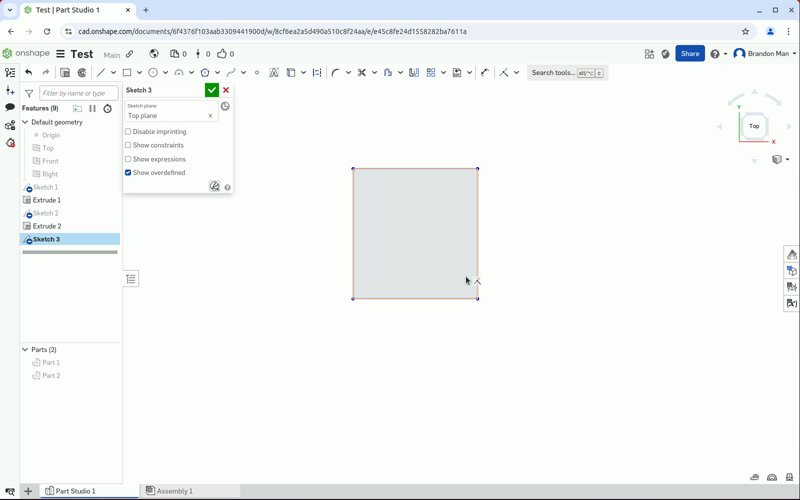
scroll(-6)
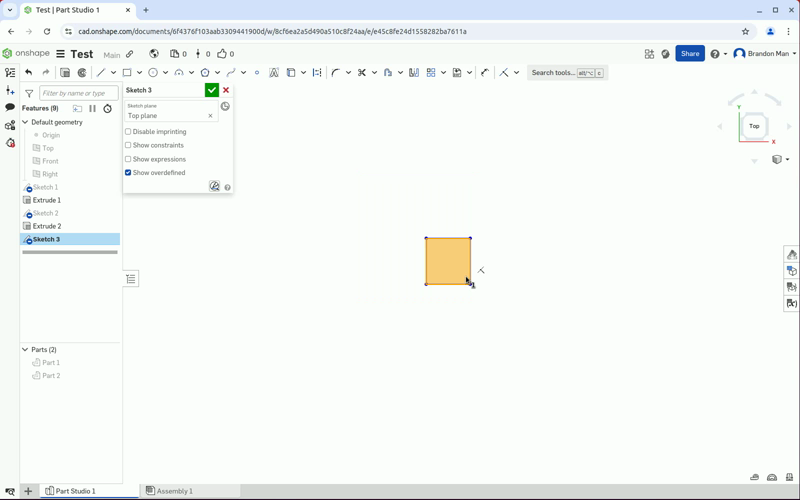
scroll(-6)
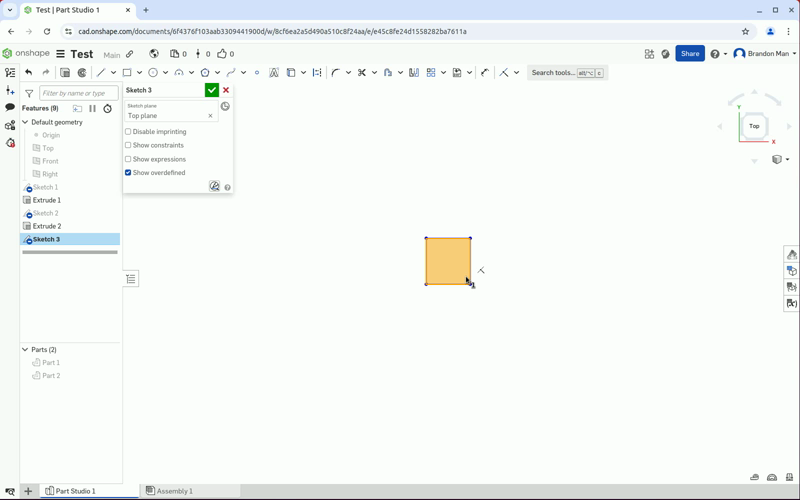
scroll(-6)
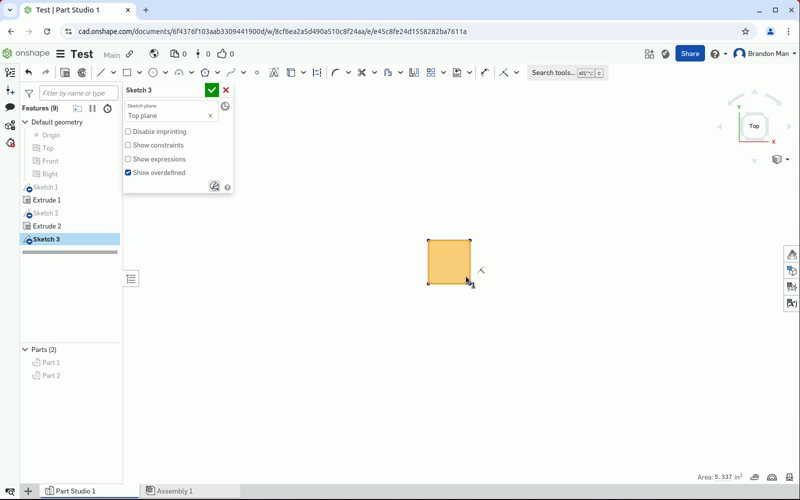
scroll(-6)
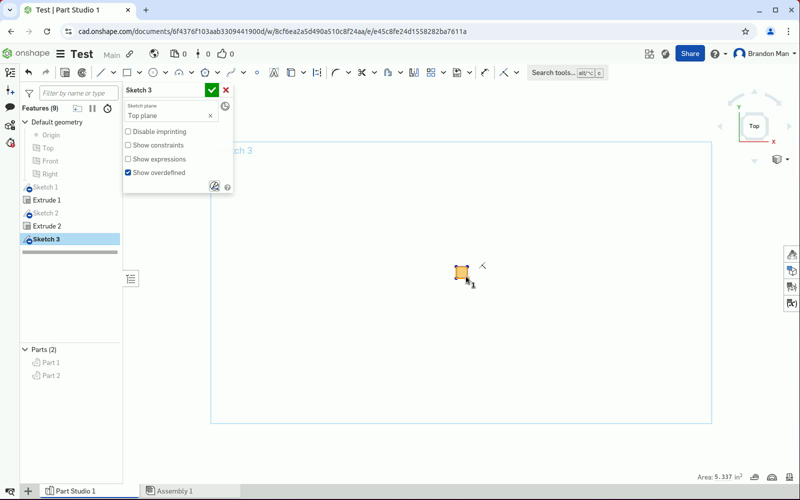
mouse_move(73, 352)
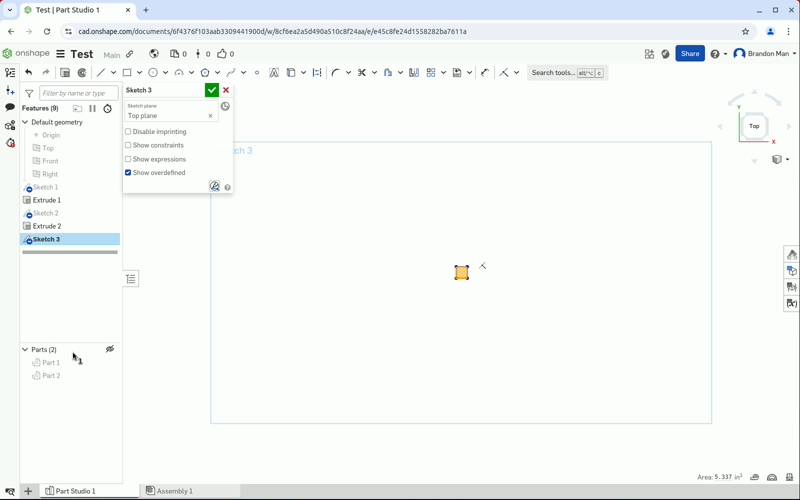
key(shift+y)
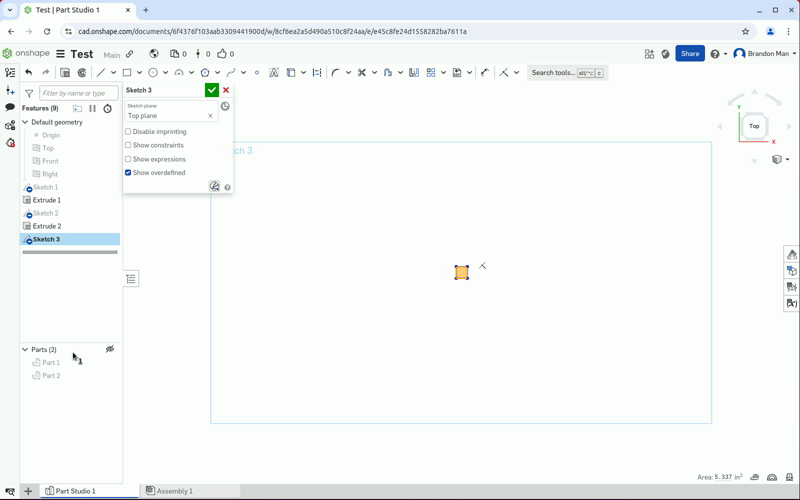
key(shift+e)
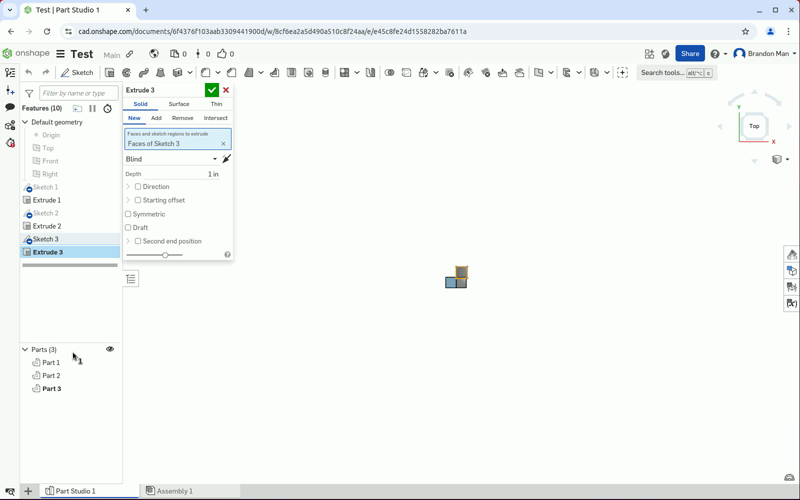
mouse_move(143, 106)
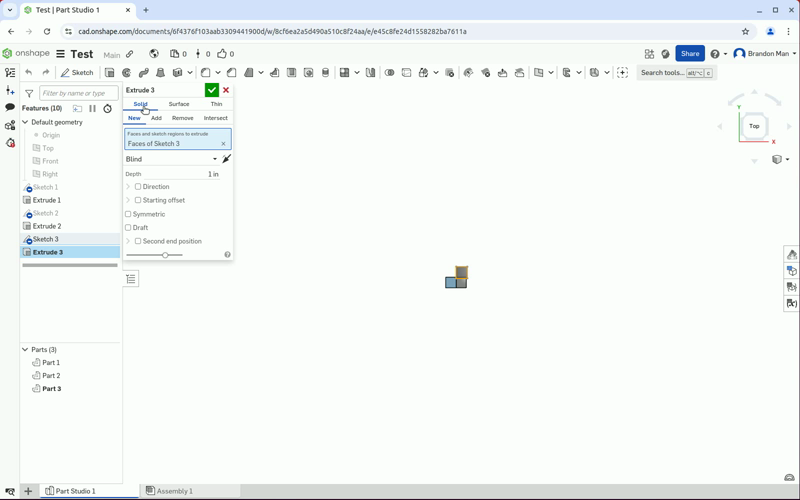
click(143, 106)
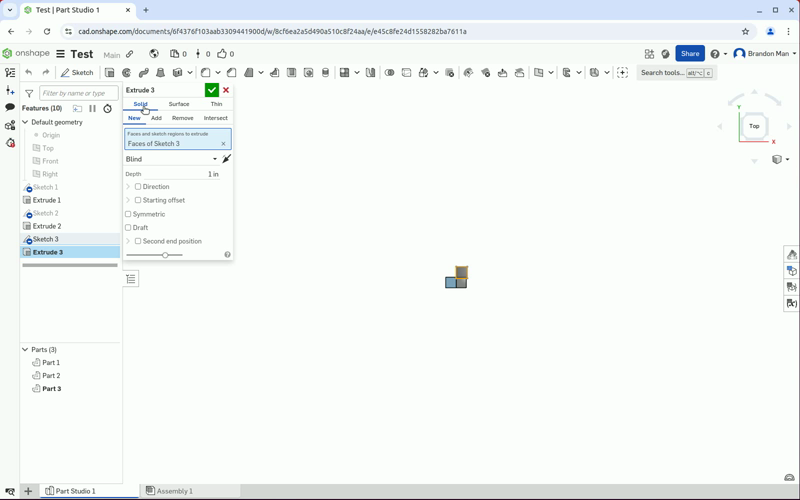
mouse_move(137, 120)
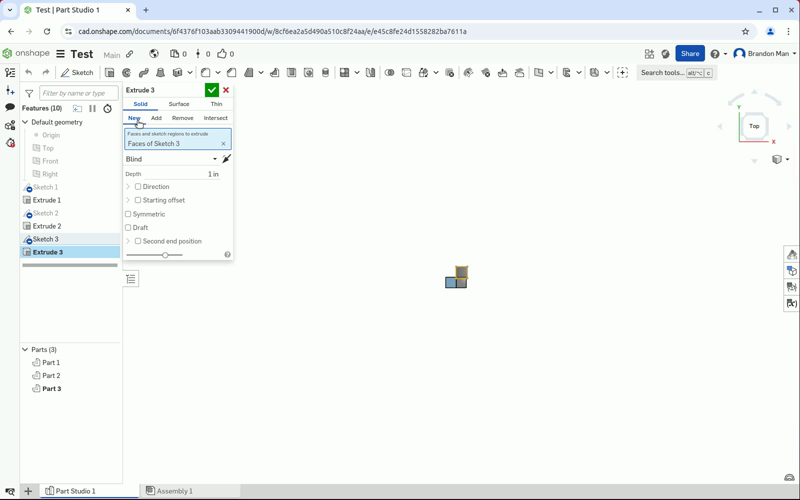
click(137, 120)
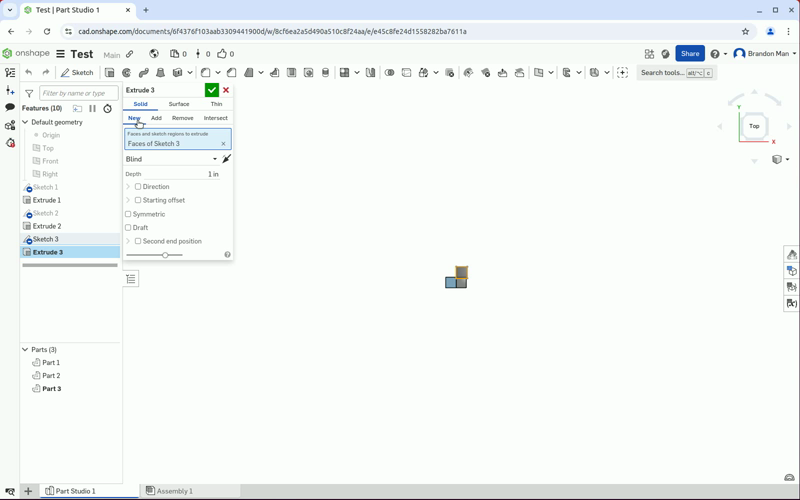
key(tab, 4)
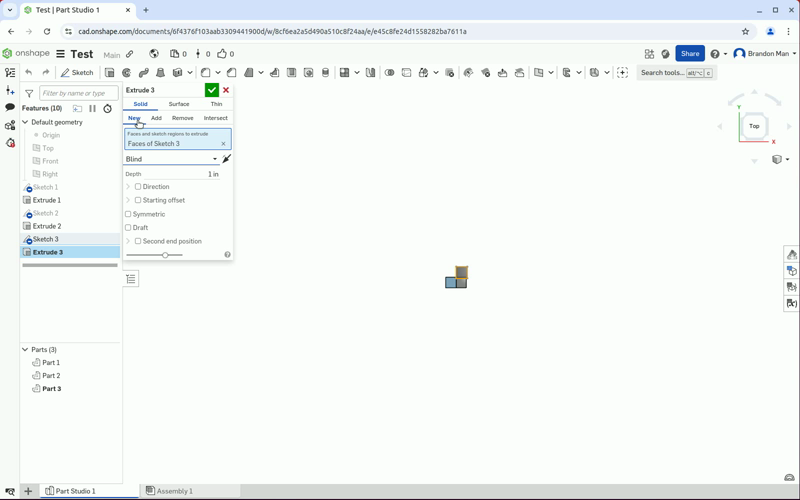
text(4.092)
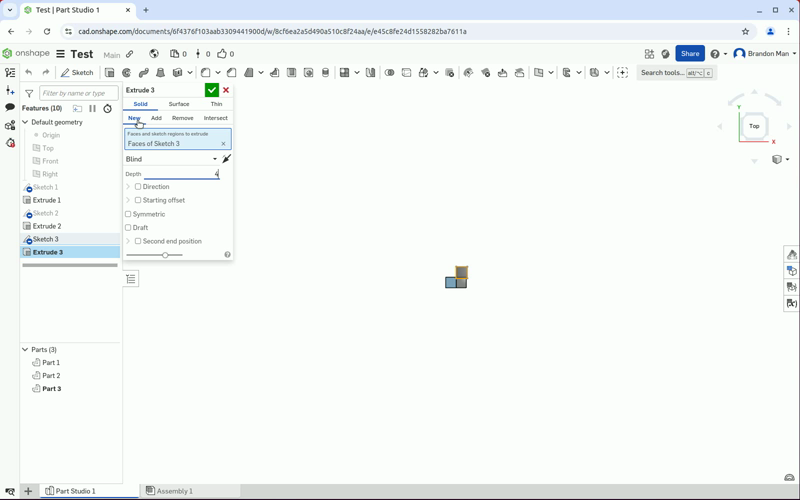
key(enter)
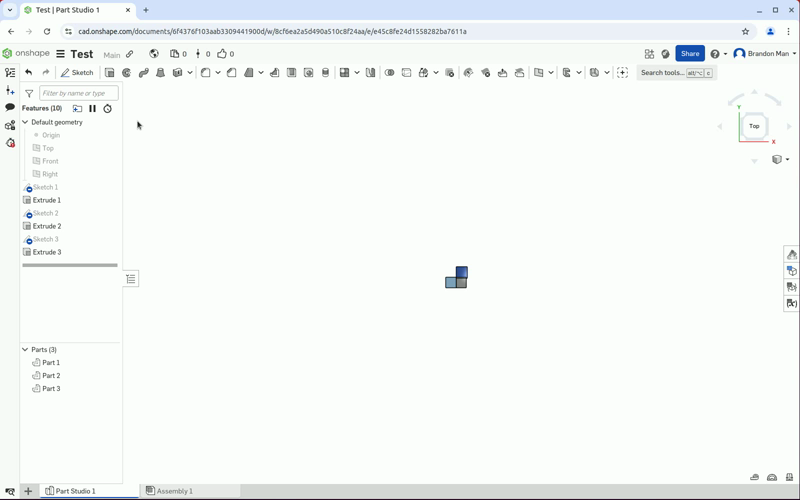
key(shift+h)
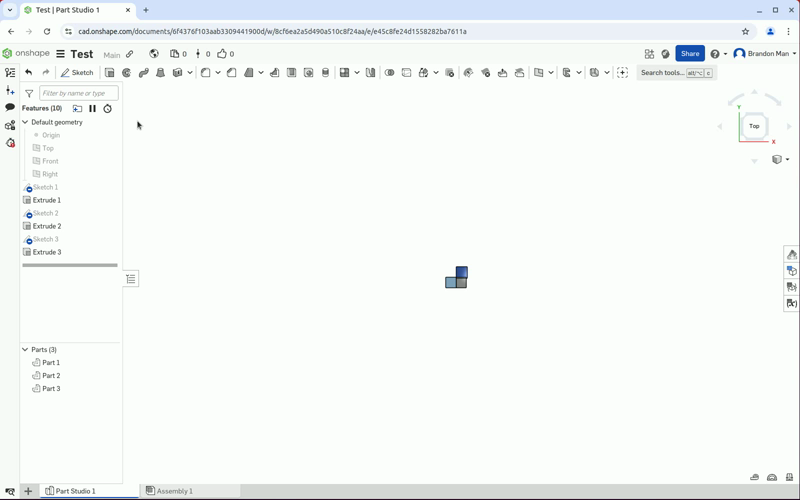
key(shift+h)
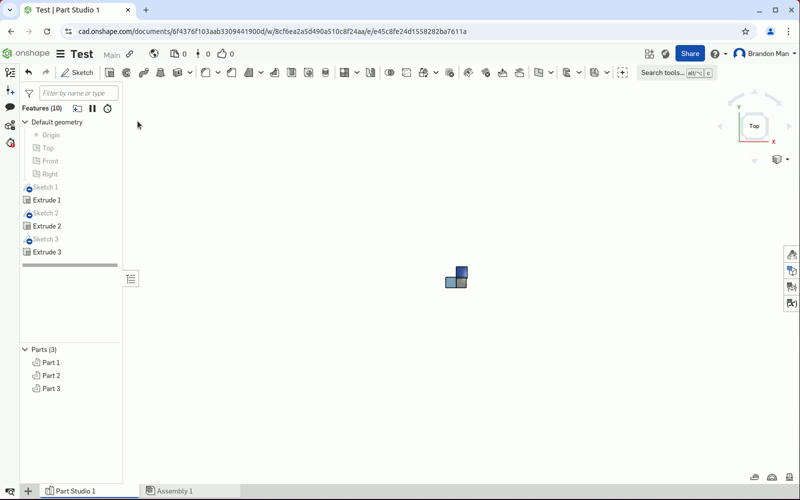
mouse_move(73, 189)
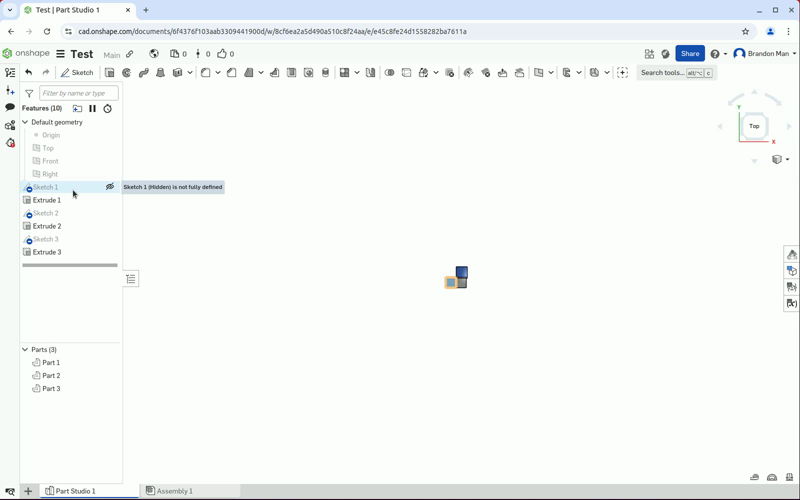
click(73, 189)
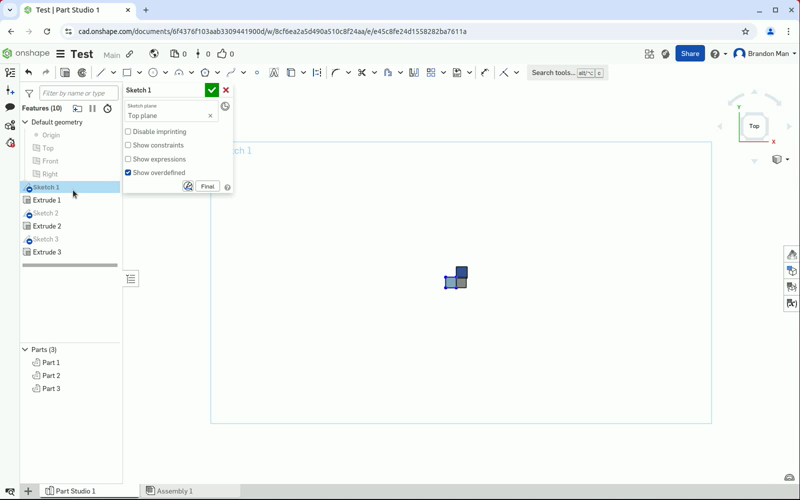
mouse_move(229, 92)
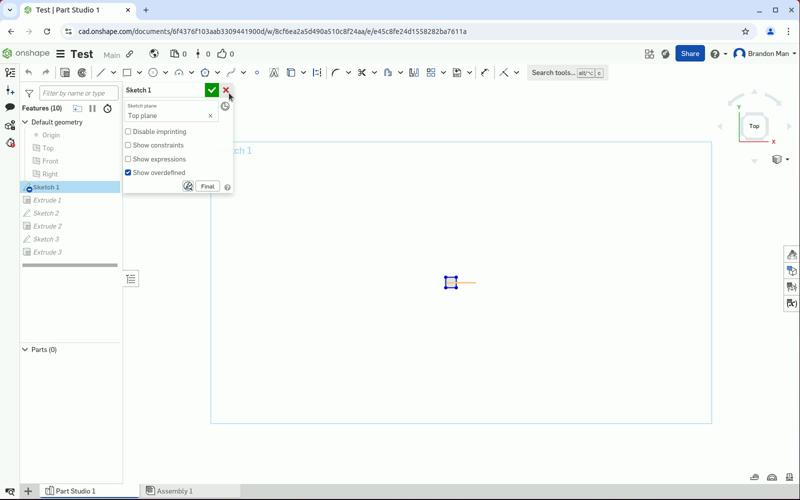
click(229, 92)
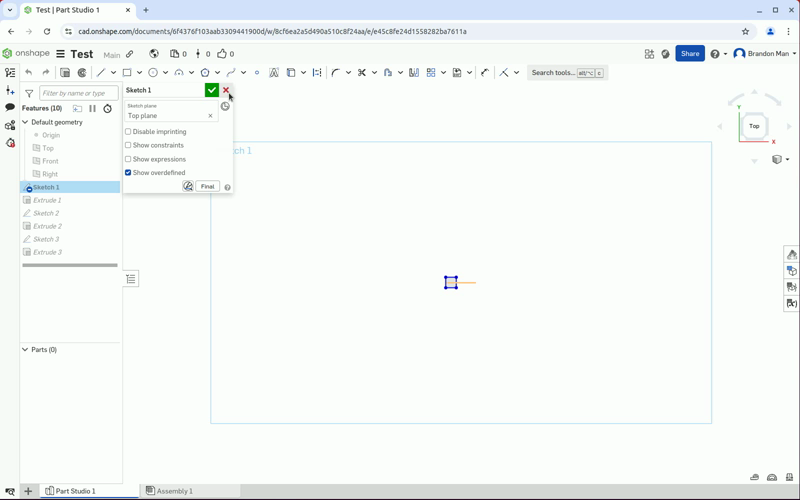
key(shift+s)
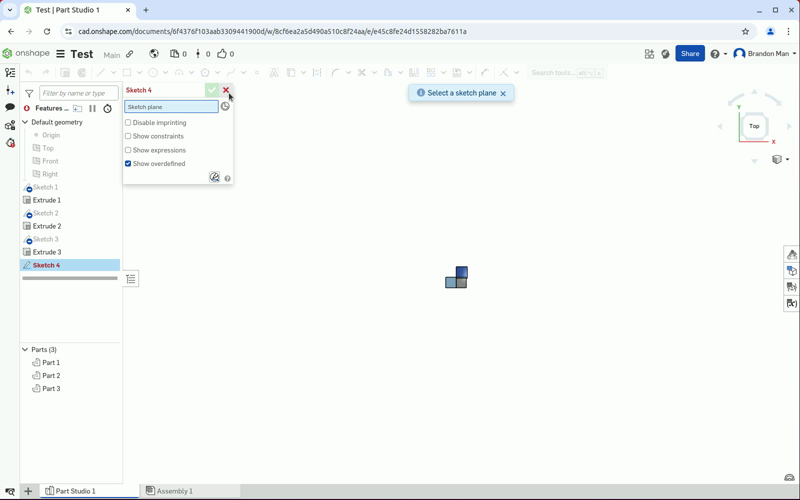
mouse_move(73, 150)
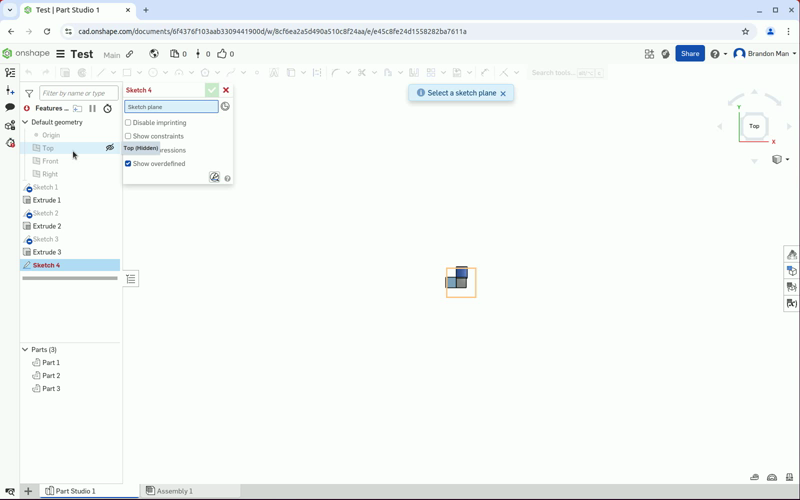
click(73, 150)
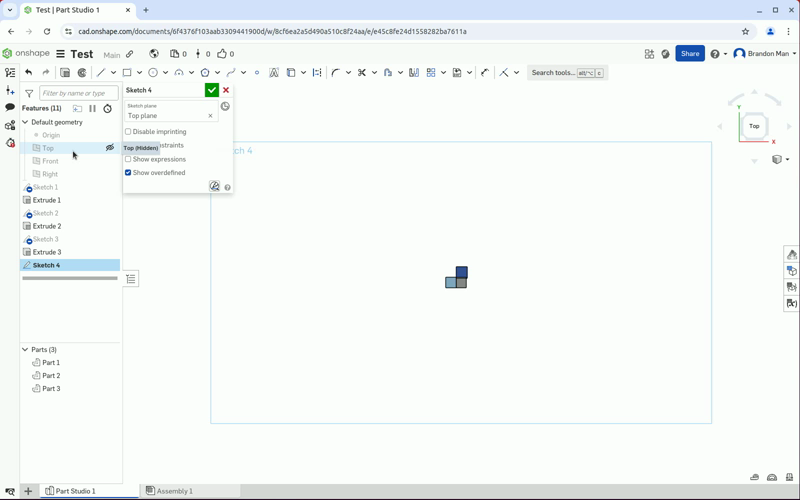
mouse_move(73, 352)
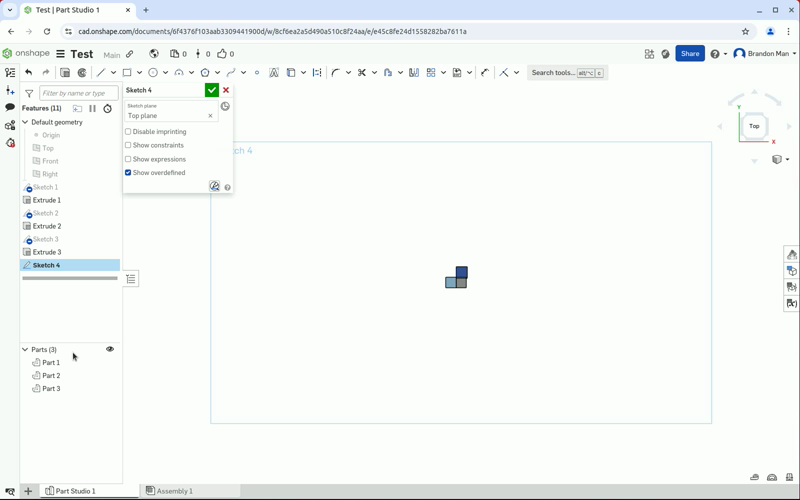
key(y)
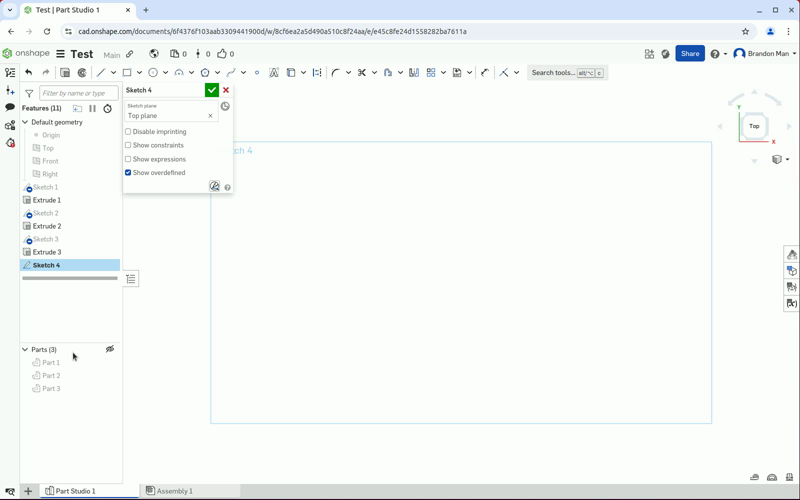
key(l)
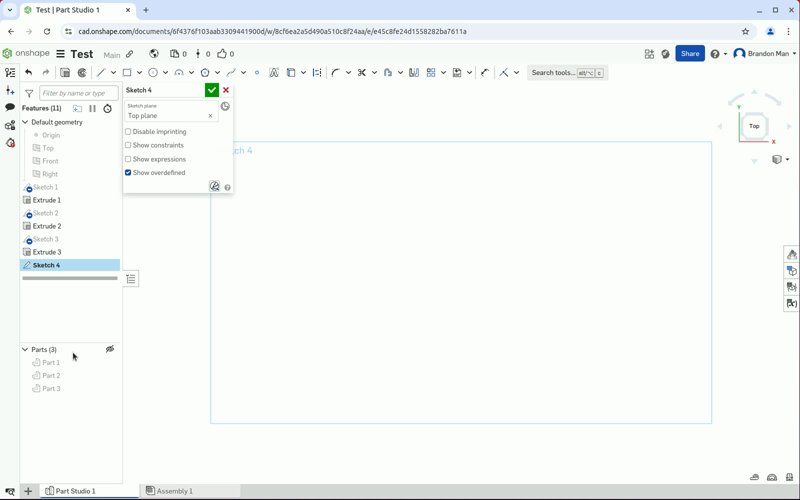
key_down(shift)
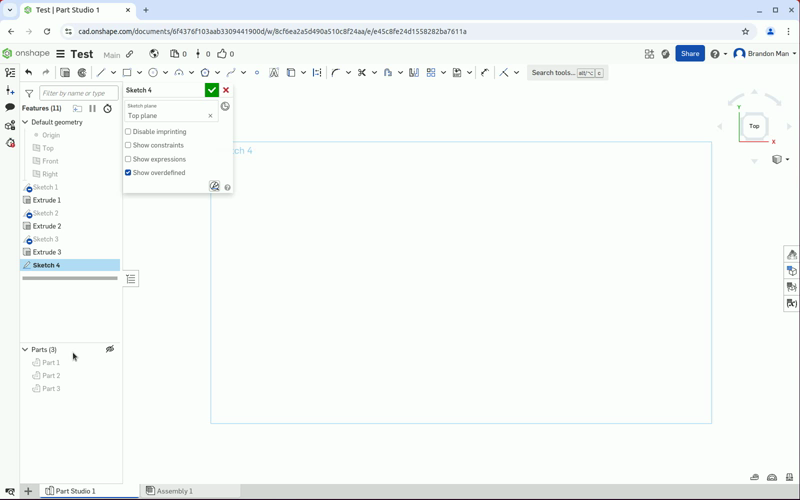
mouse_move(465, 287)
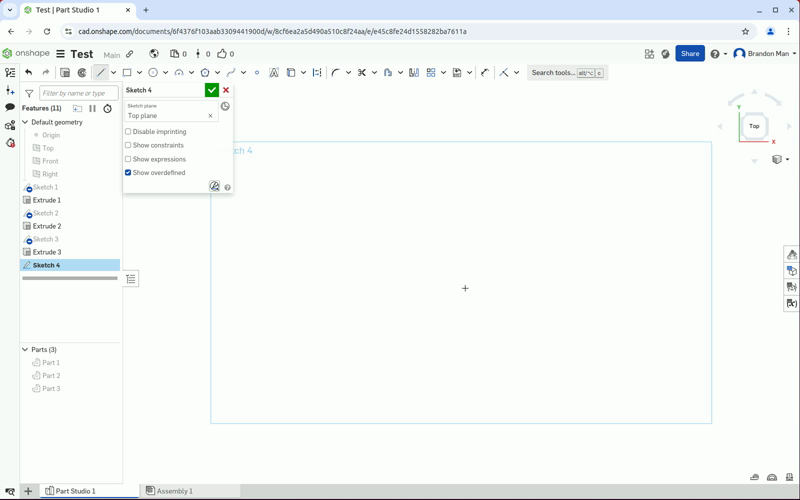
click(465, 287)
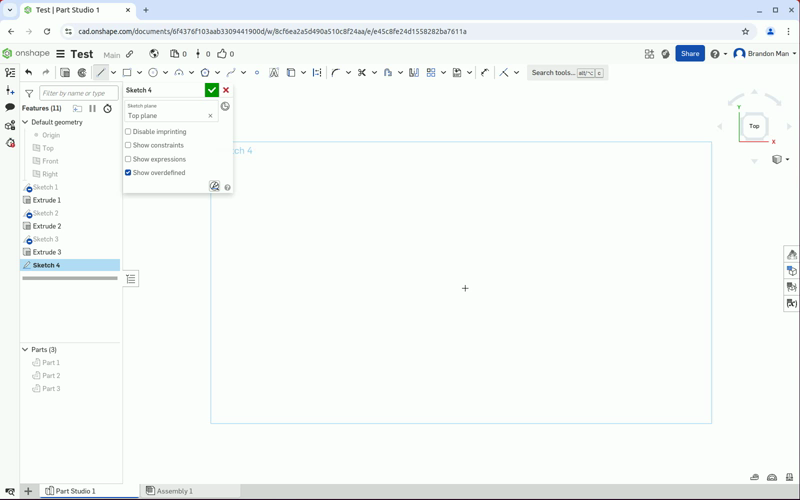
key_up(shift)
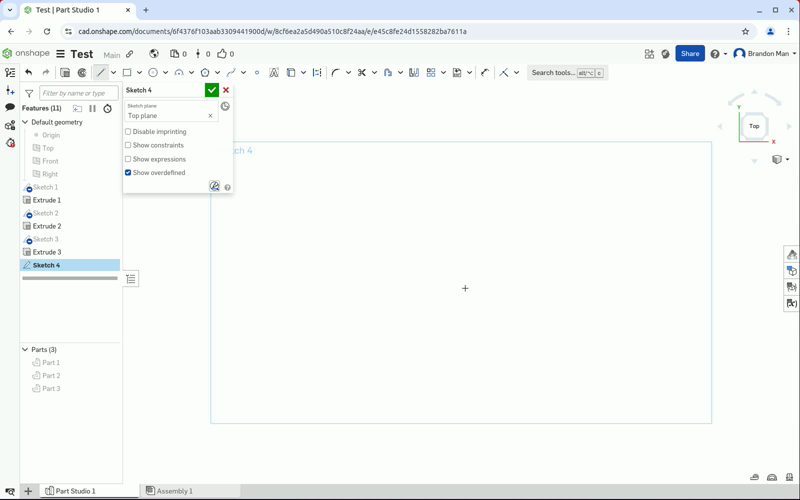
key_down(shift)
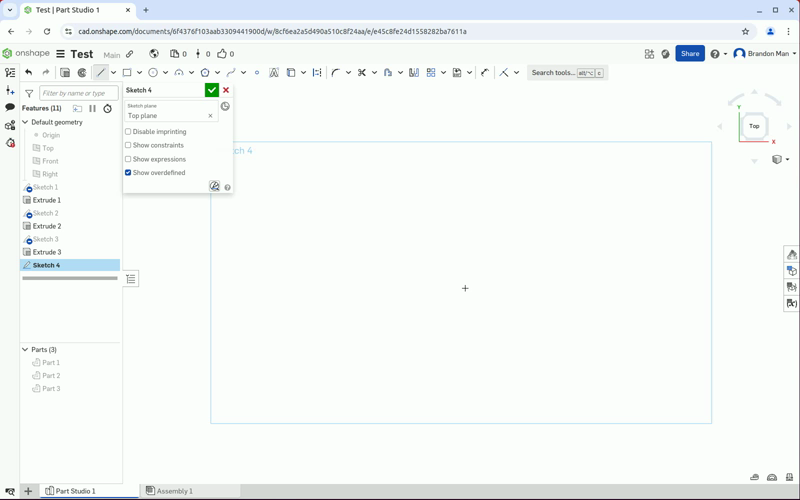
mouse_move(495, 287)
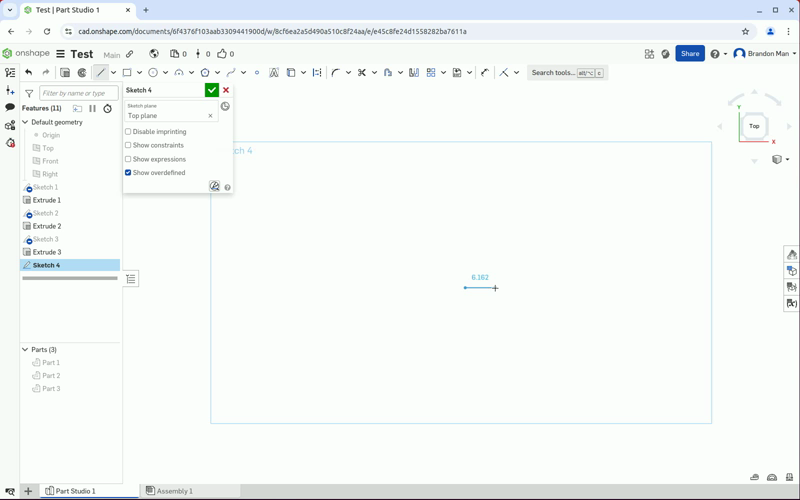
mouse_move(477, 287)
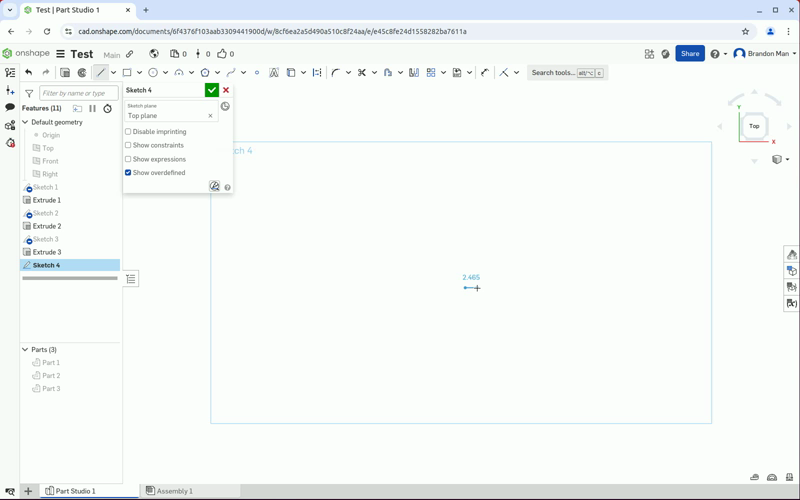
click(477, 287)
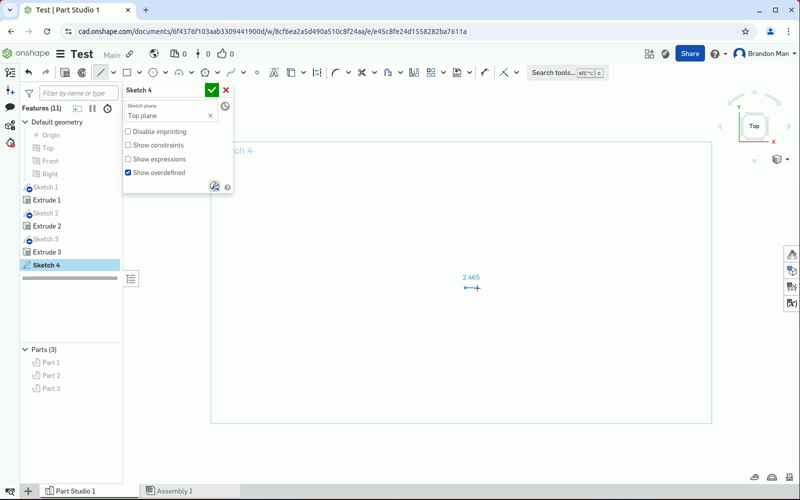
key_up(shift)
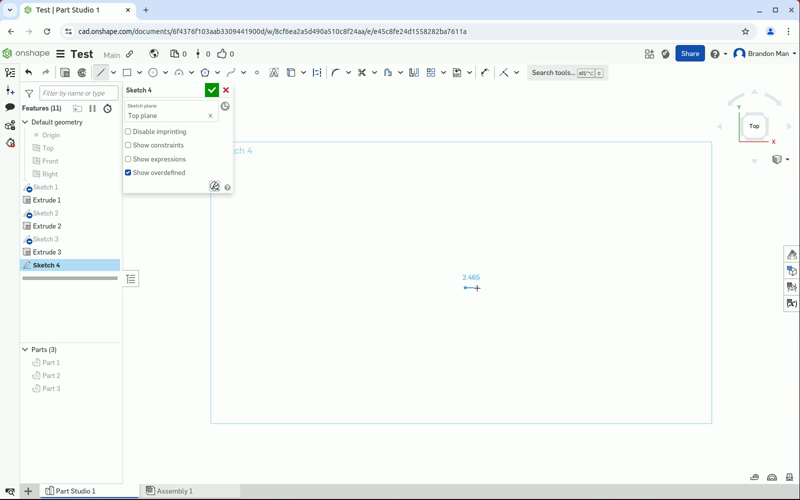
key_down(shift)
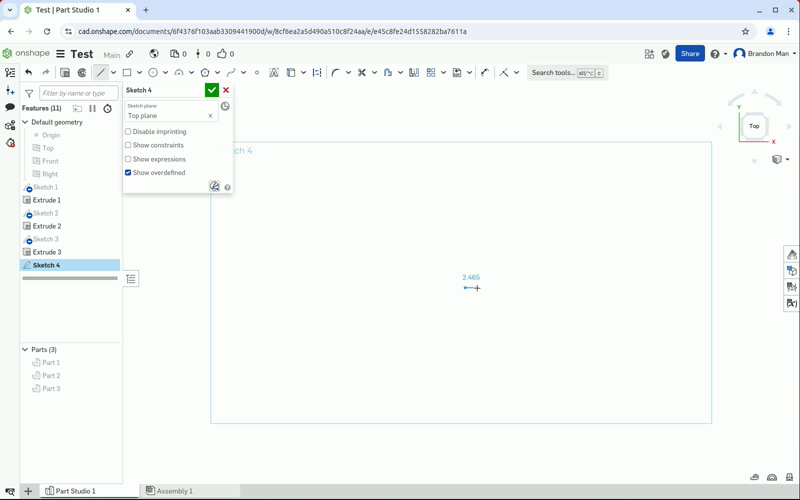
mouse_move(507, 287)
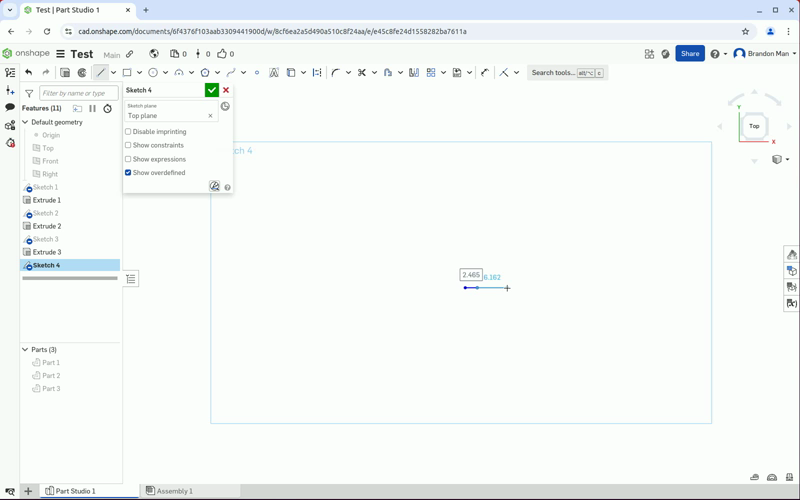
mouse_move(477, 276)
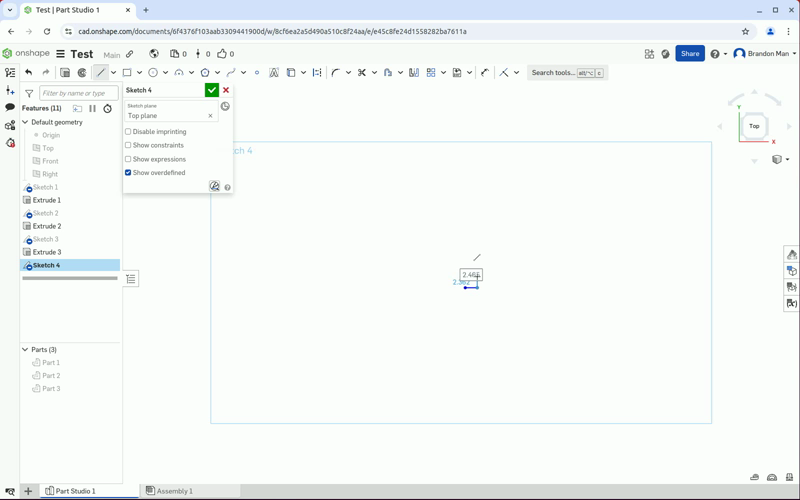
click(477, 276)
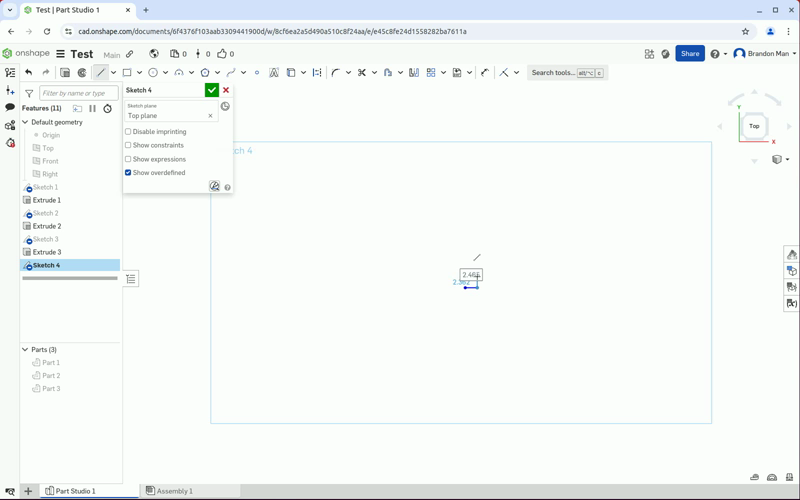
key_up(shift)
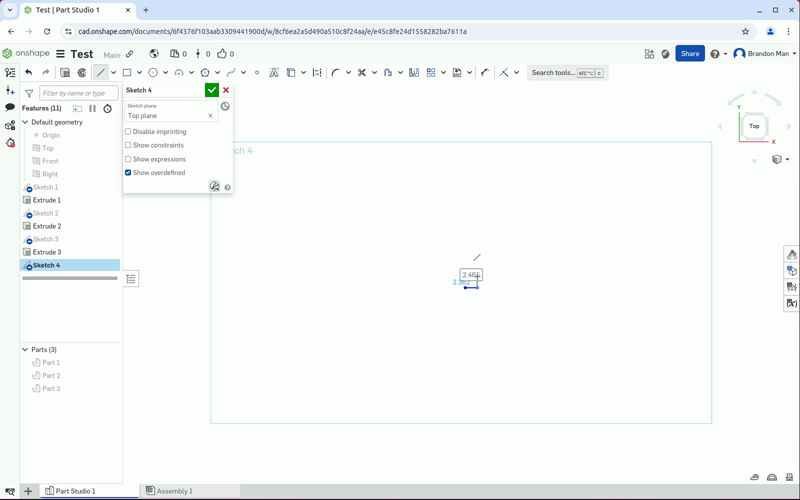
key_down(shift)
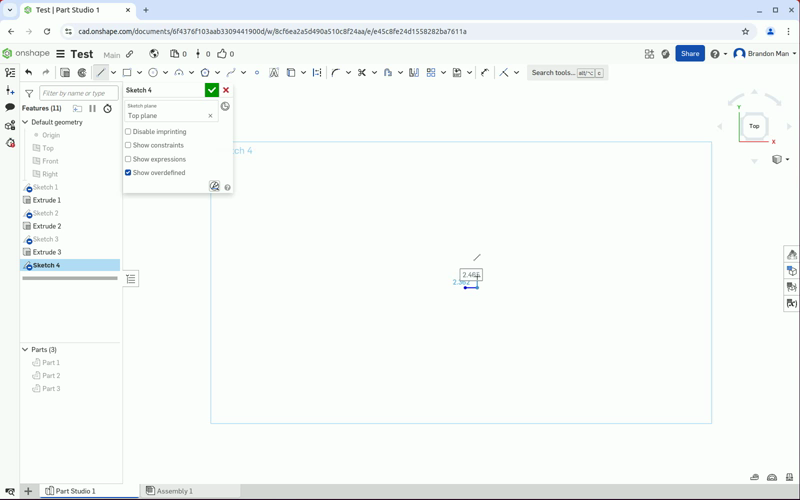
mouse_move(507, 276)
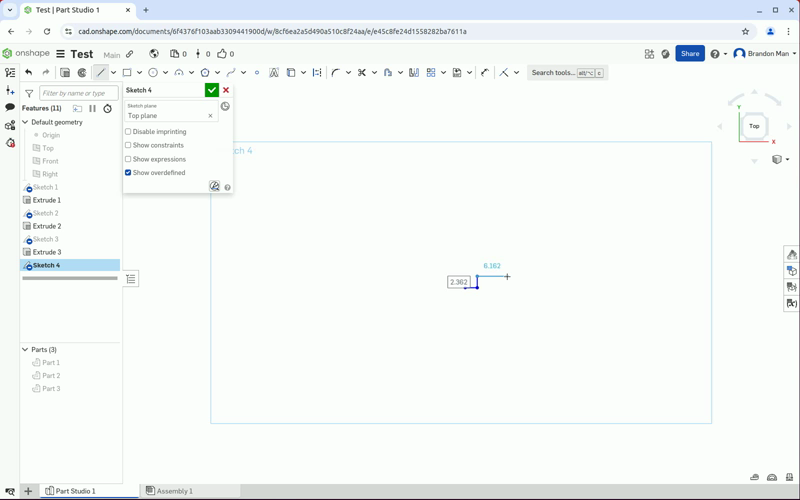
mouse_move(465, 276)
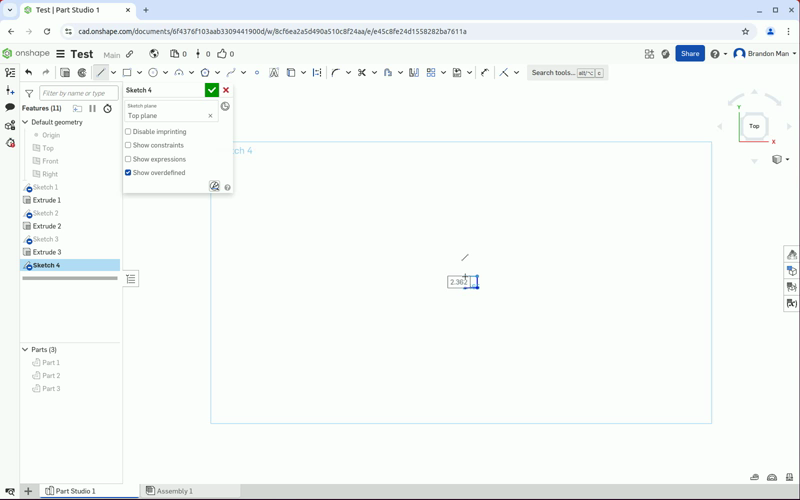
click(465, 276)
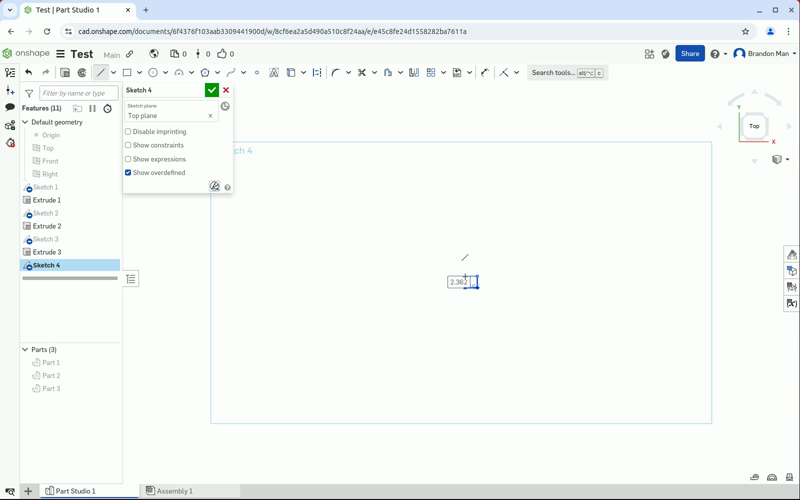
key_up(shift)
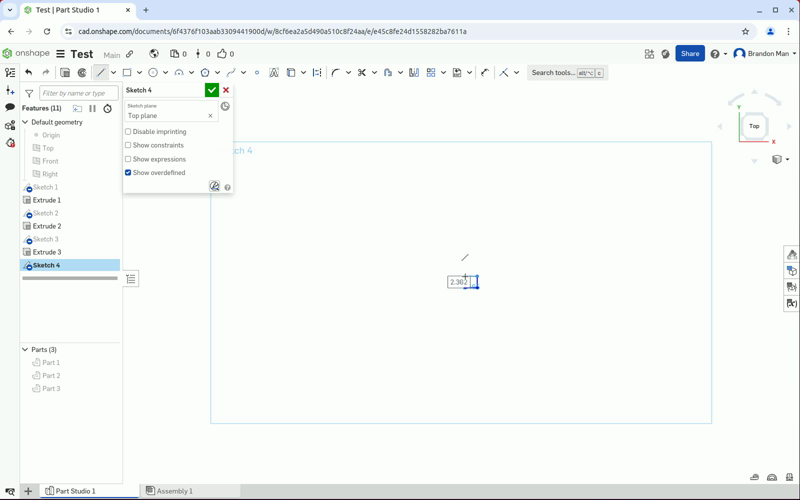
mouse_move(495, 276)
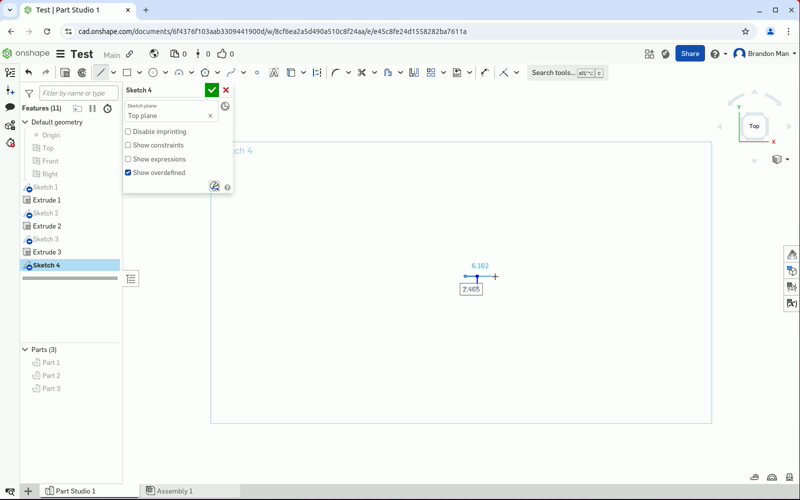
key_down(shift)
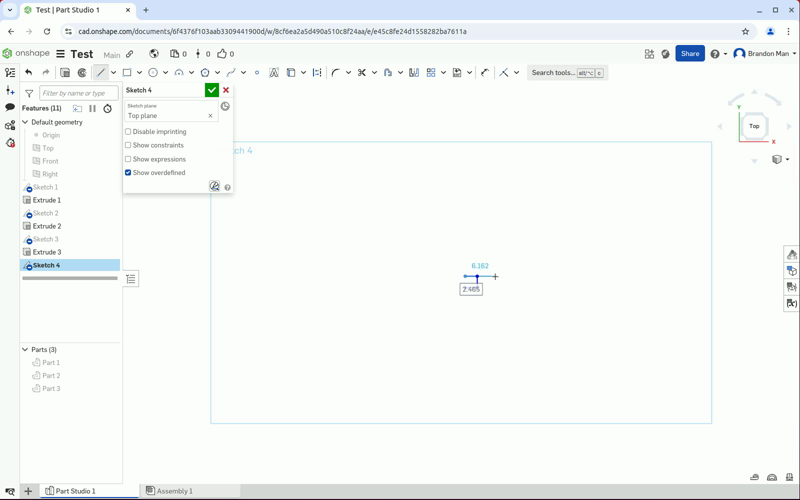
mouse_move(465, 287)
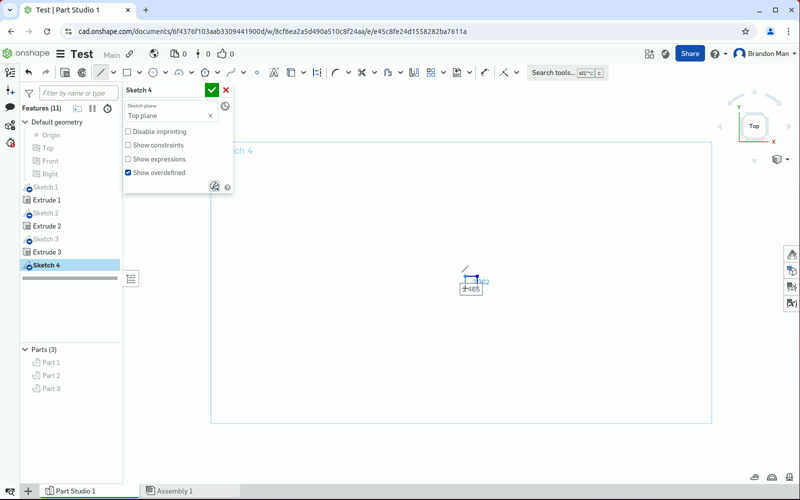
key_up(shift)
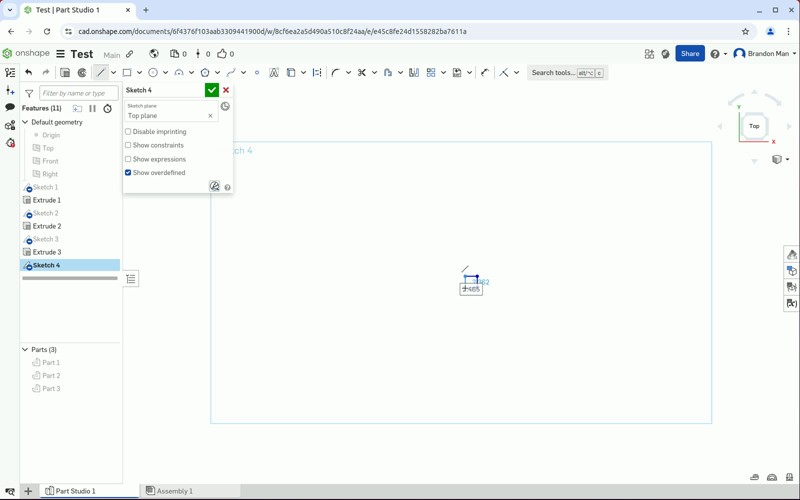
click(465, 287)
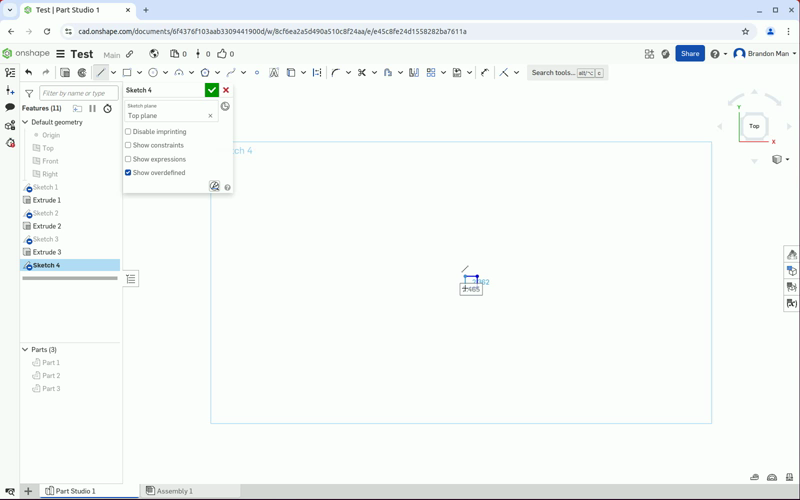
key(esc)
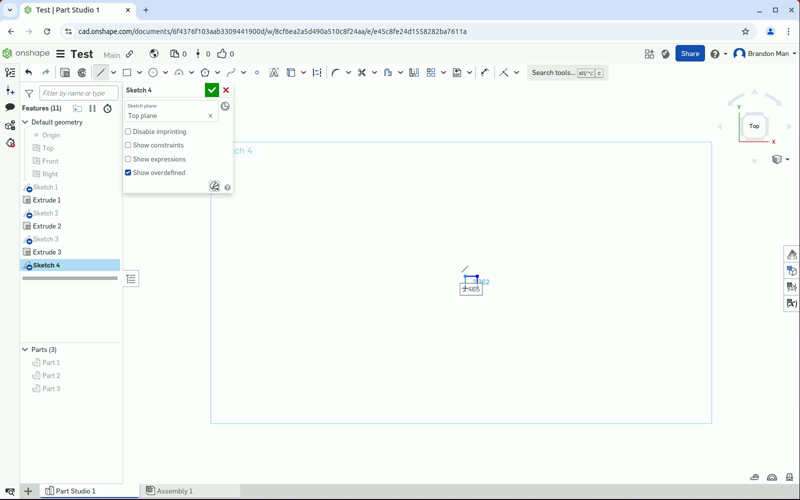
mouse_move(475, 277)
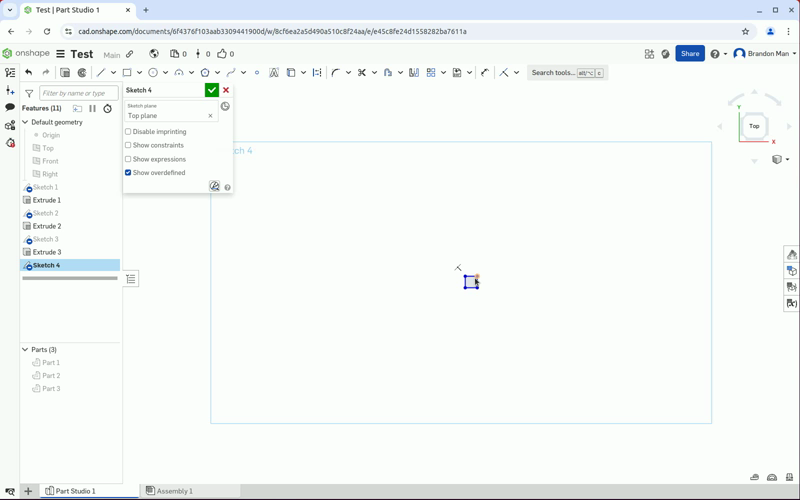
scroll(6)
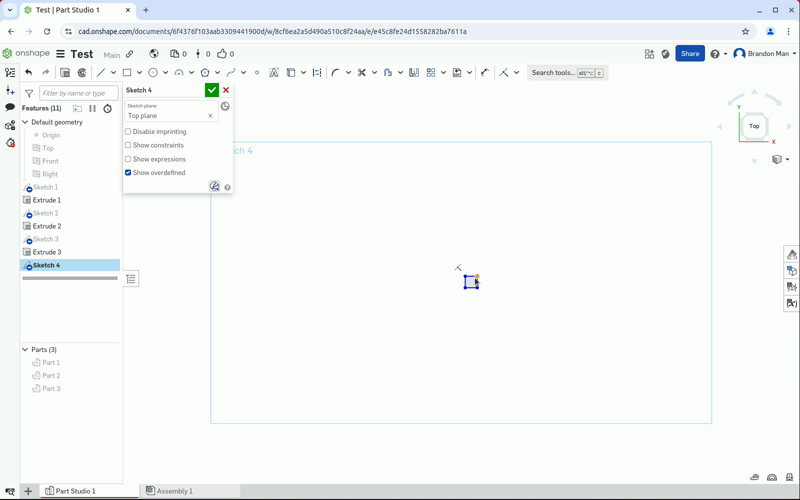
scroll(6)
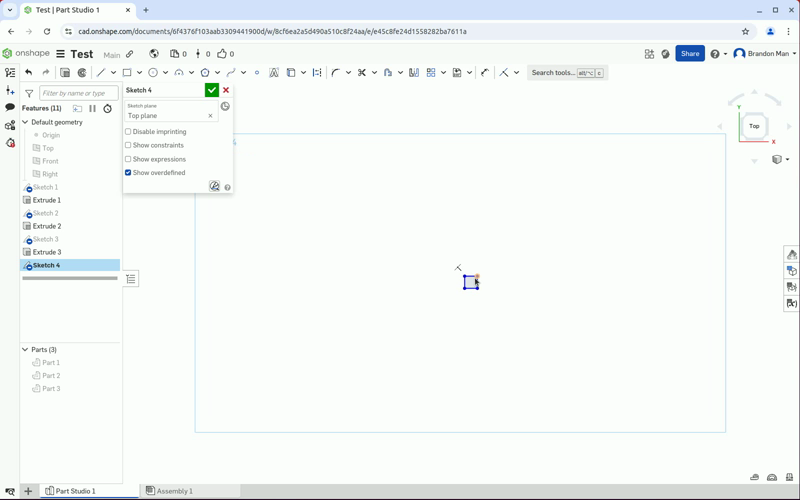
scroll(6)
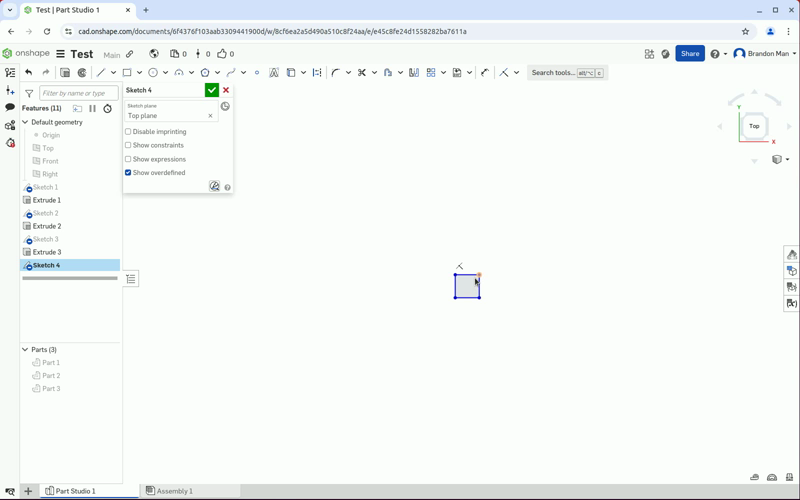
scroll(6)
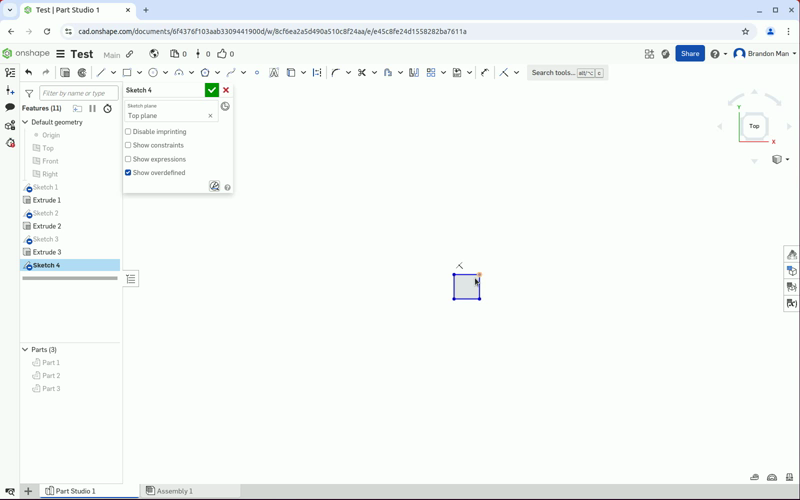
scroll(6)
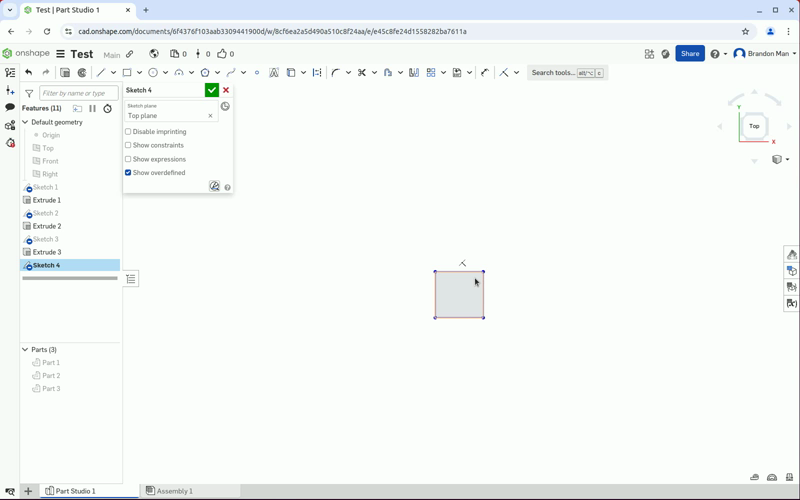
scroll(6)
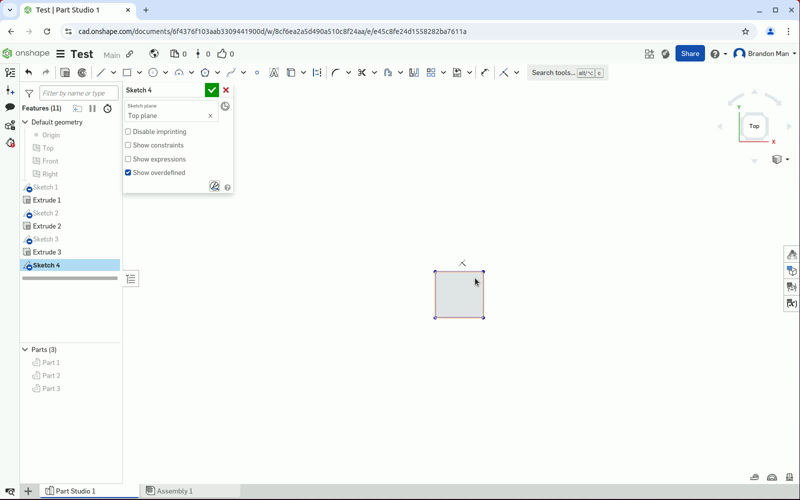
scroll(6)
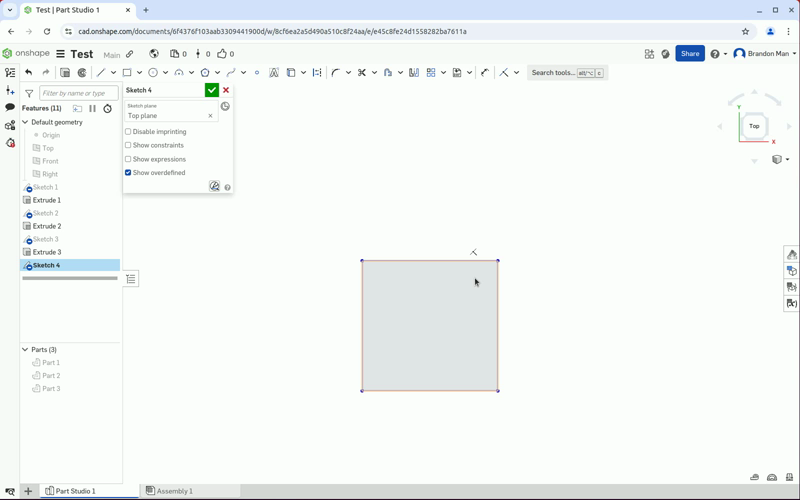
click(475, 277)
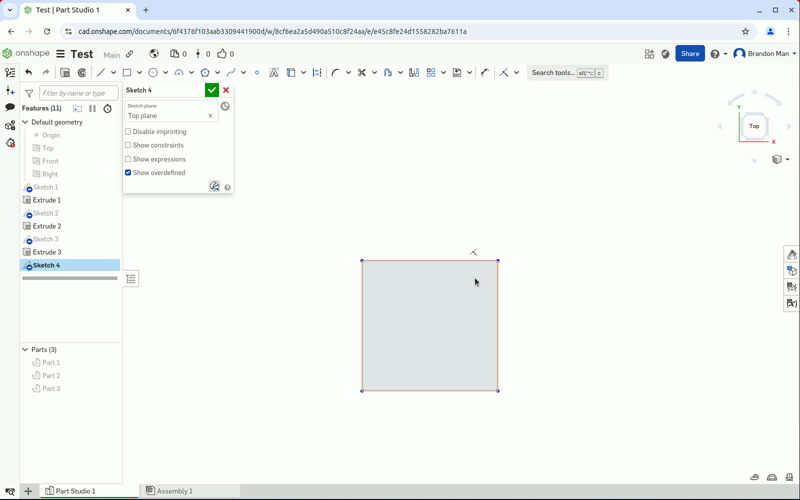
scroll(-6)
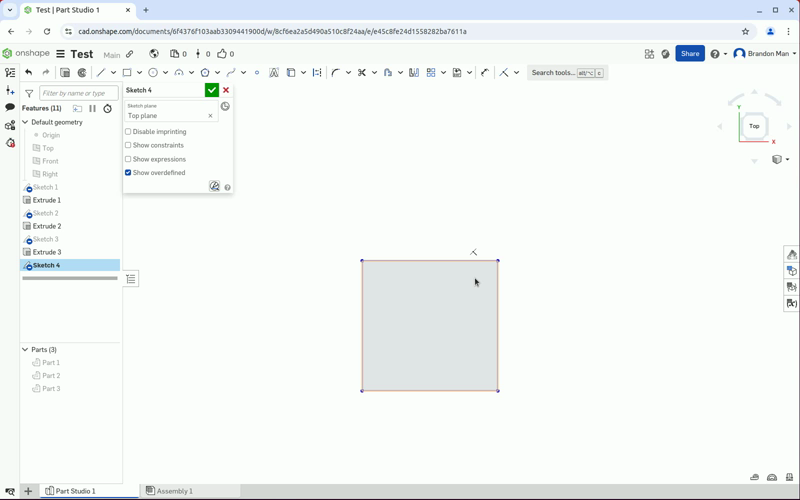
scroll(-6)
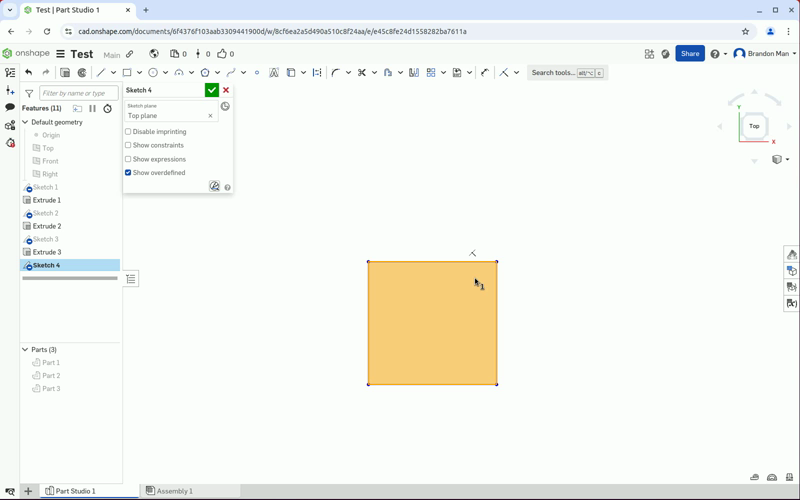
scroll(-6)
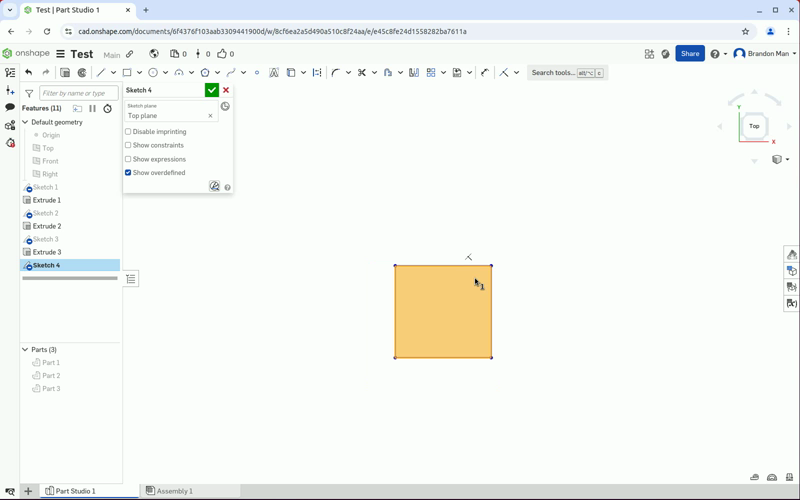
scroll(-6)
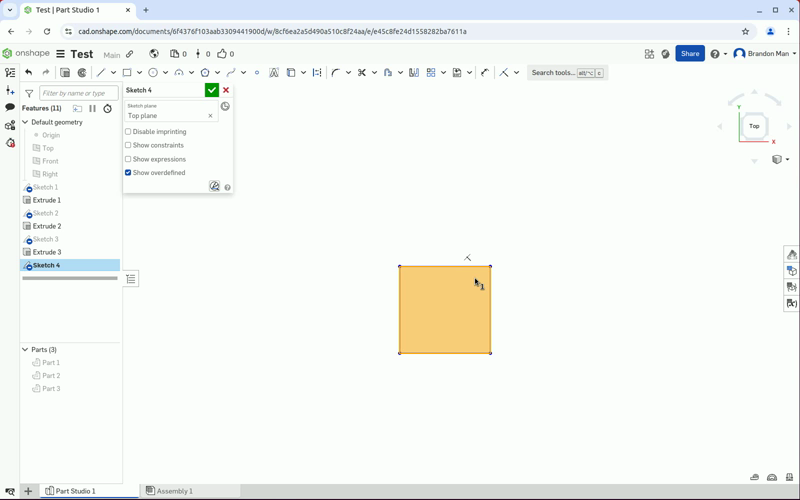
scroll(-6)
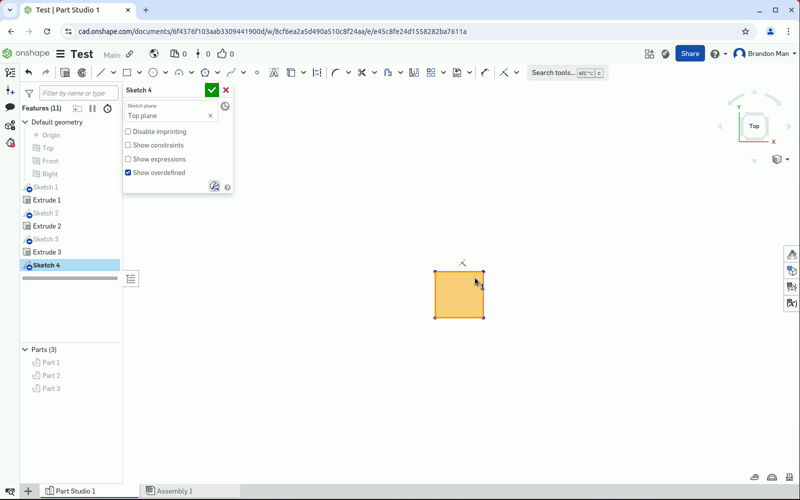
scroll(-6)
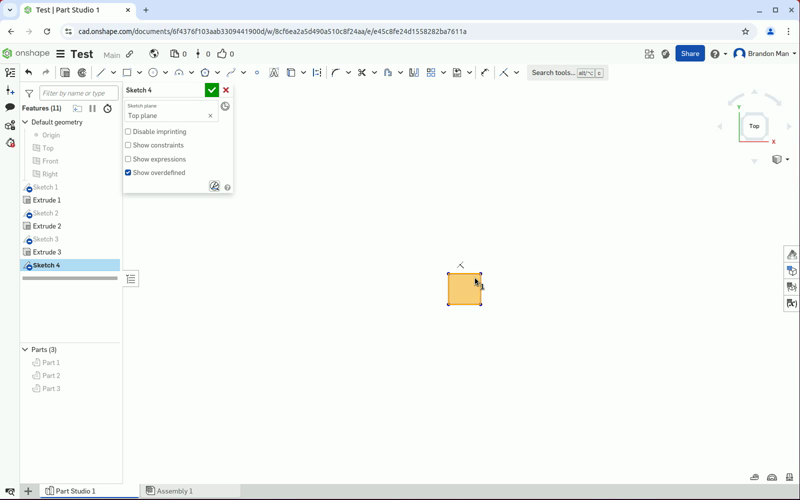
scroll(-6)
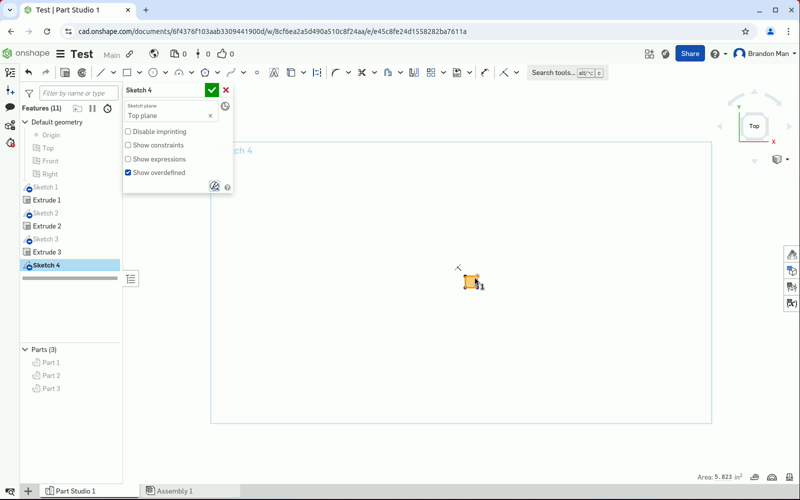
mouse_move(73, 352)
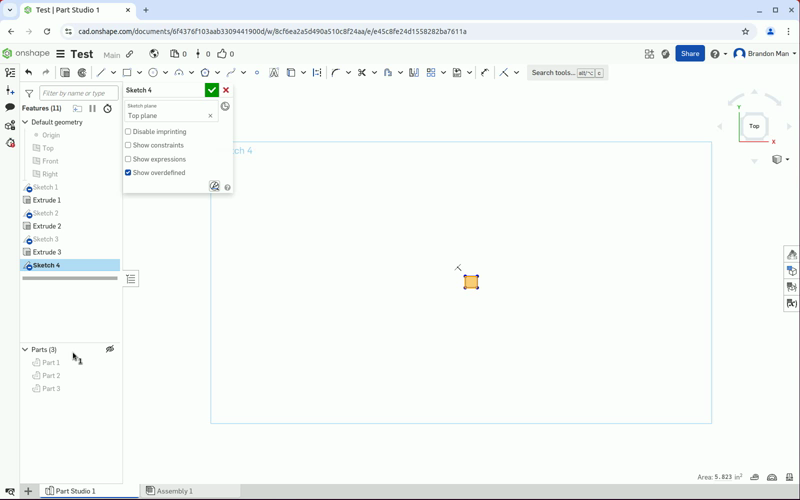
key(shift+y)
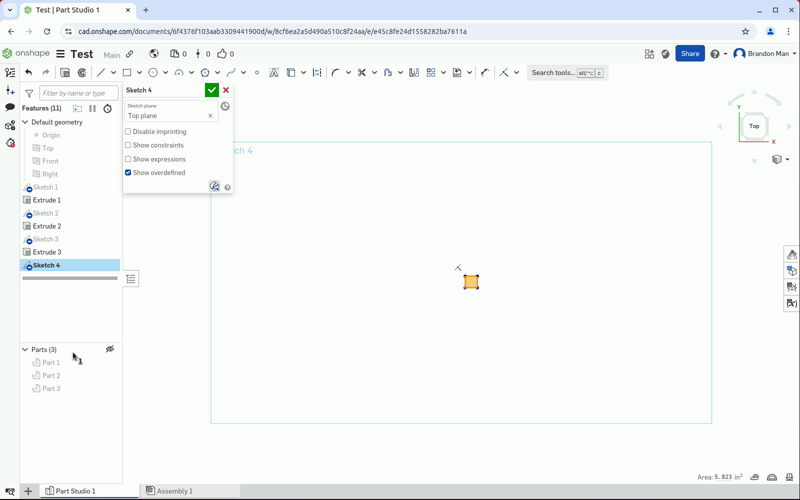
key(shift+e)
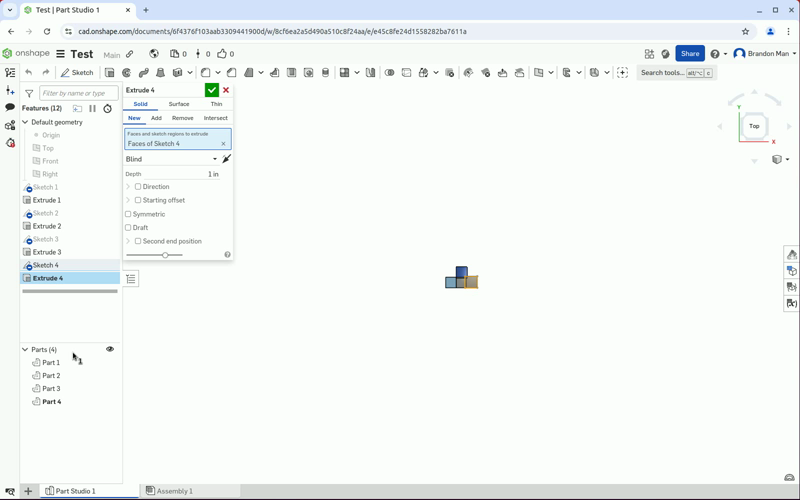
mouse_move(143, 106)
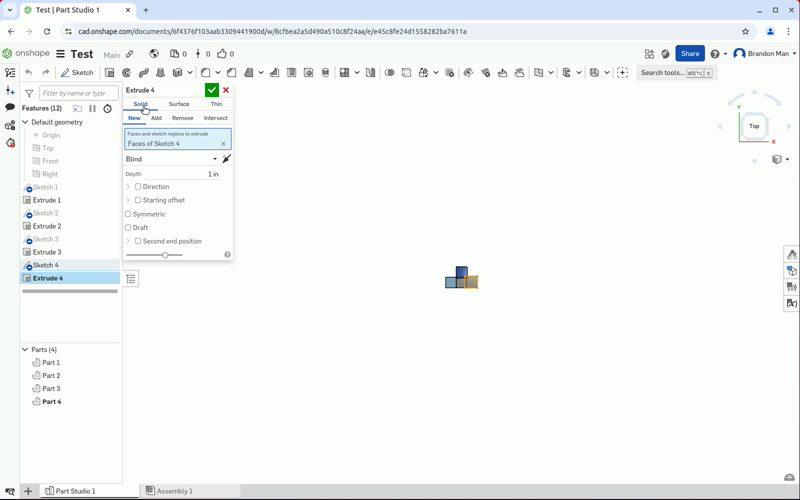
click(143, 106)
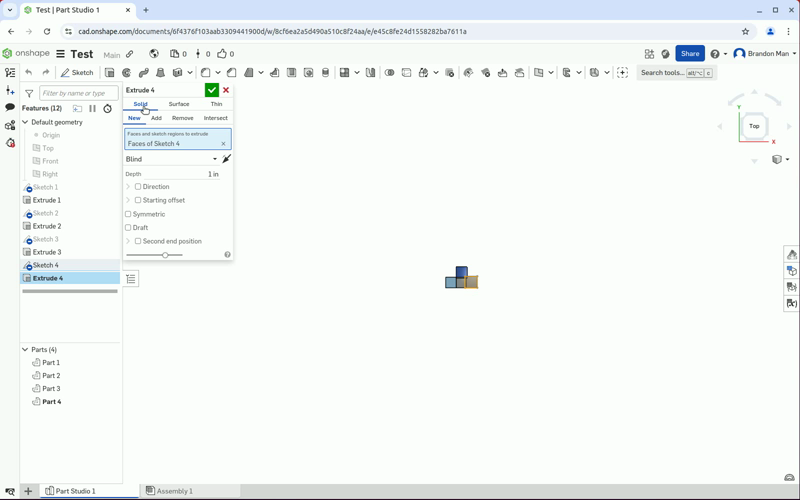
mouse_move(137, 120)
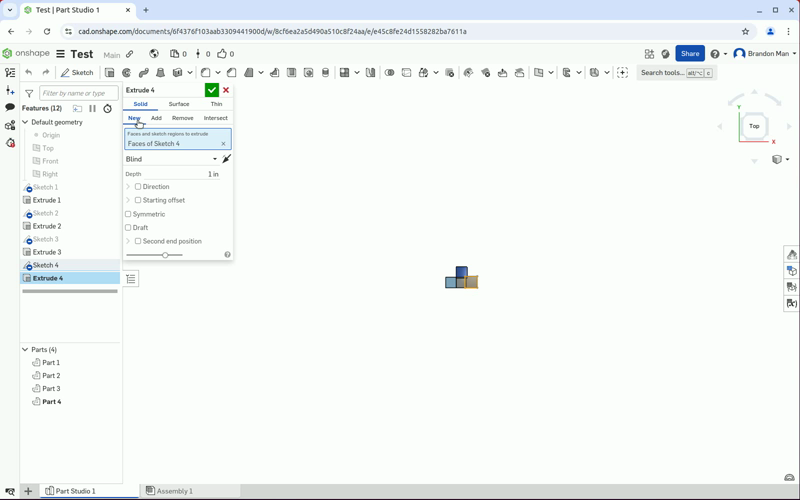
click(137, 120)
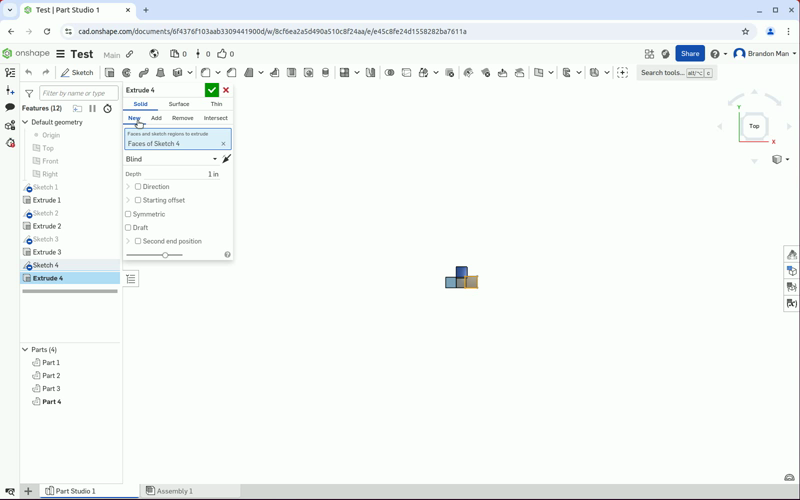
key(tab, 4)
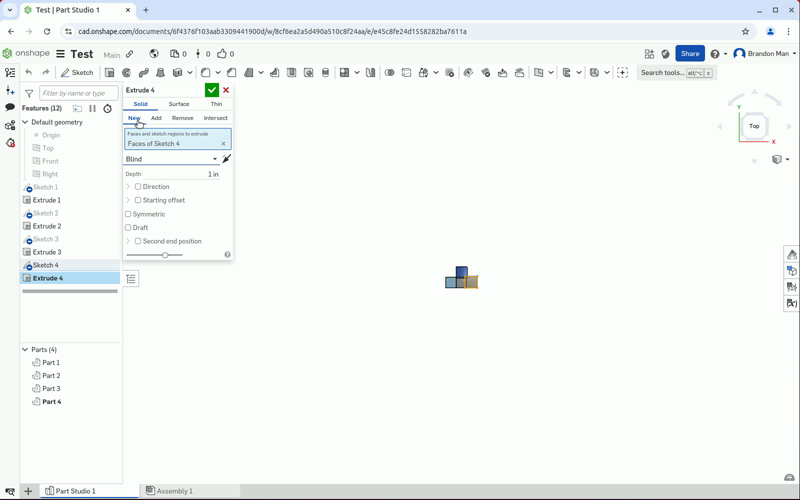
text(4.092)
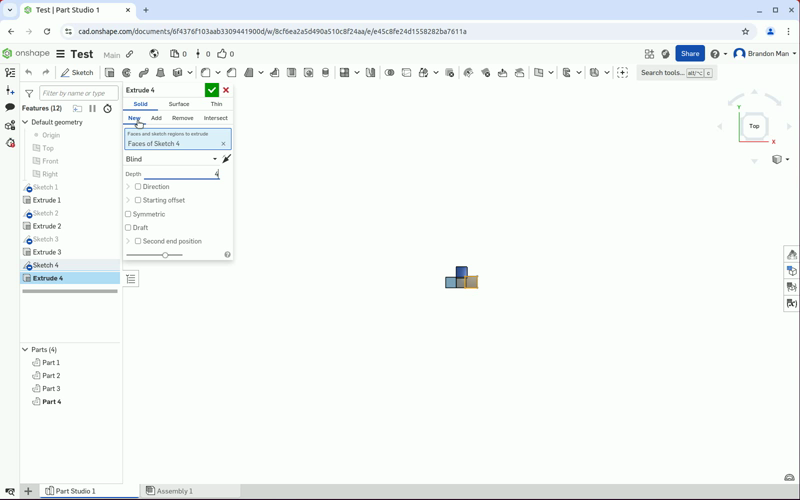
key(enter)
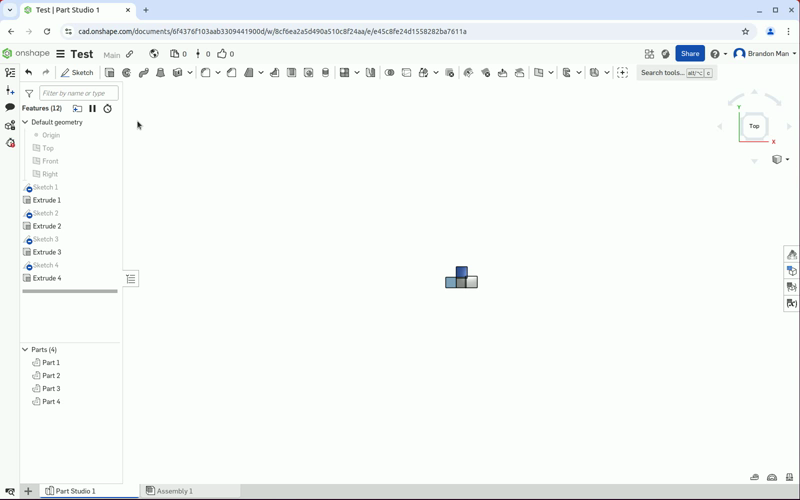
key(shift+h)
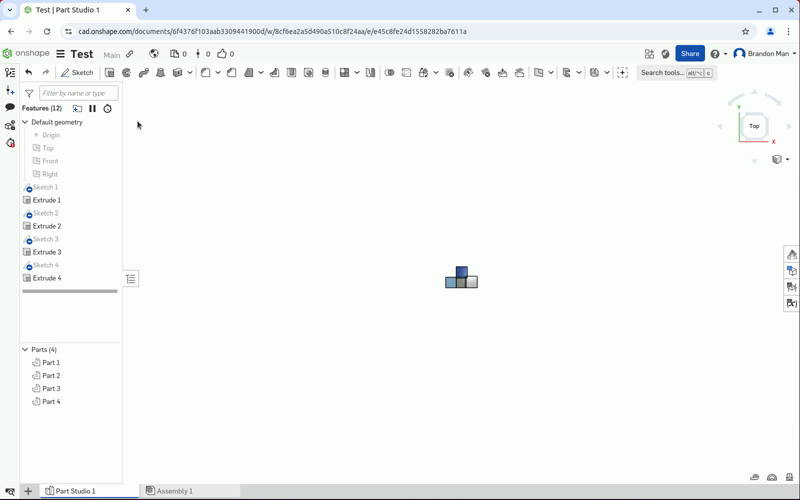
key(shift+h)
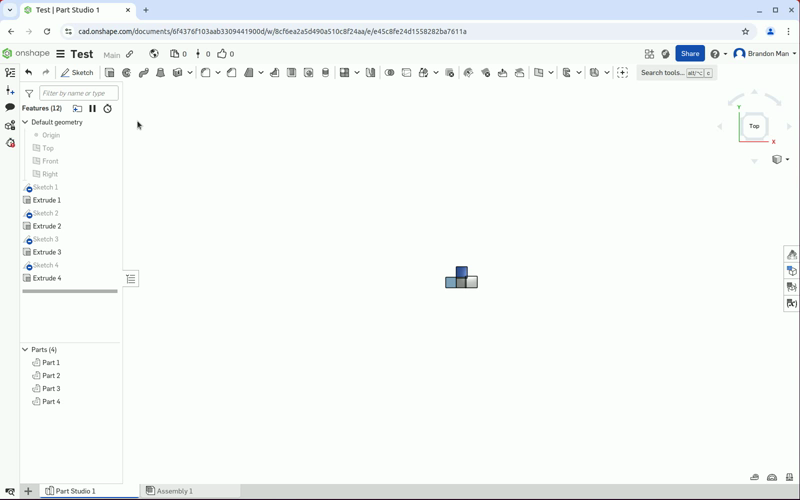
mouse_move(73, 189)
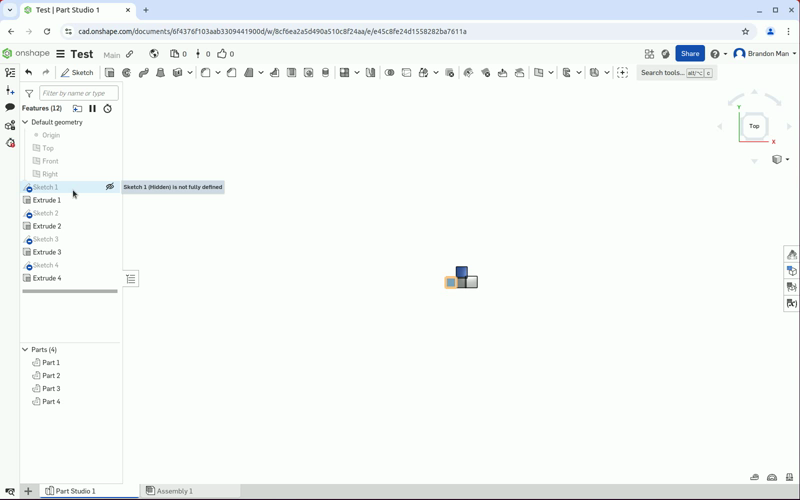
click(73, 189)
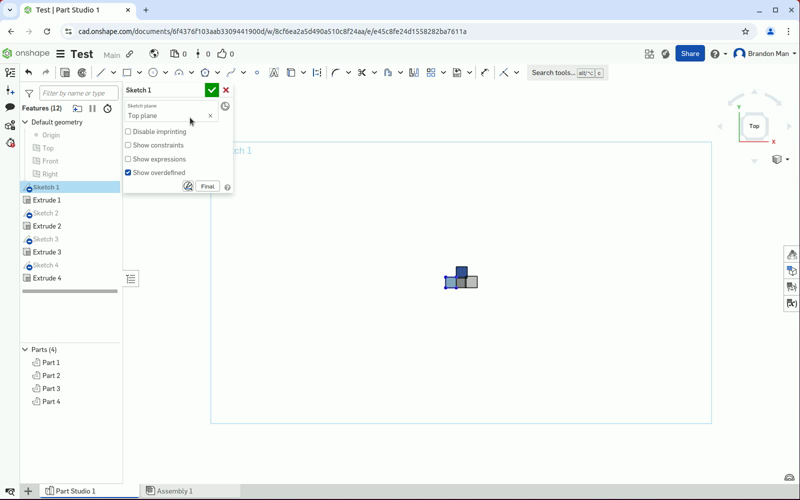
mouse_move(229, 92)
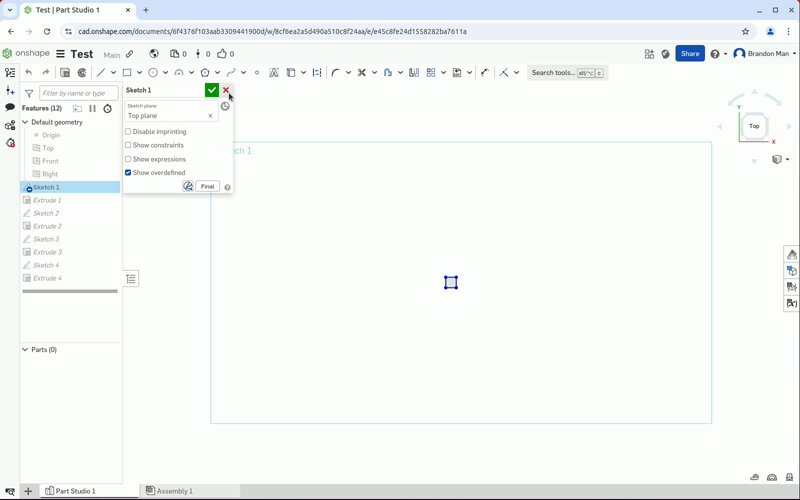
click(229, 92)
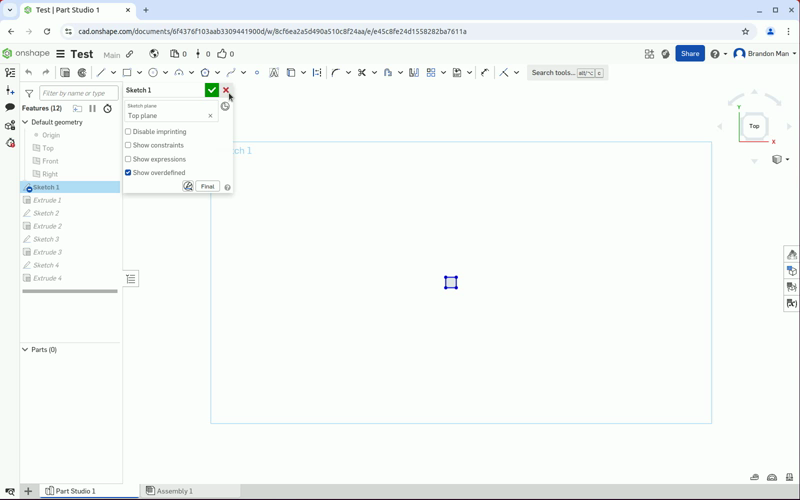
key(shift+s)
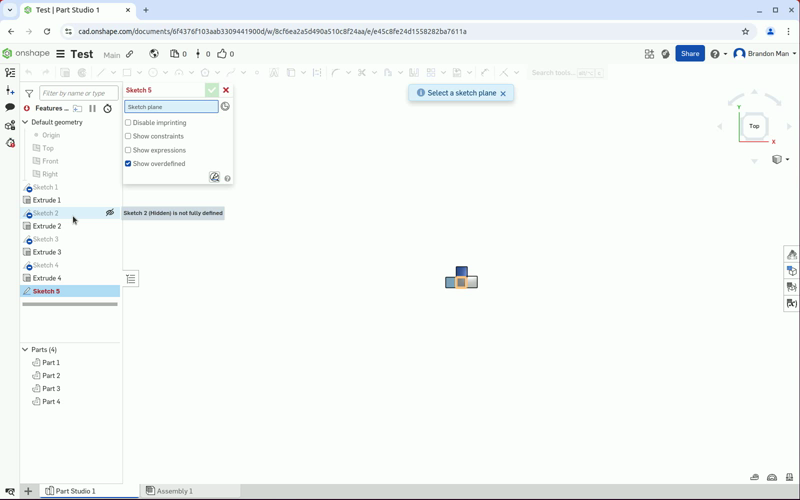
scroll(3)
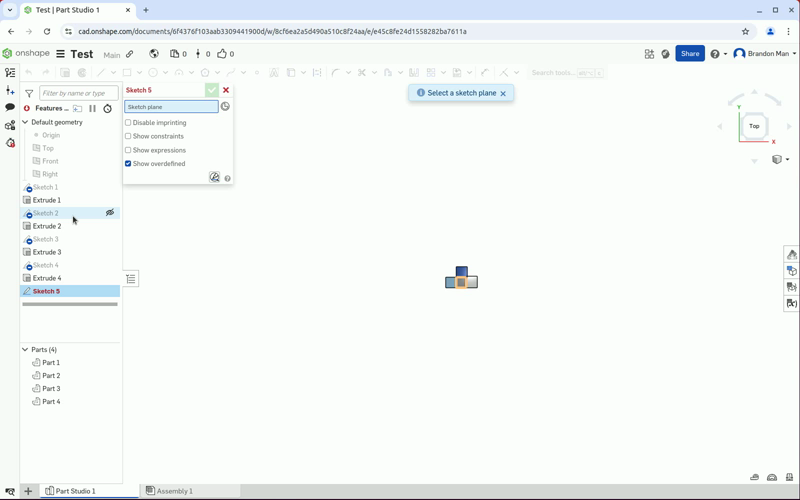
mouse_move(73, 150)
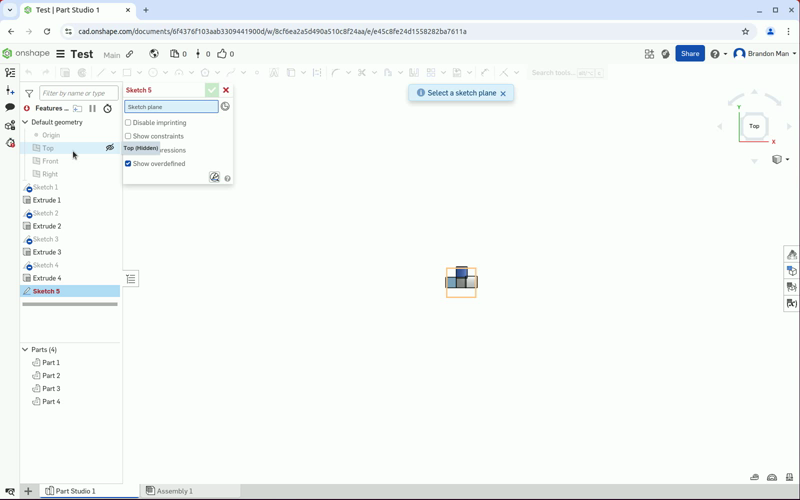
click(73, 150)
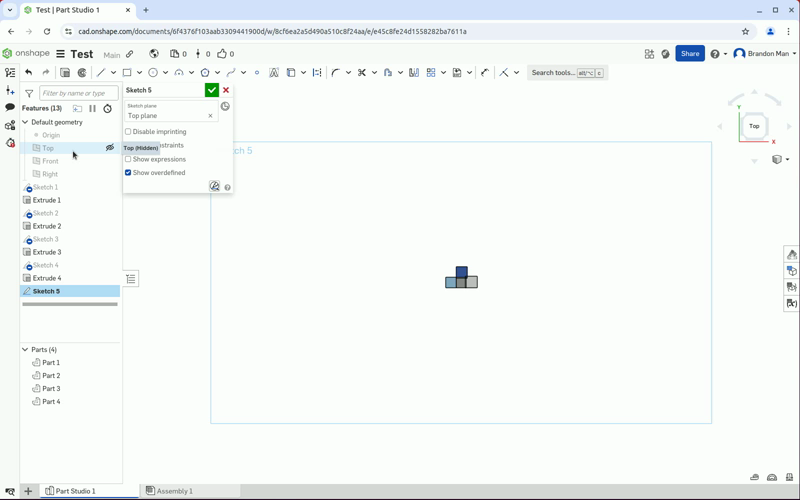
mouse_move(73, 352)
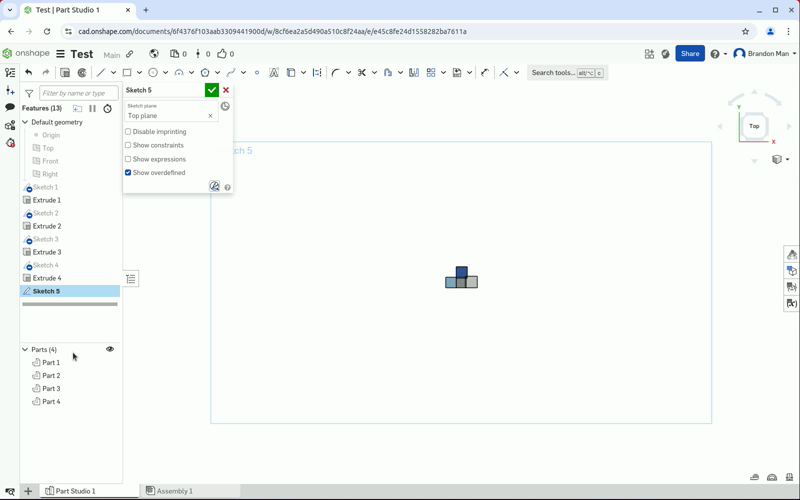
key(y)
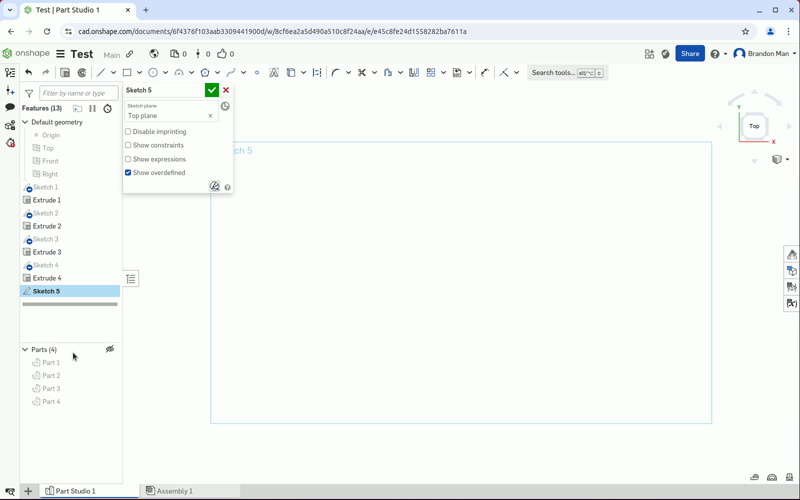
key(l)
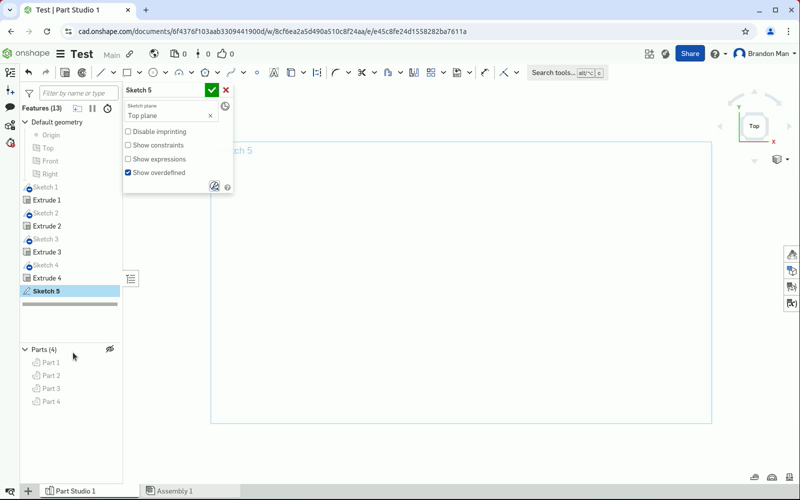
key_down(shift)
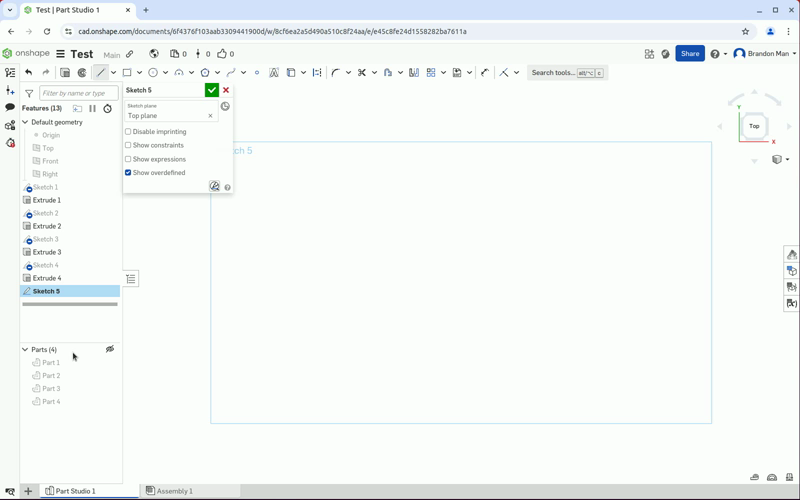
mouse_move(456, 297)
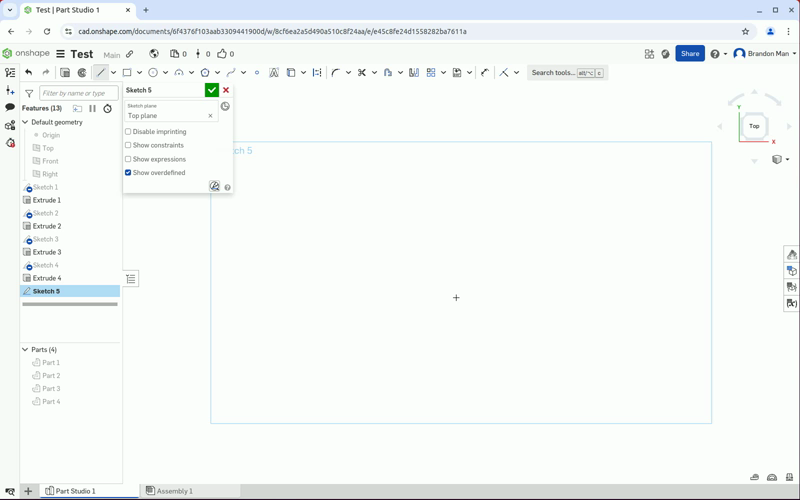
click(456, 297)
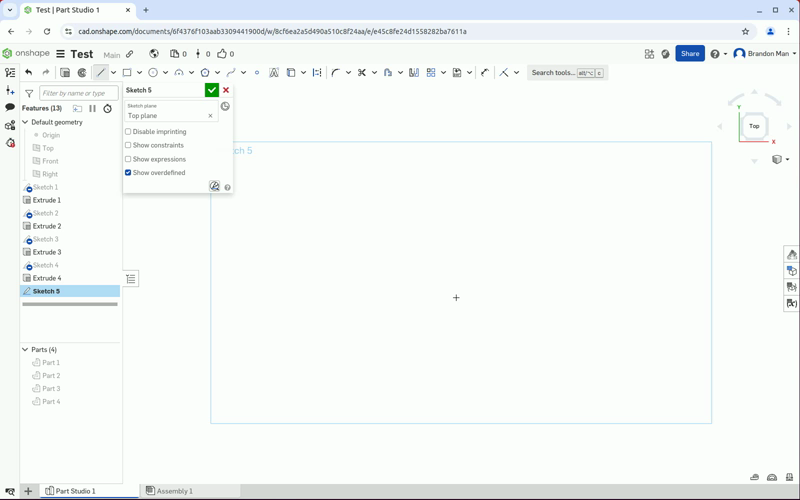
key_up(shift)
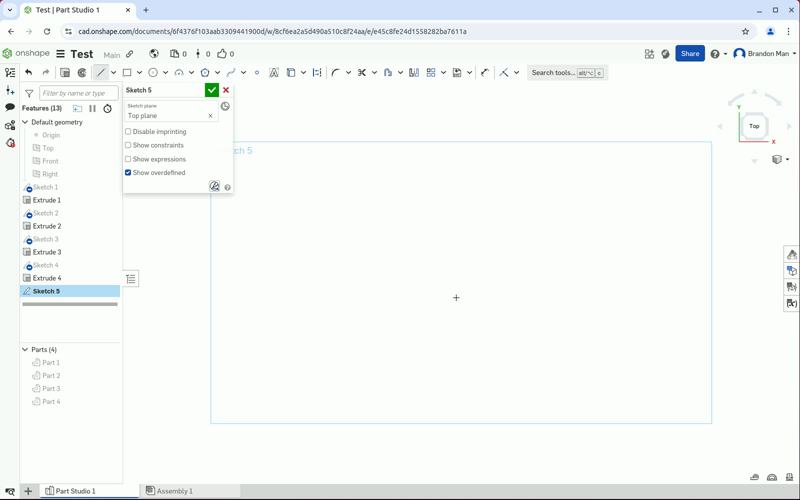
key_down(shift)
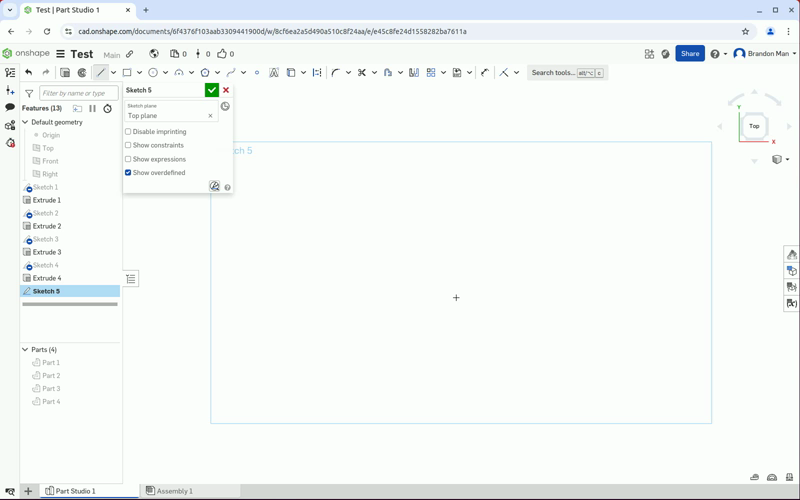
mouse_move(486, 297)
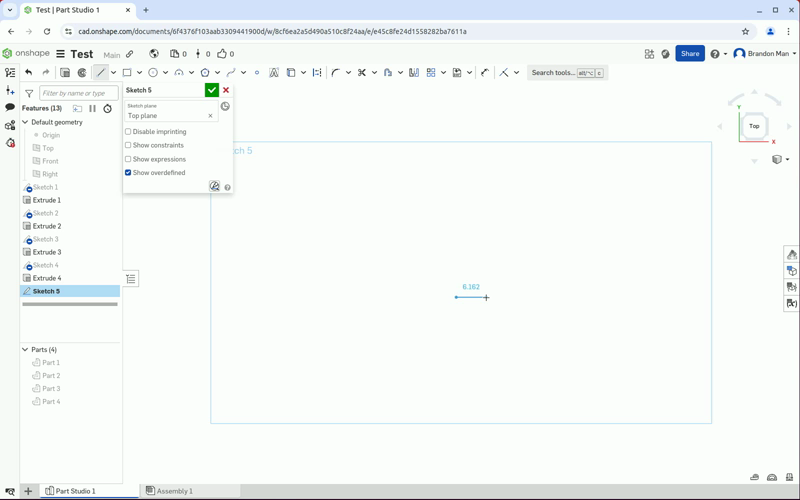
mouse_move(466, 297)
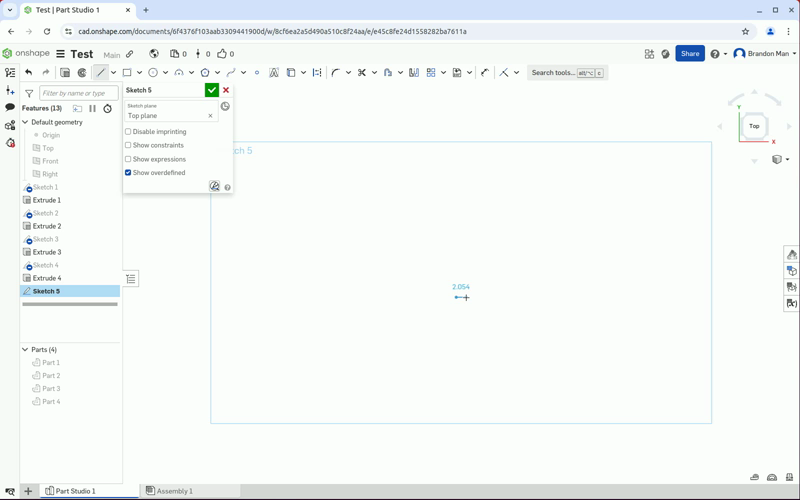
click(466, 297)
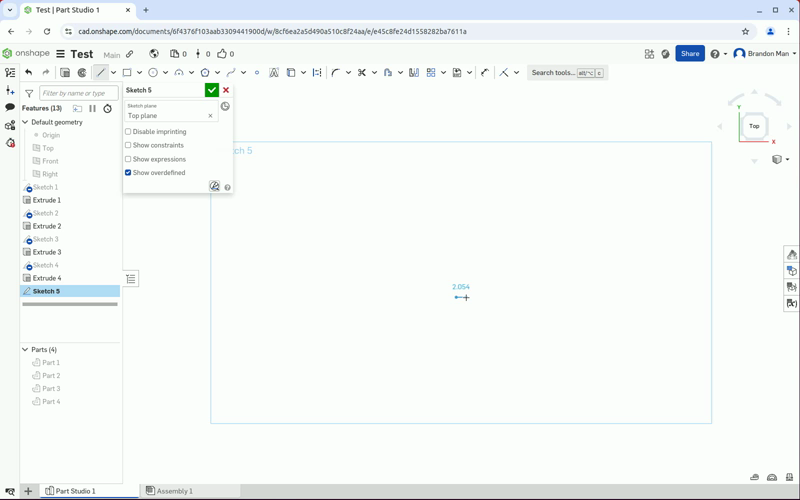
key_up(shift)
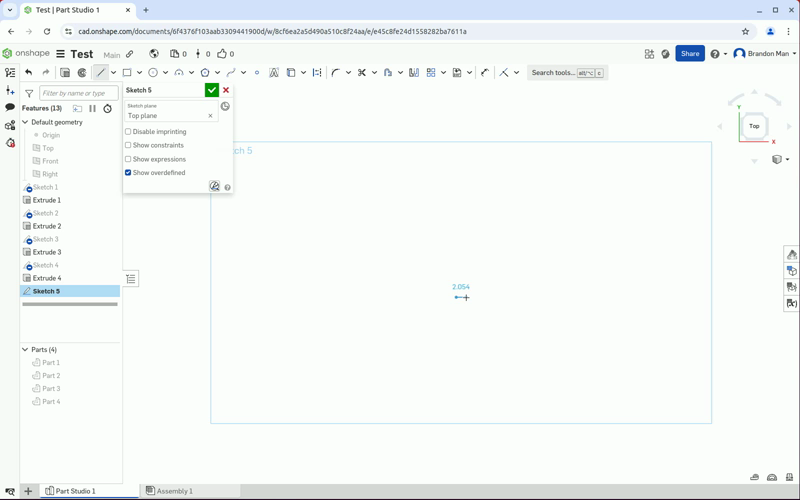
key_down(shift)
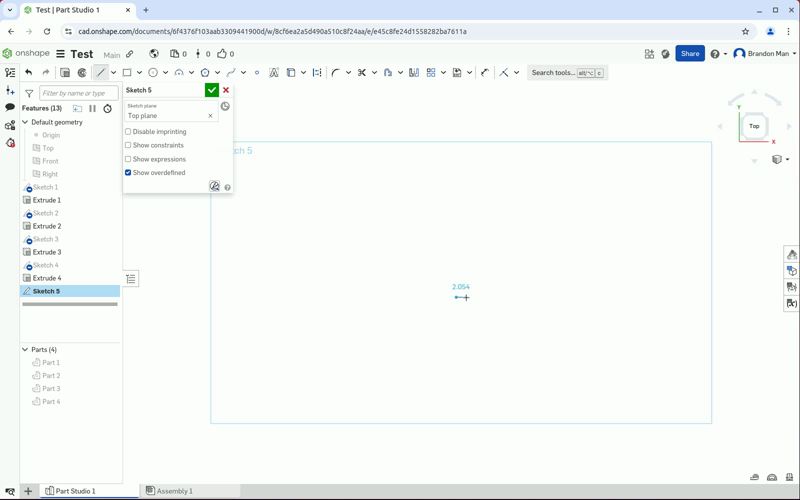
mouse_move(496, 297)
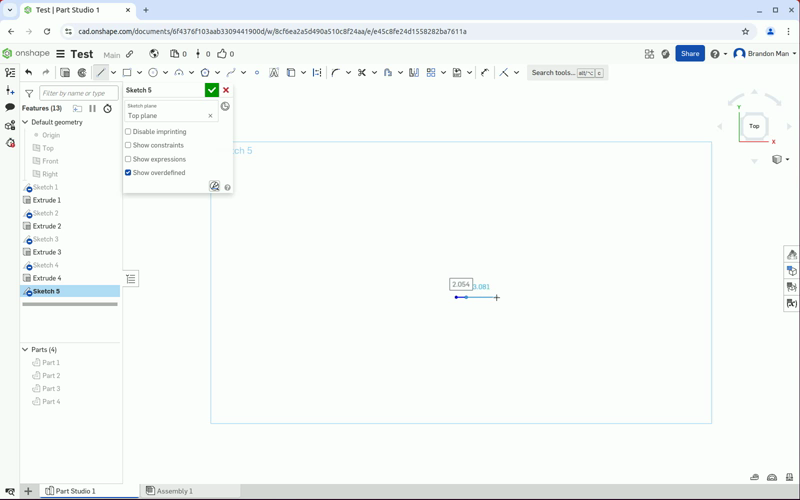
mouse_move(466, 287)
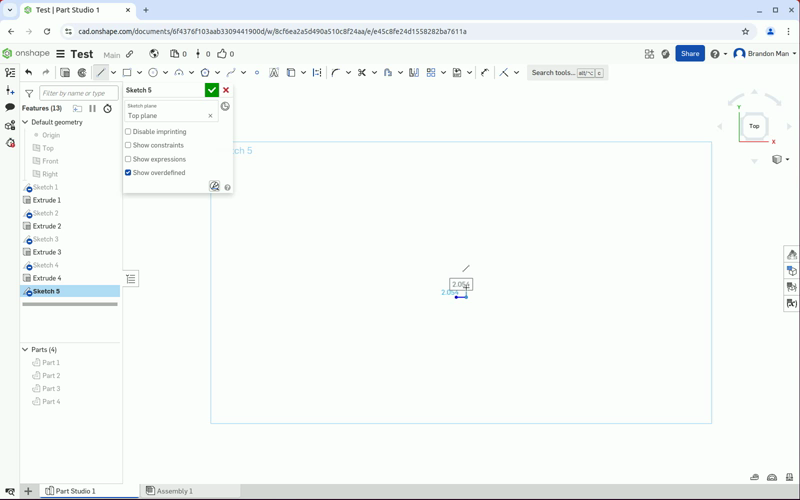
click(466, 287)
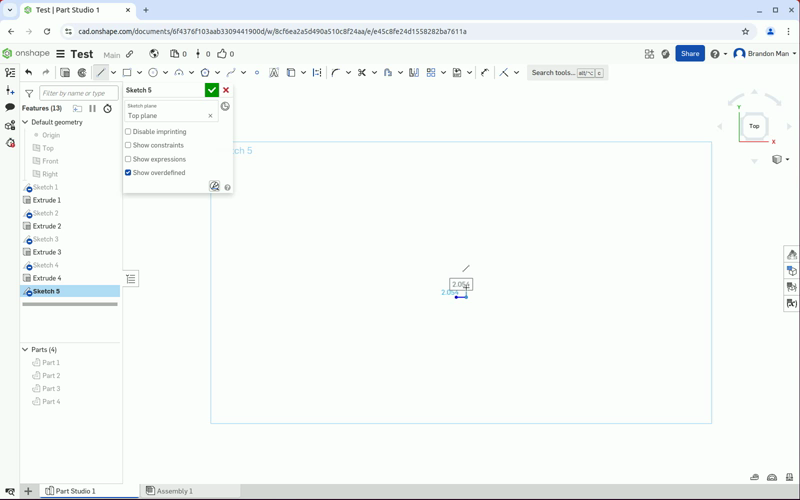
key_up(shift)
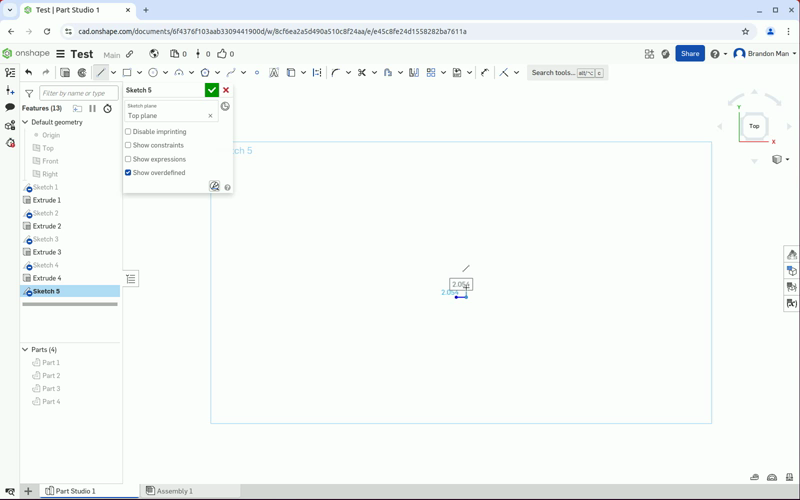
key_down(shift)
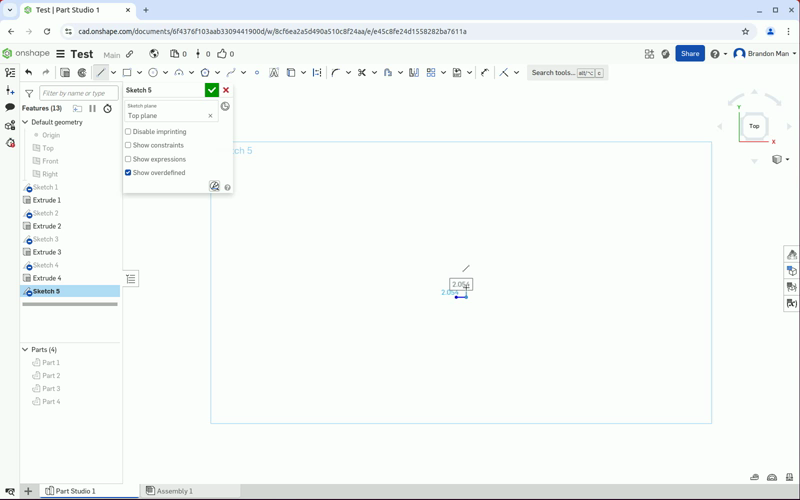
mouse_move(496, 287)
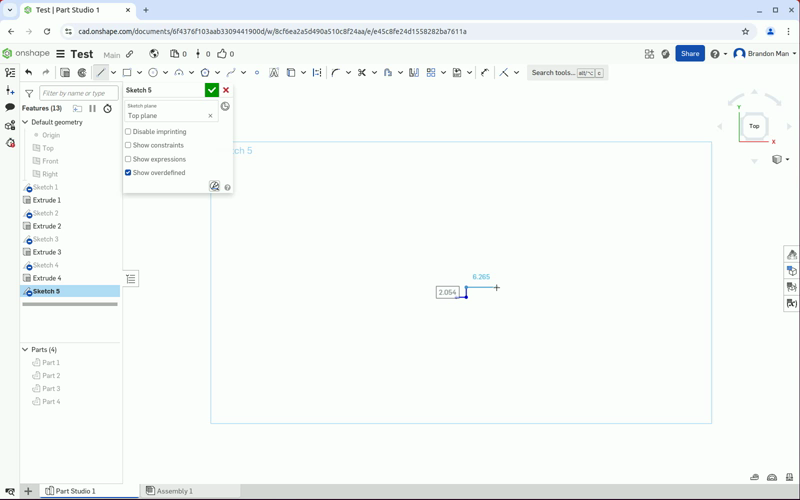
mouse_move(456, 287)
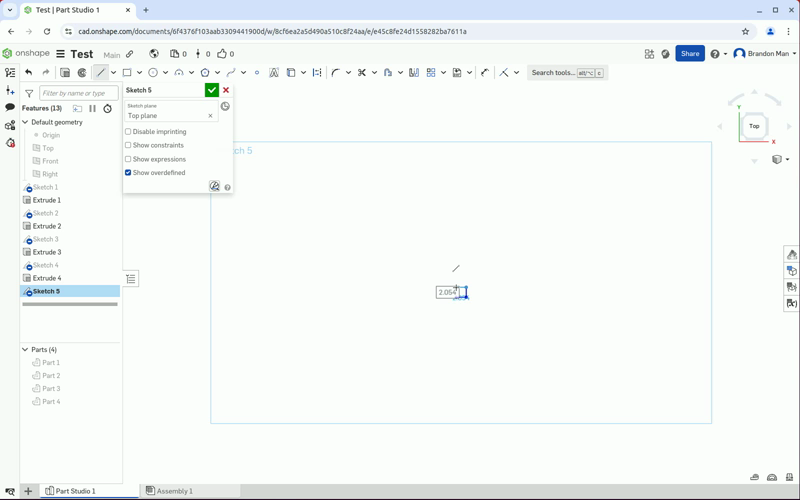
click(456, 287)
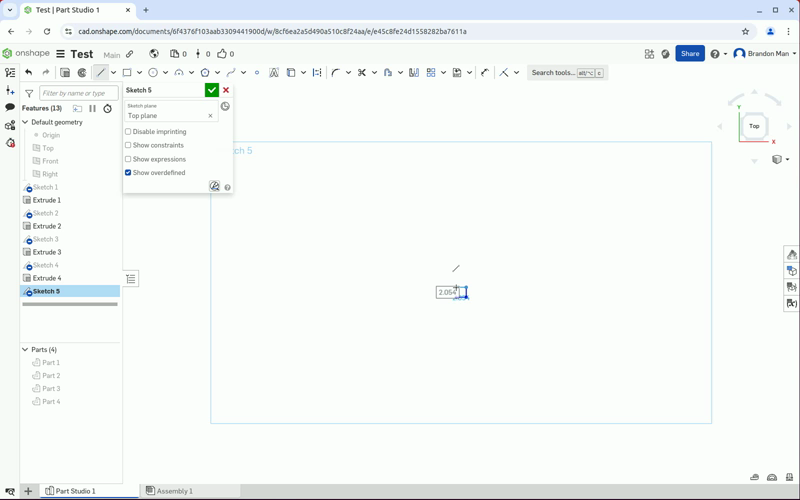
key_up(shift)
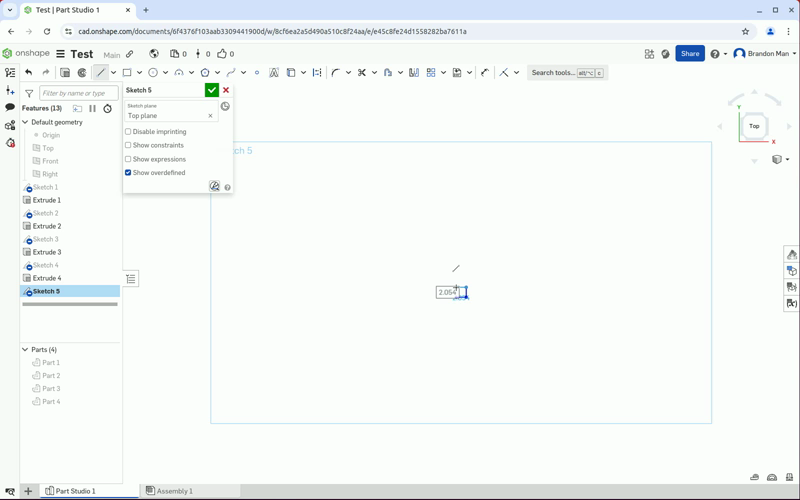
mouse_move(486, 287)
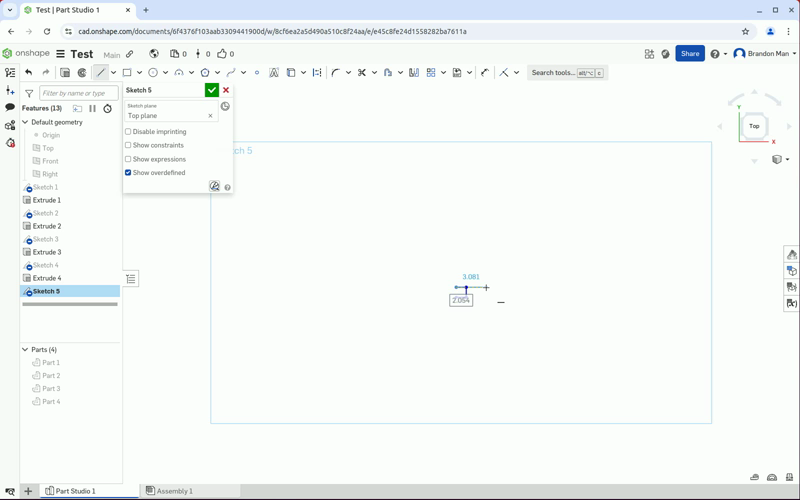
key_down(shift)
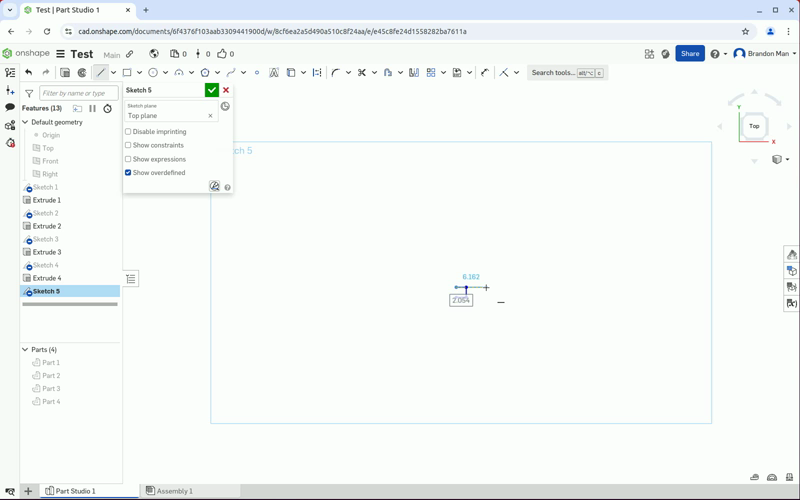
mouse_move(456, 297)
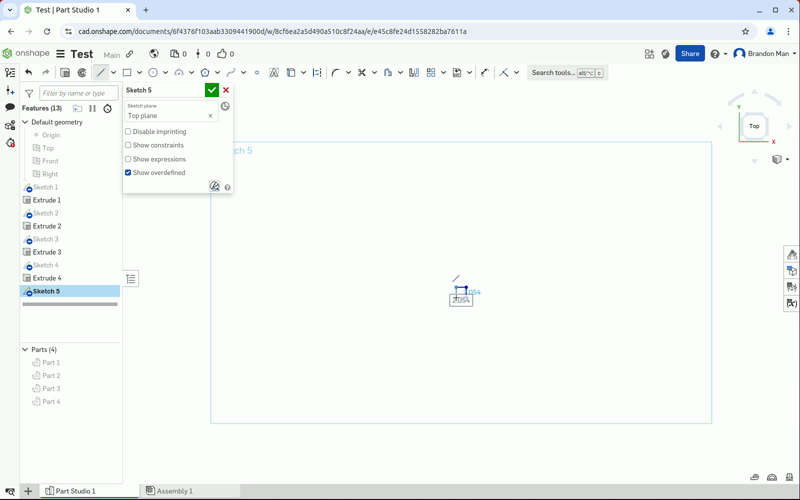
key_up(shift)
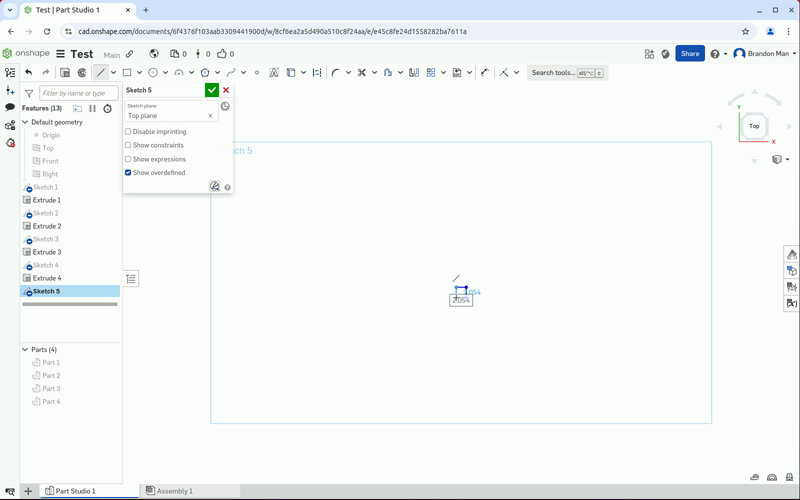
click(456, 297)
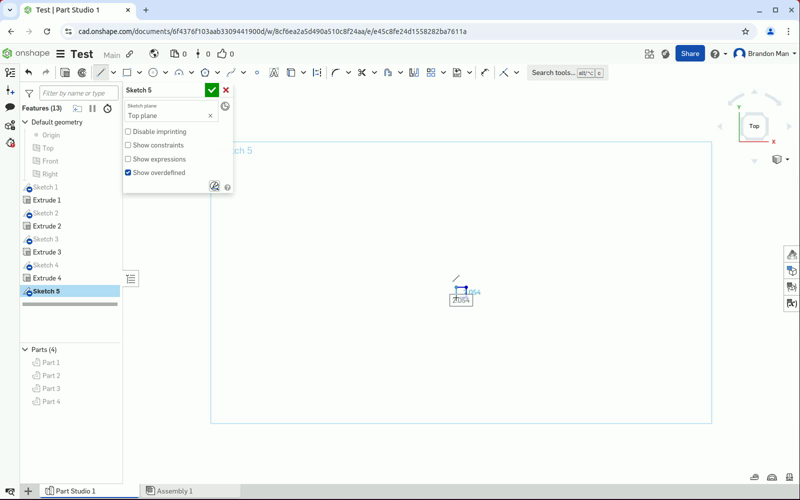
key(esc)
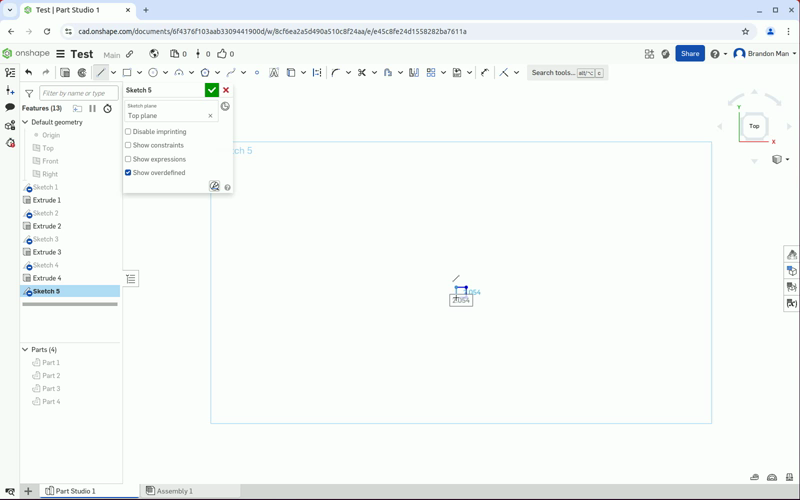
mouse_move(456, 294)
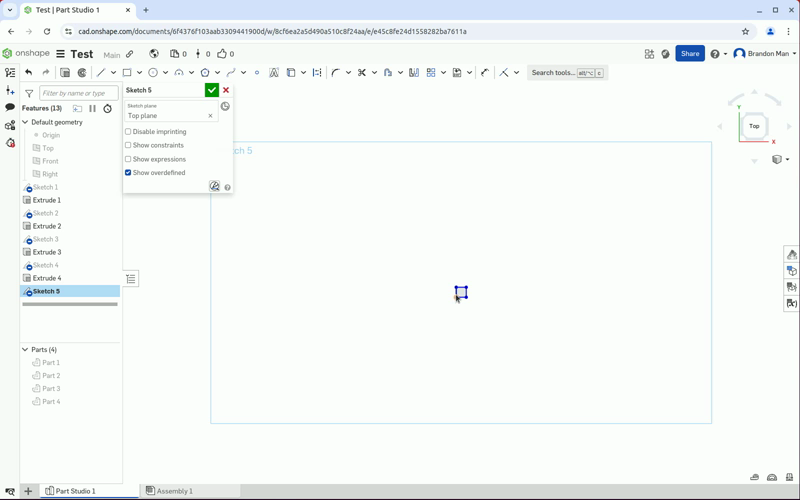
scroll(6)
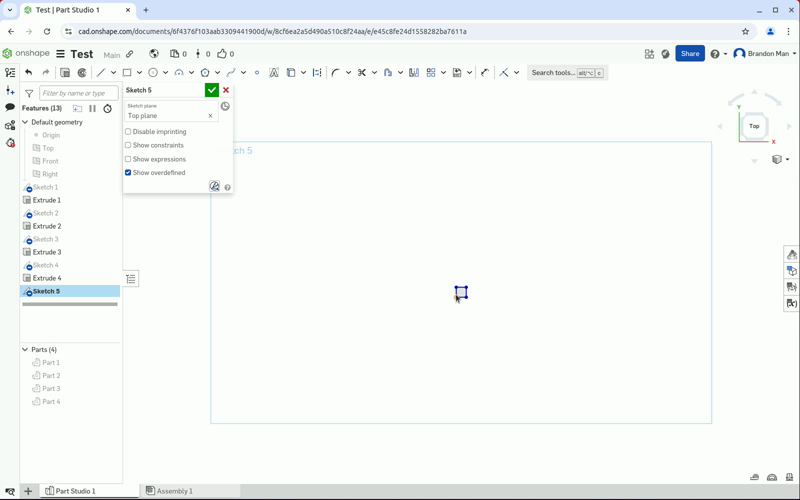
scroll(6)
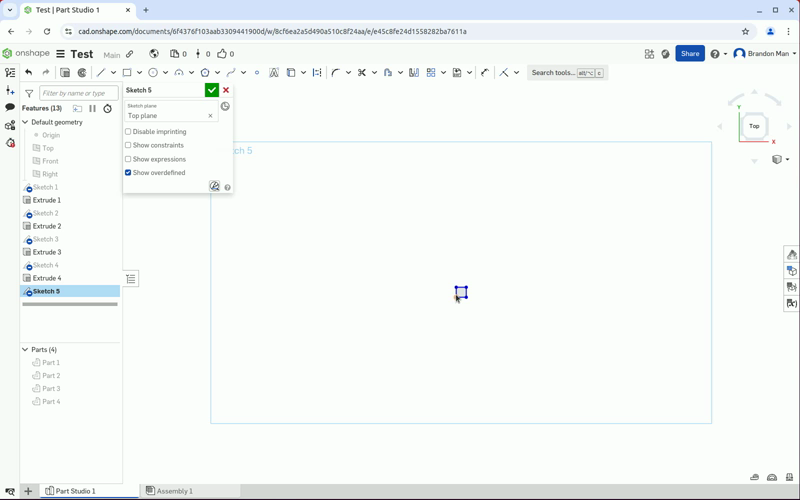
scroll(6)
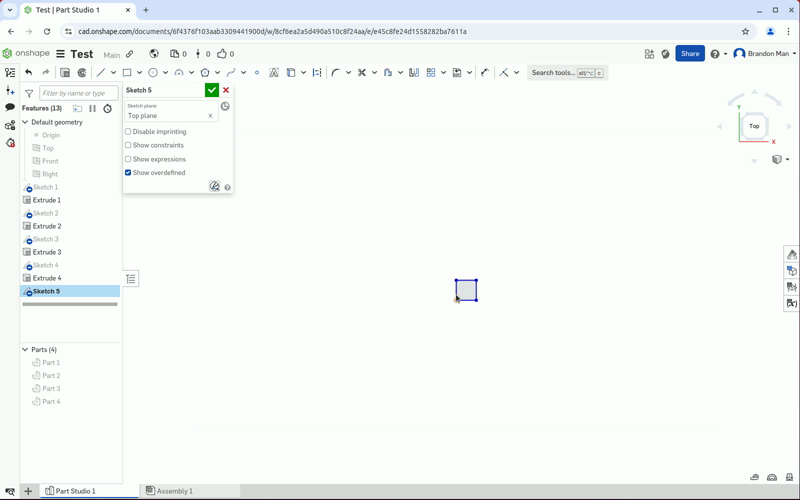
scroll(6)
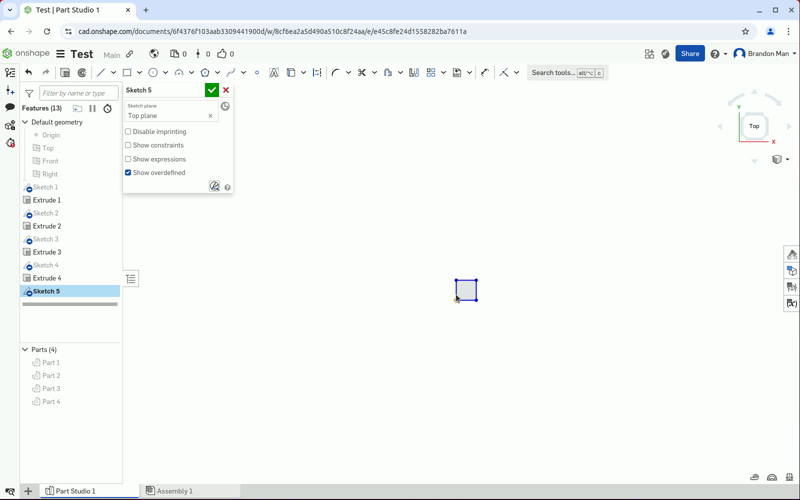
scroll(6)
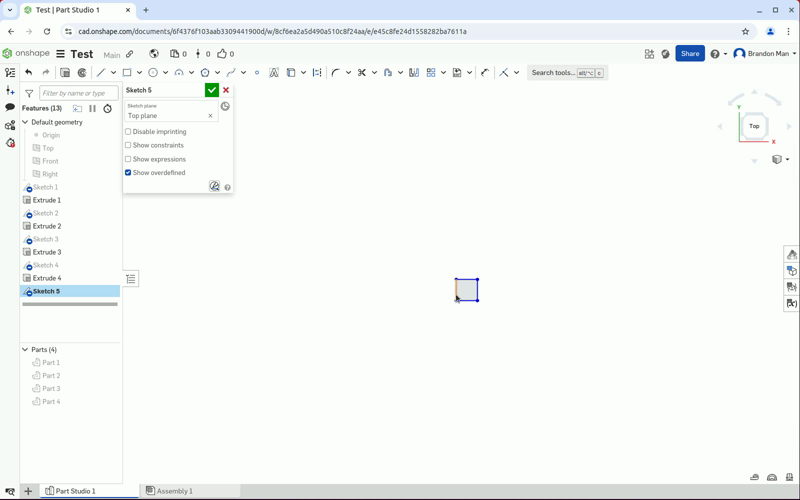
scroll(6)
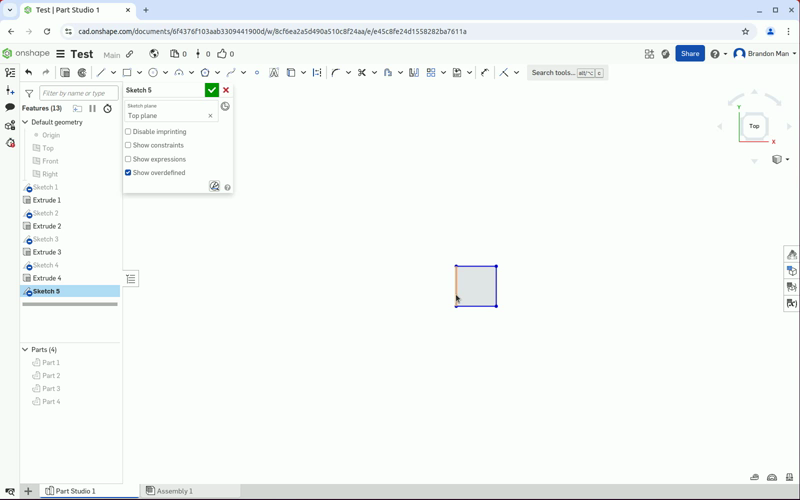
scroll(6)
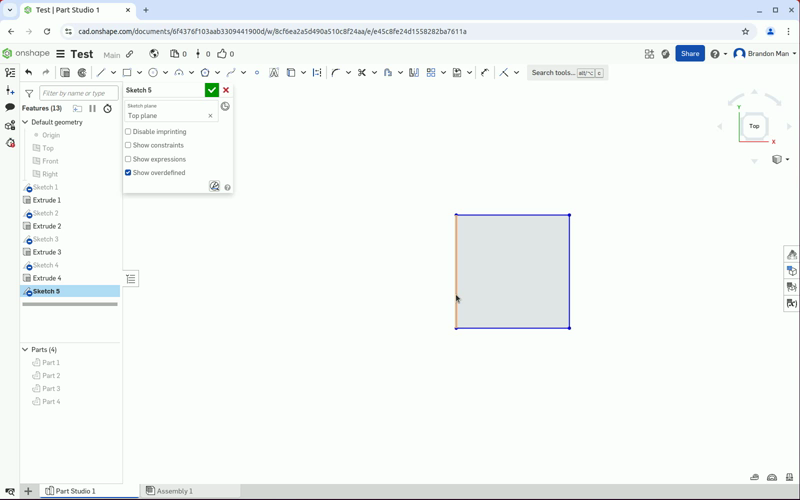
click(456, 294)
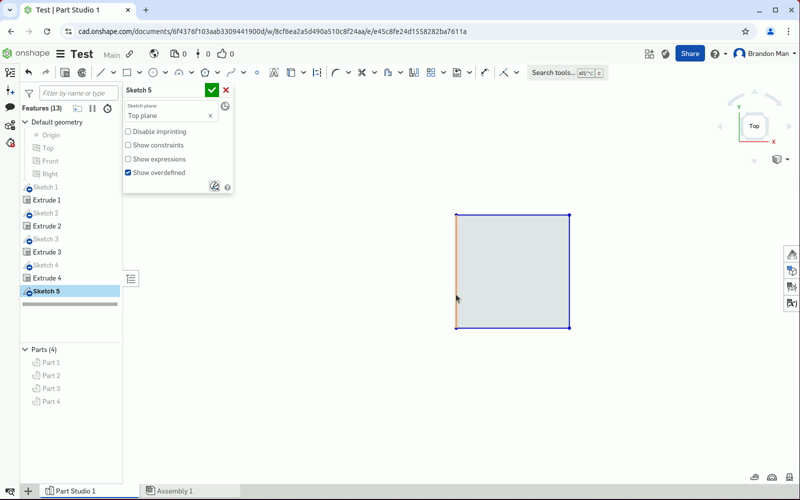
scroll(-6)
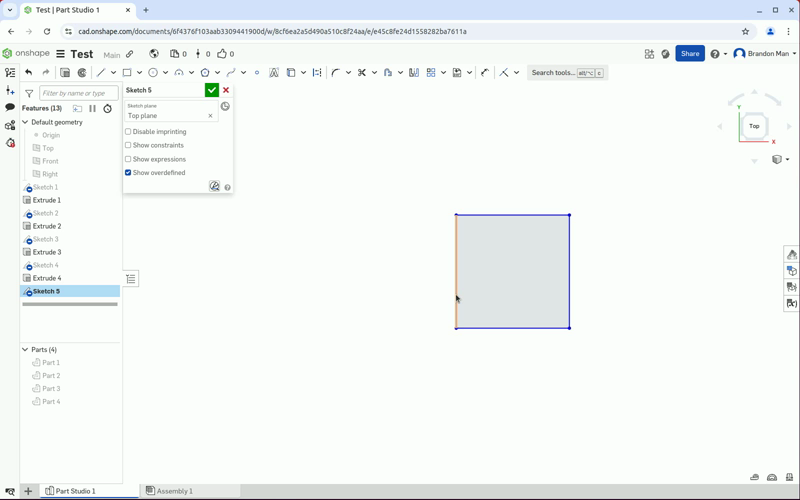
scroll(-6)
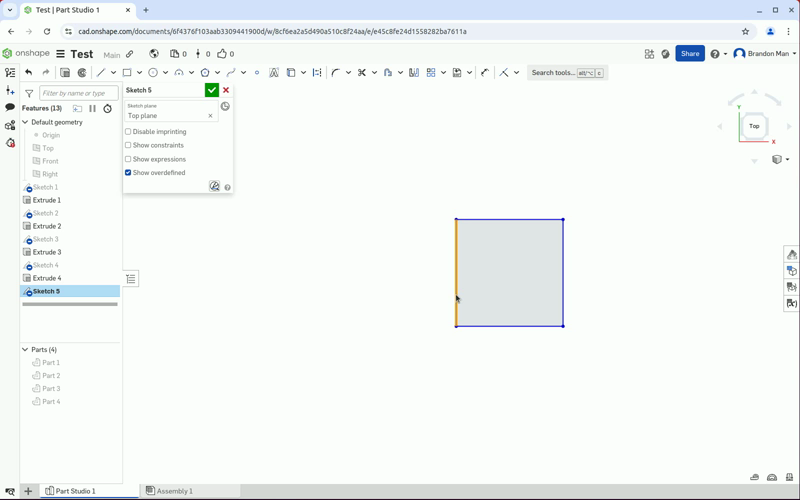
scroll(-6)
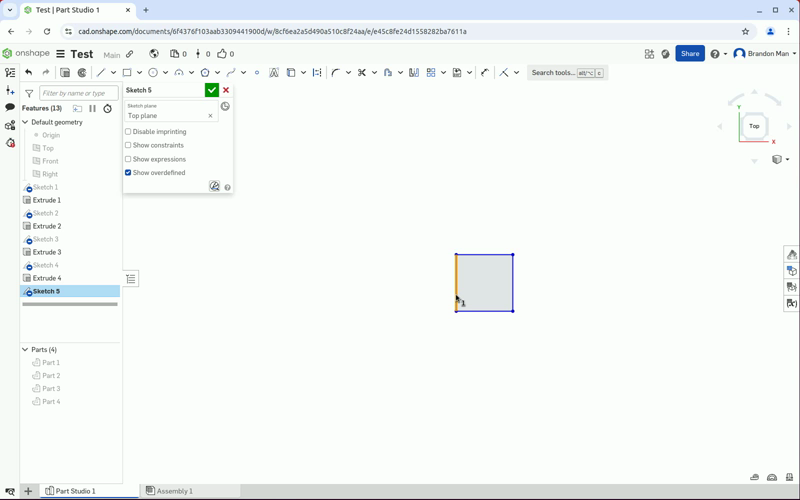
scroll(-6)
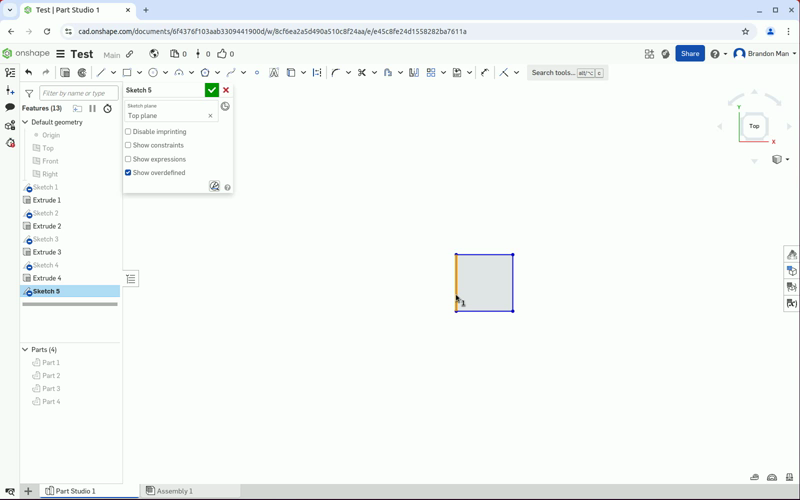
scroll(-6)
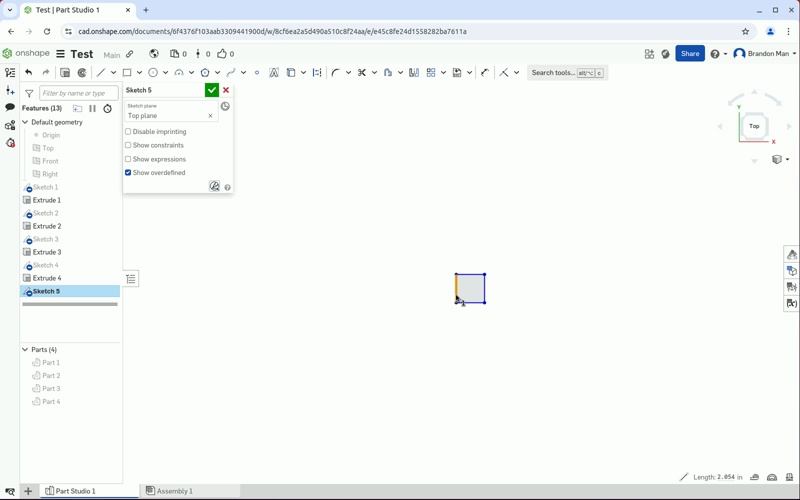
scroll(-6)
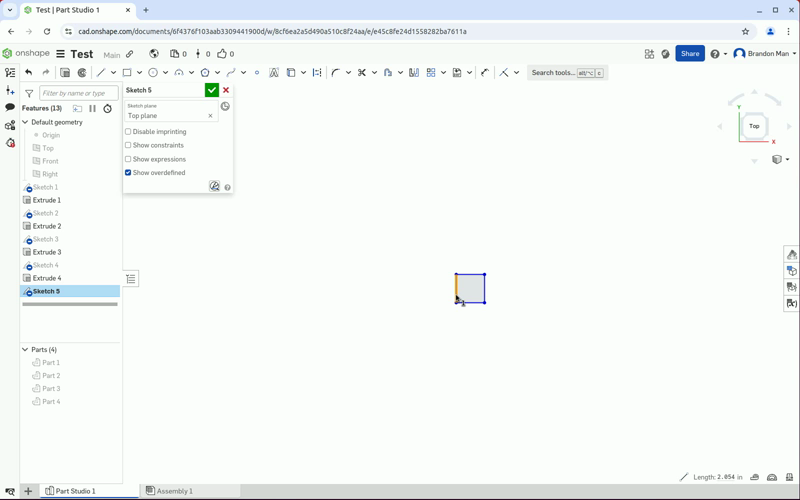
scroll(-6)
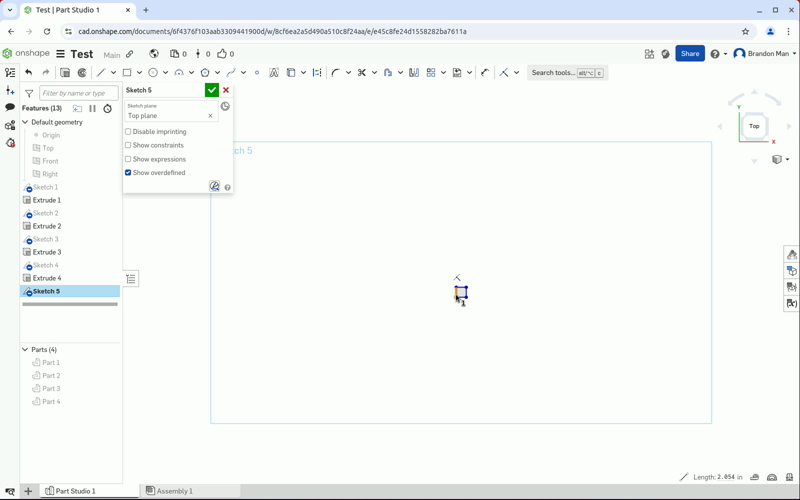
mouse_move(73, 352)
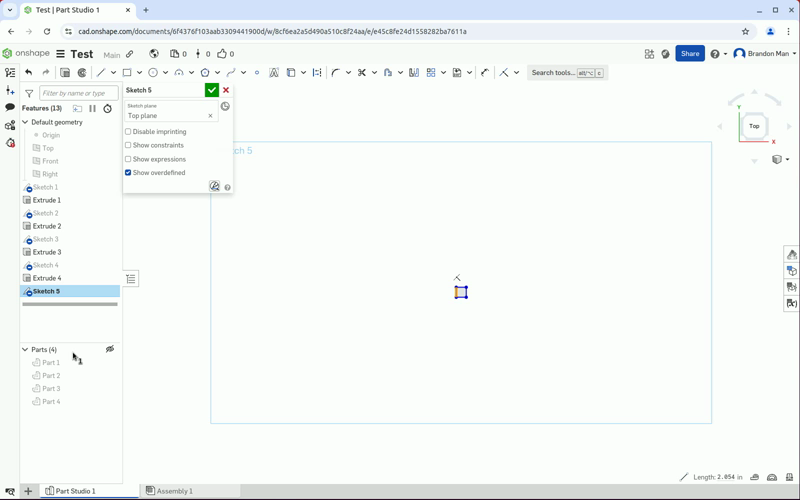
key(shift+y)
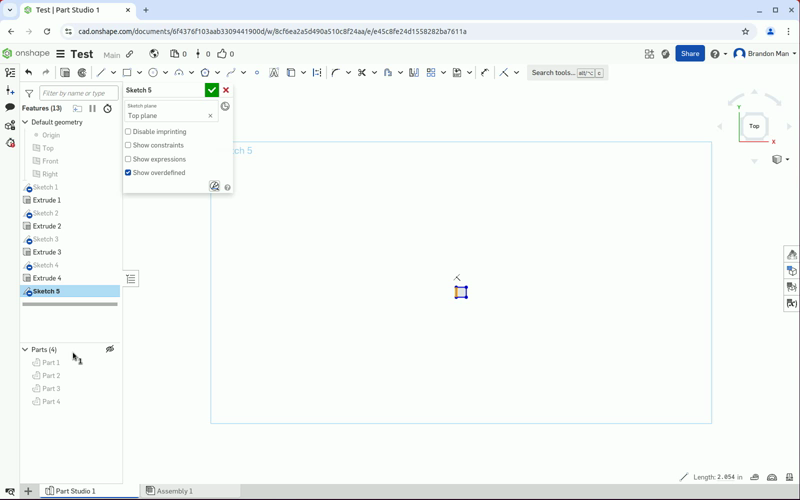
key(shift+e)
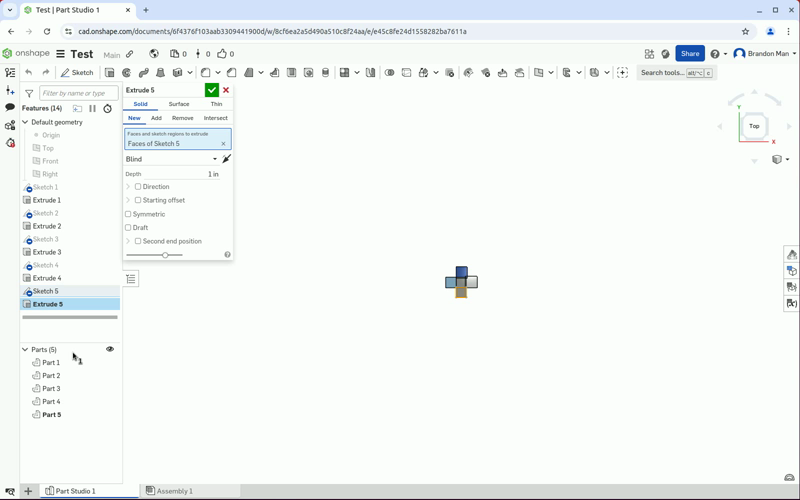
mouse_move(143, 106)
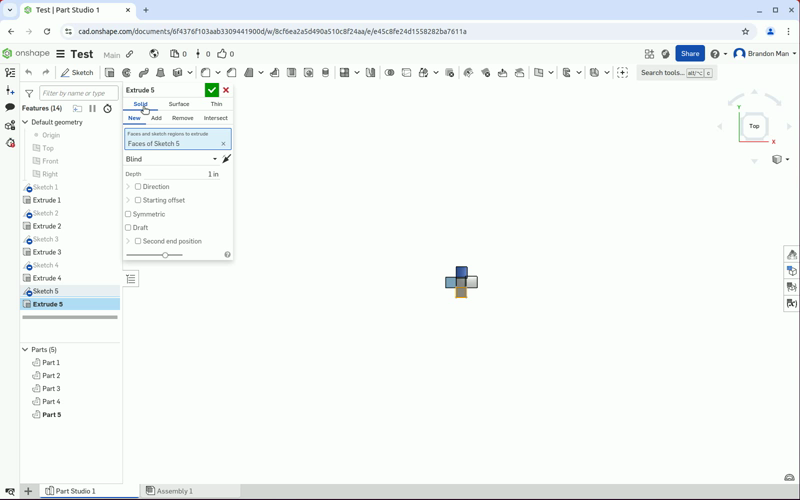
click(143, 106)
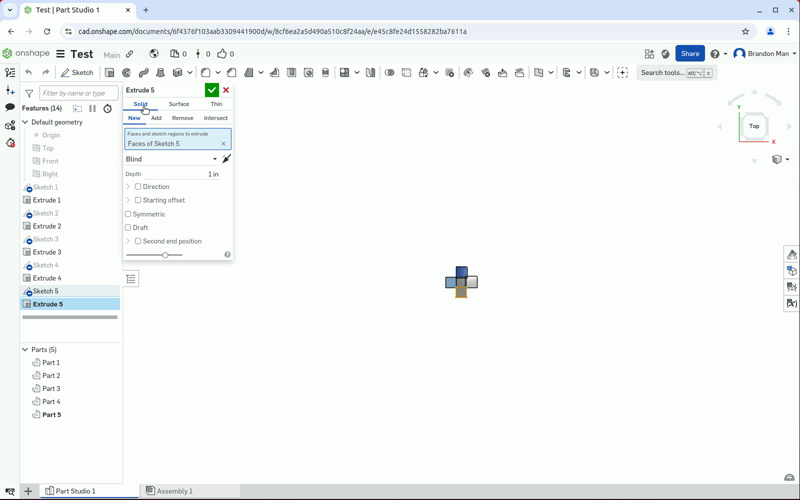
mouse_move(137, 120)
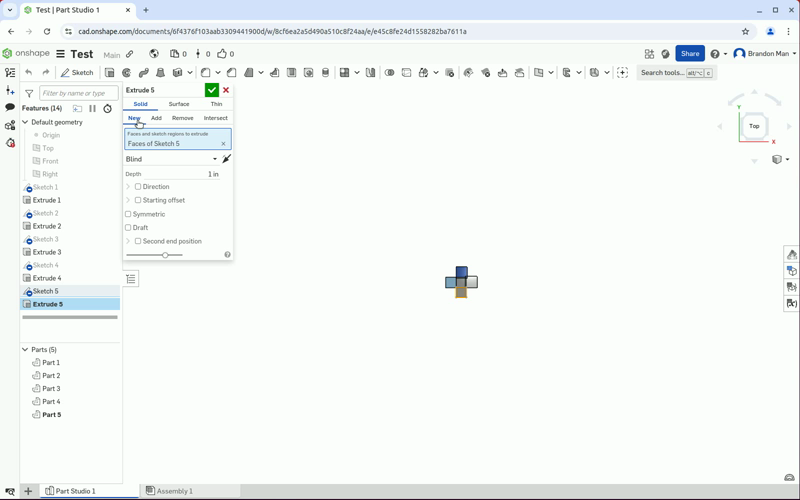
click(137, 120)
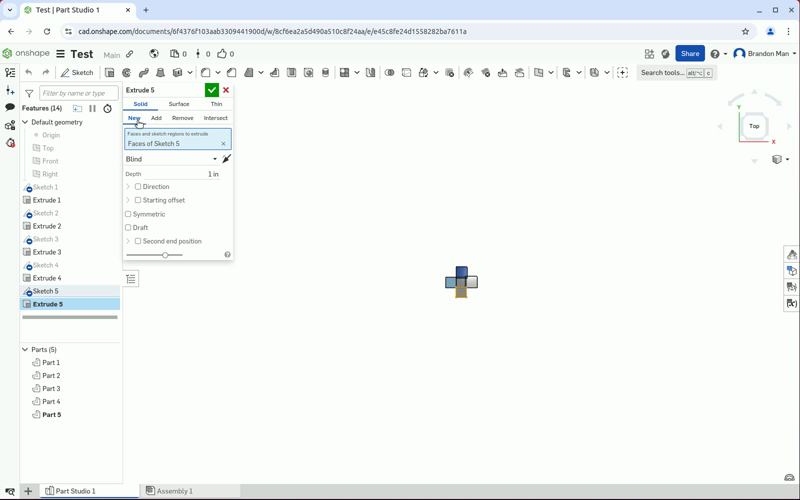
key(tab, 4)
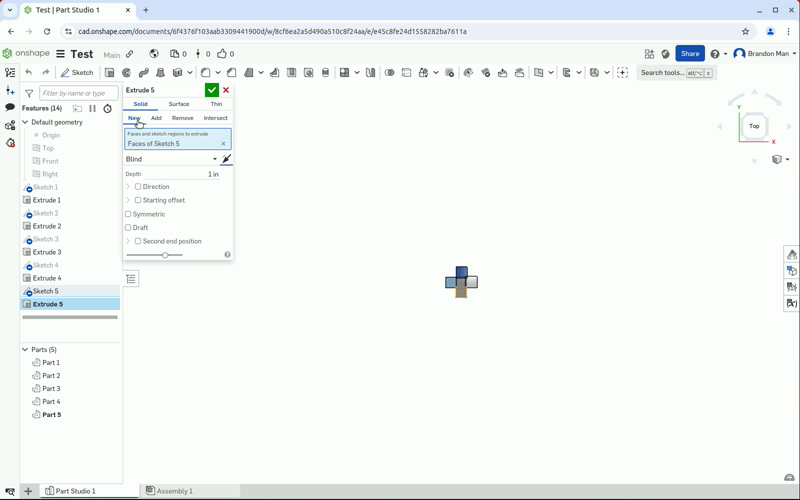
text(4.092)
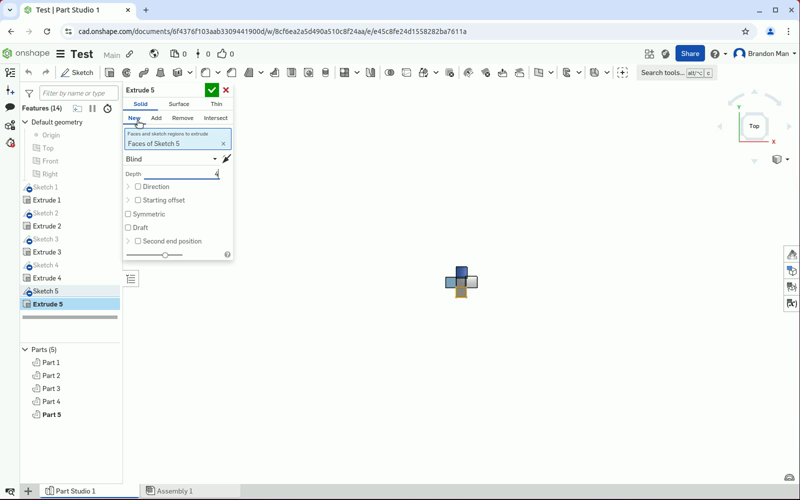
key(enter)
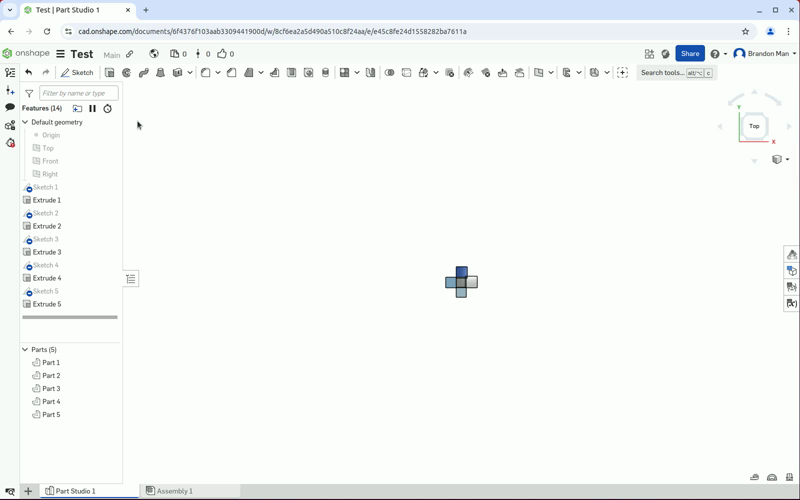
key(shift+h)
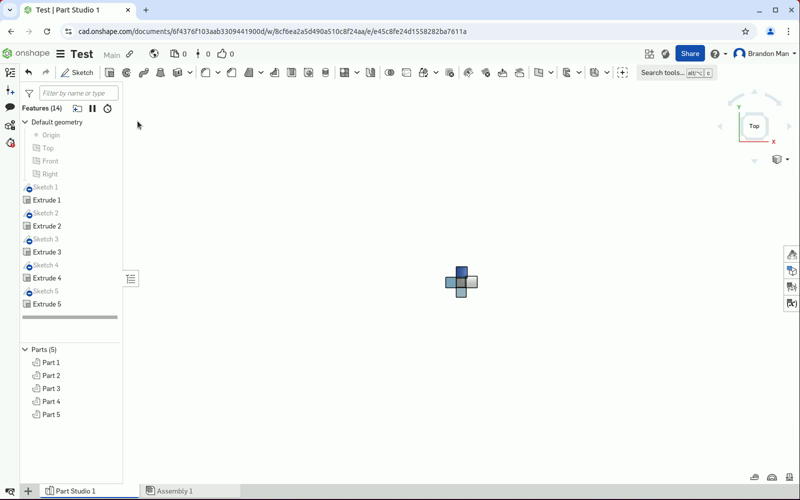
key(shift+h)
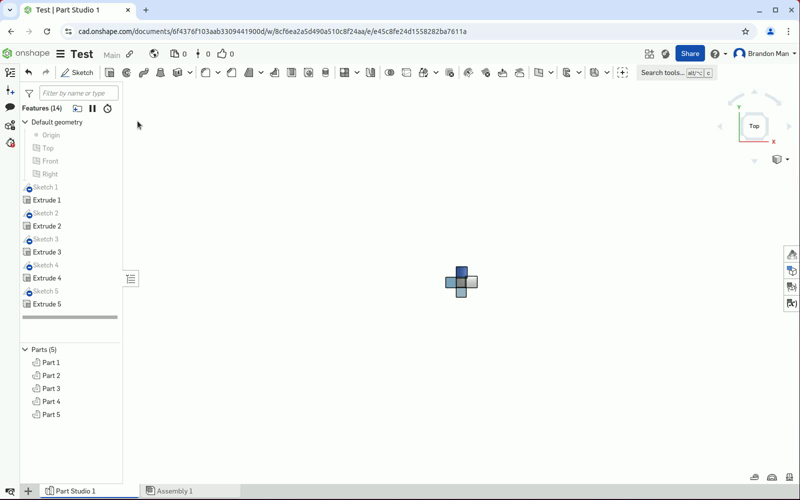
key(shift+7)
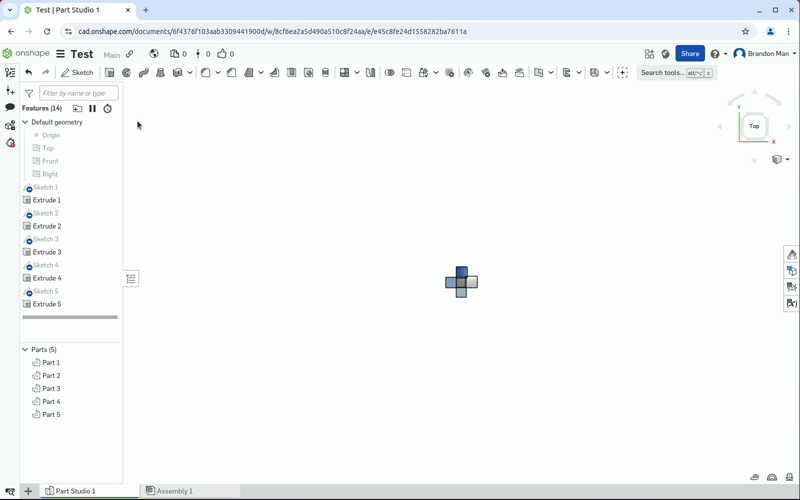
key(up, 3)
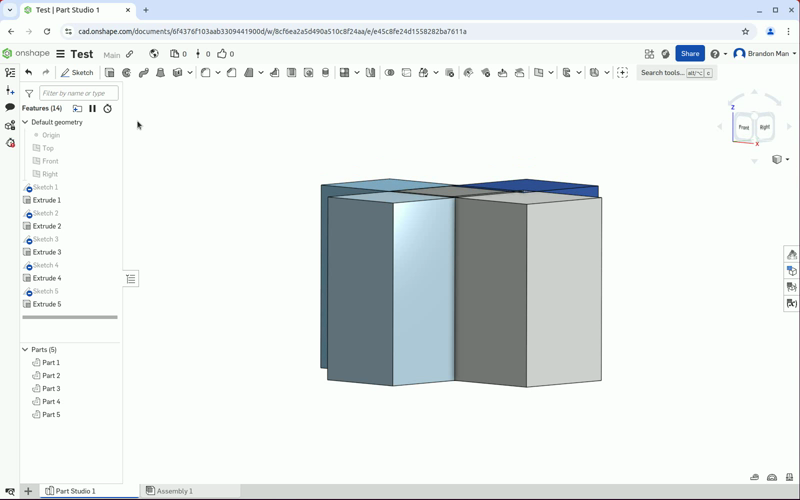
key(left, 3)
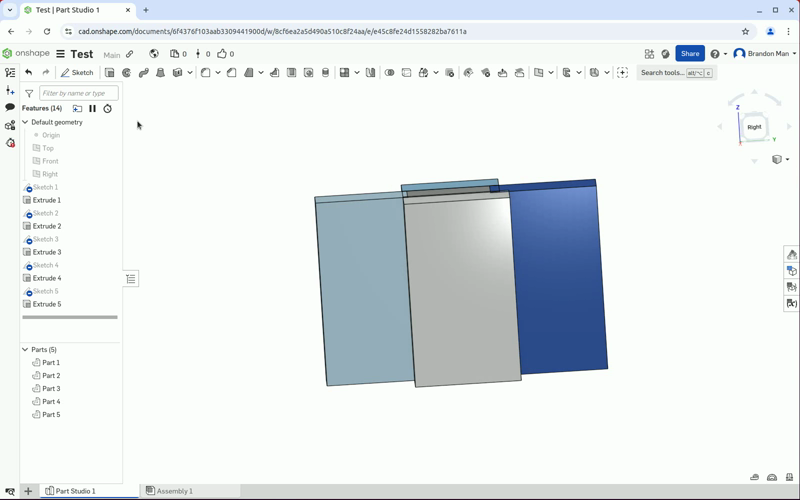
key(right, 3)
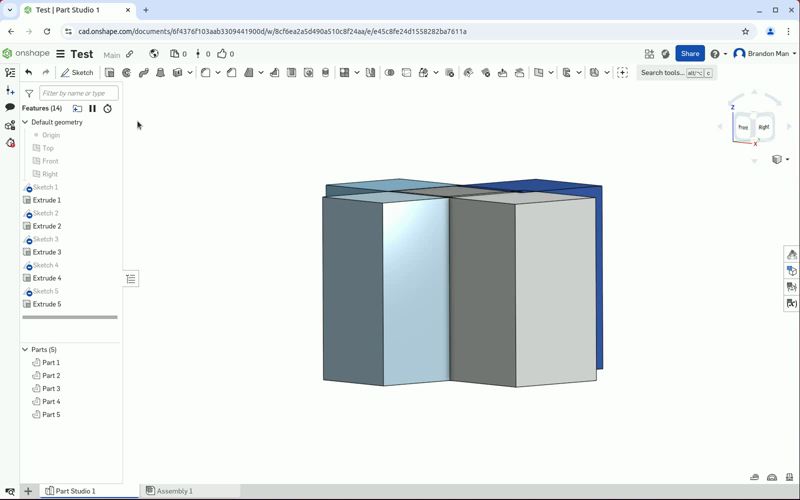
key(down, 3)
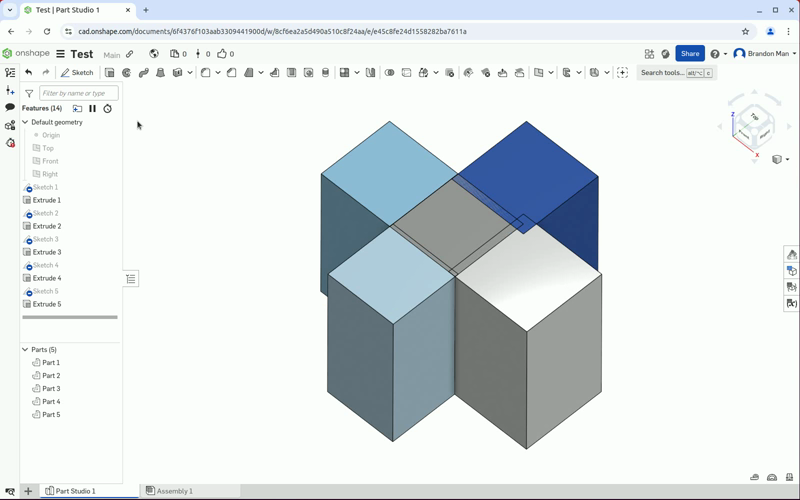
mouse_move(73, 189)
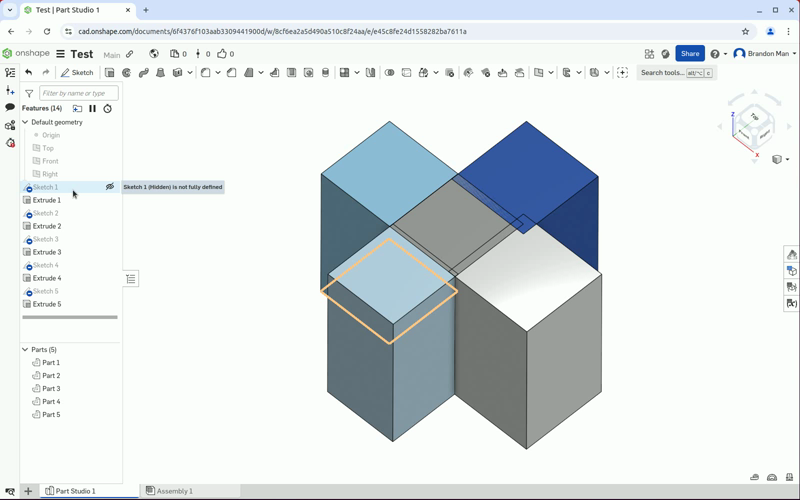
click(73, 189)